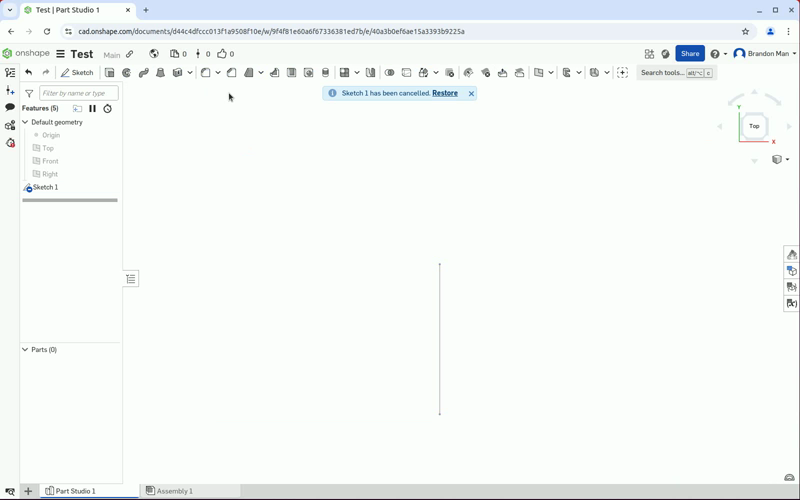
key(shift+h)
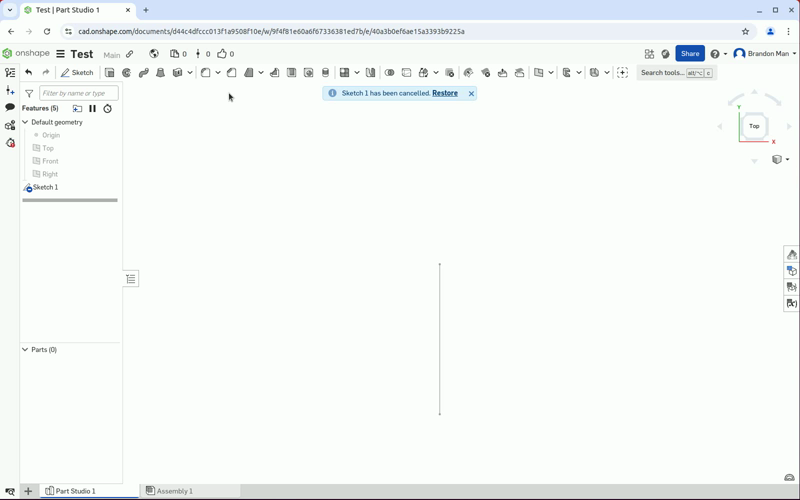
key(shift+s)
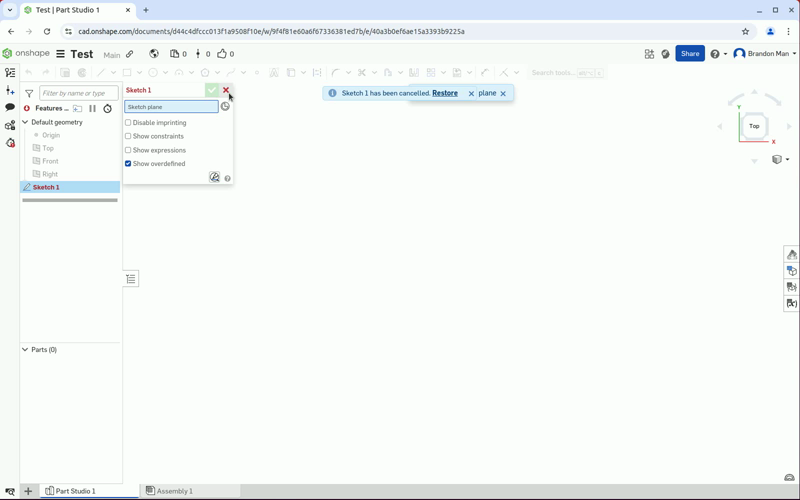
mouse_move(73, 150)
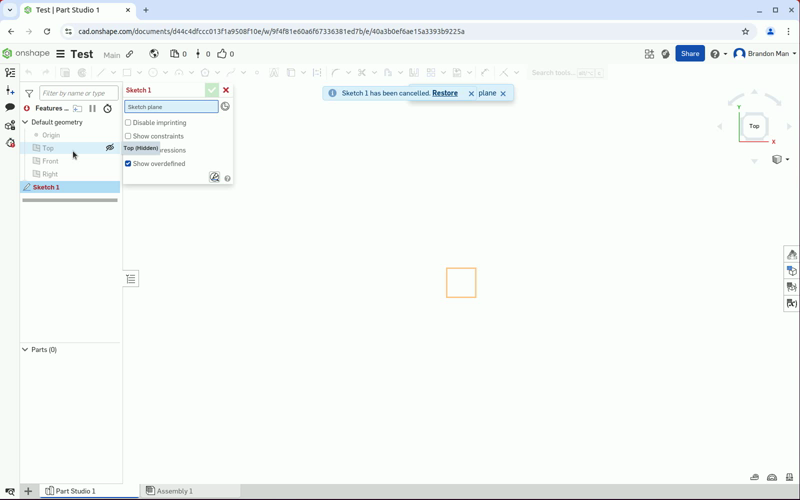
click(73, 150)
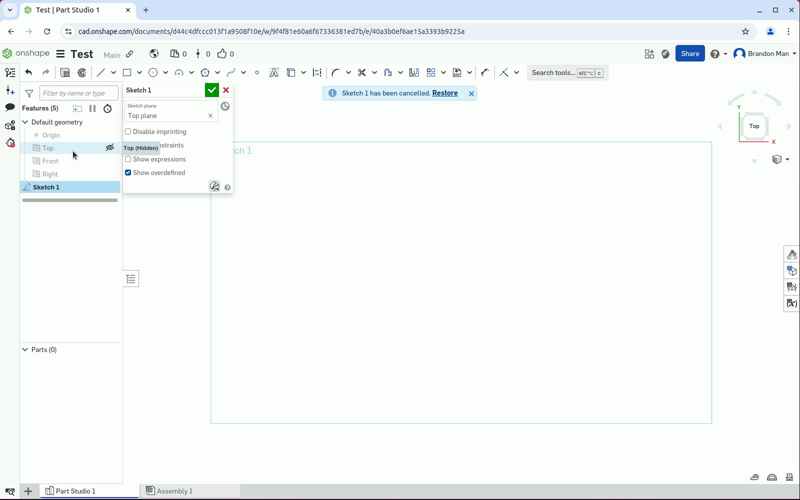
mouse_move(73, 352)
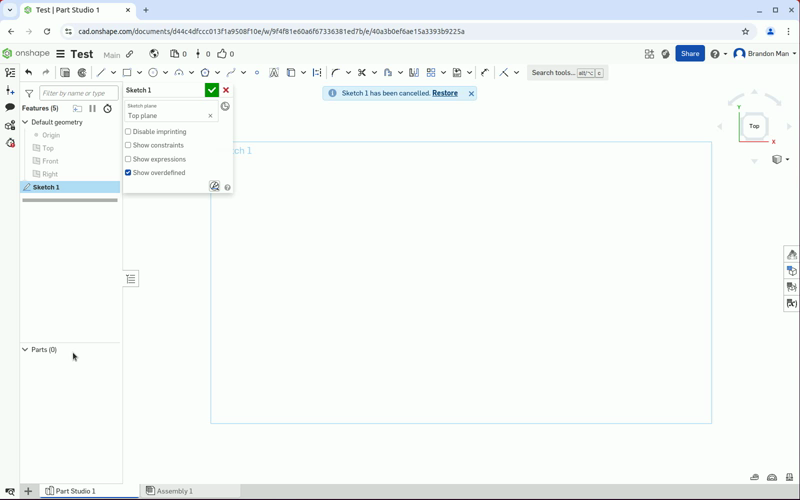
key(y)
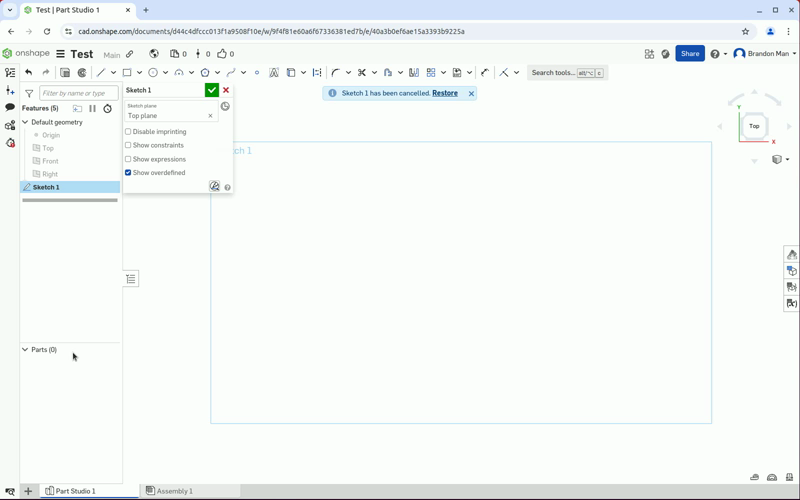
key(l)
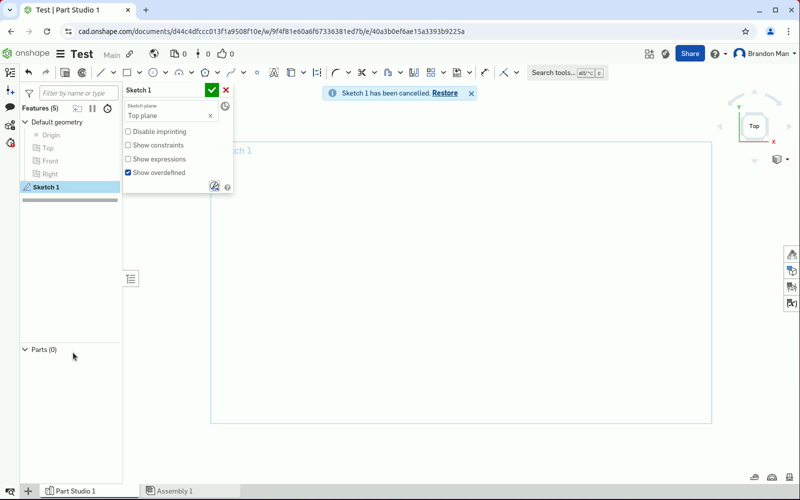
key_down(shift)
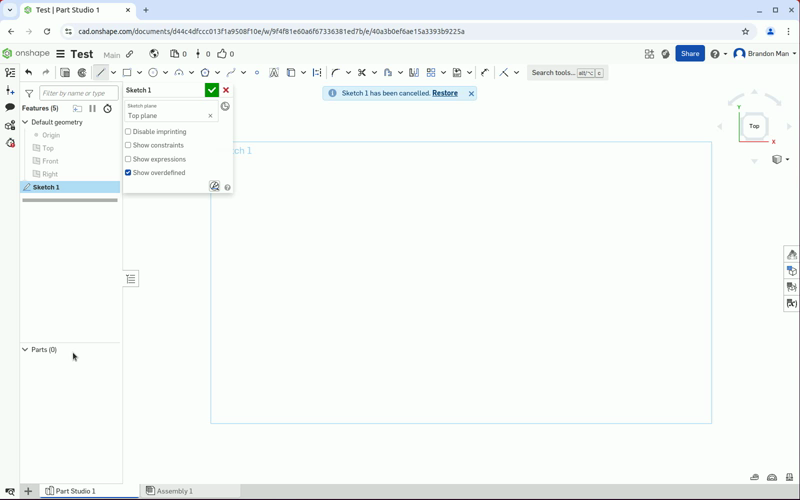
mouse_move(456, 286)
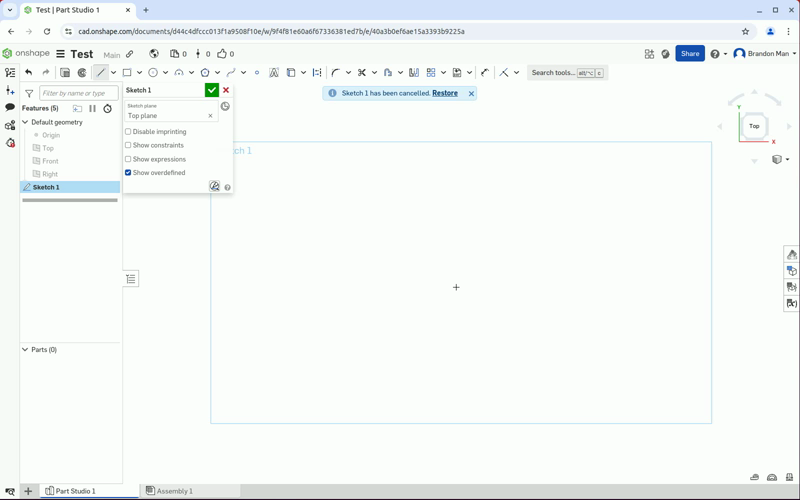
click(456, 286)
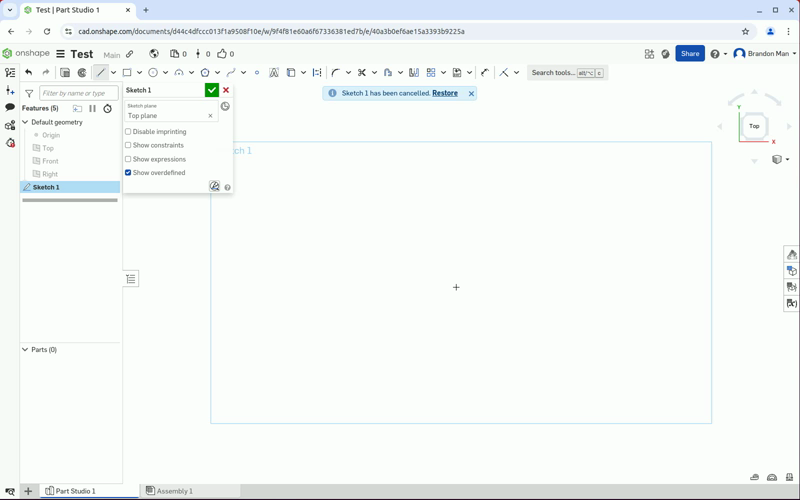
key_up(shift)
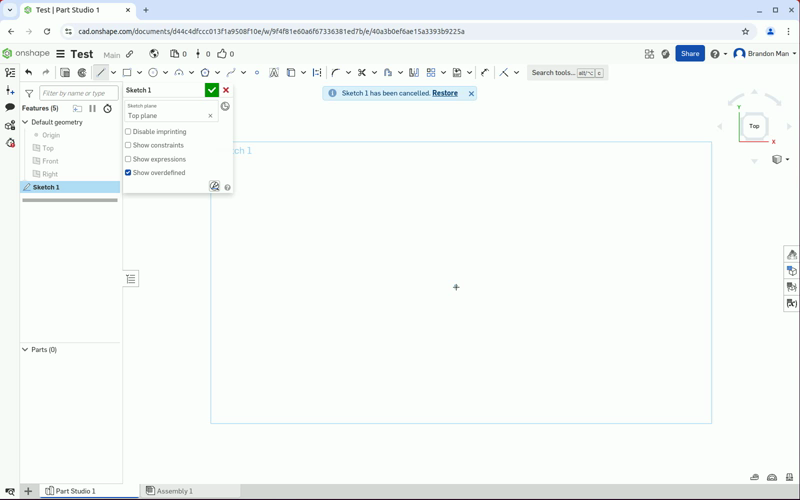
key_down(shift)
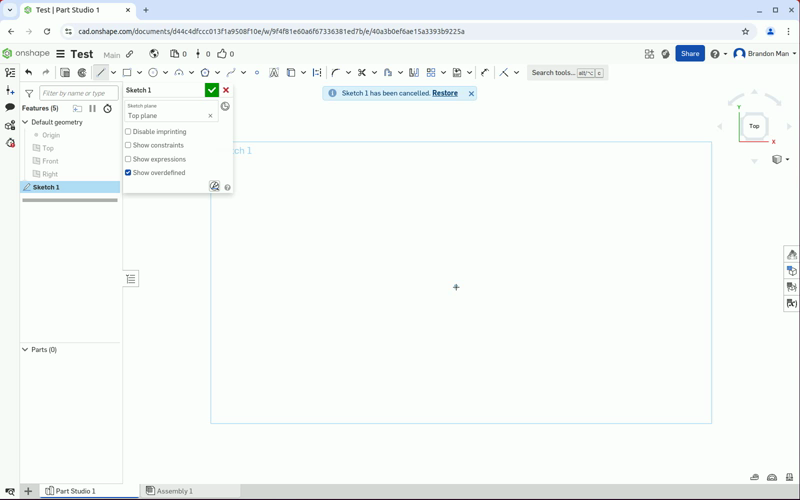
mouse_move(486, 286)
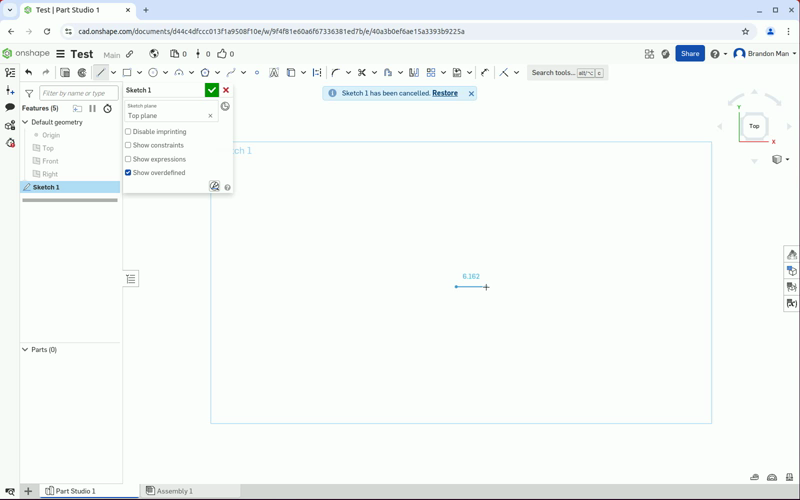
mouse_move(466, 286)
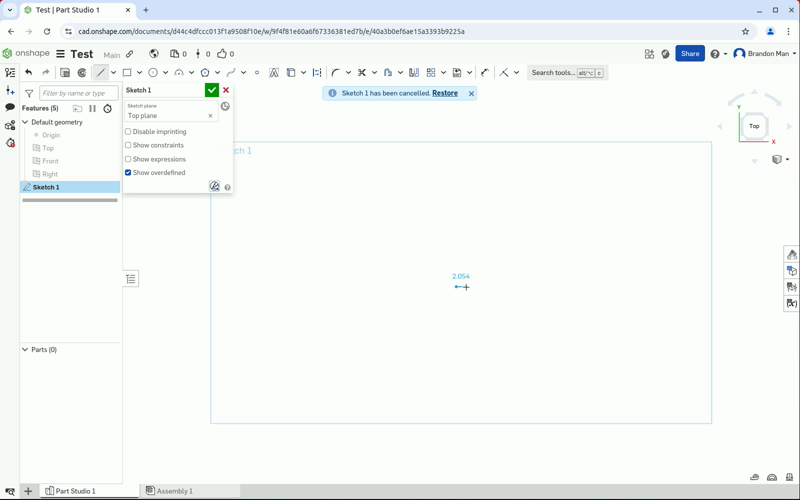
click(466, 286)
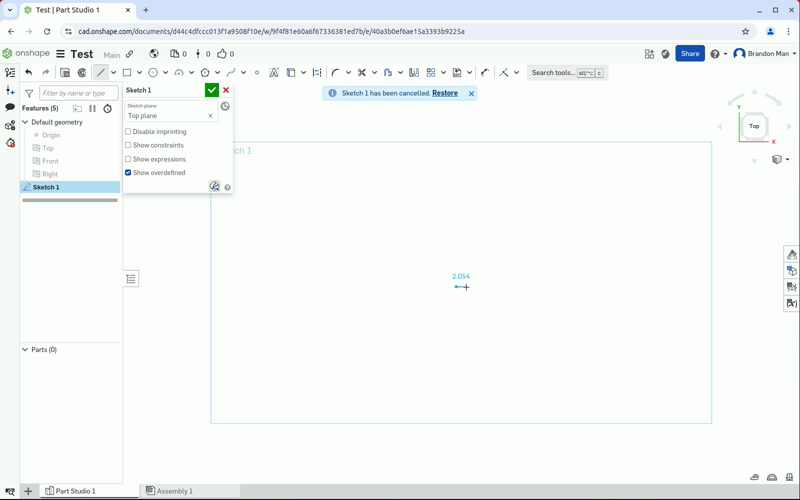
key_up(shift)
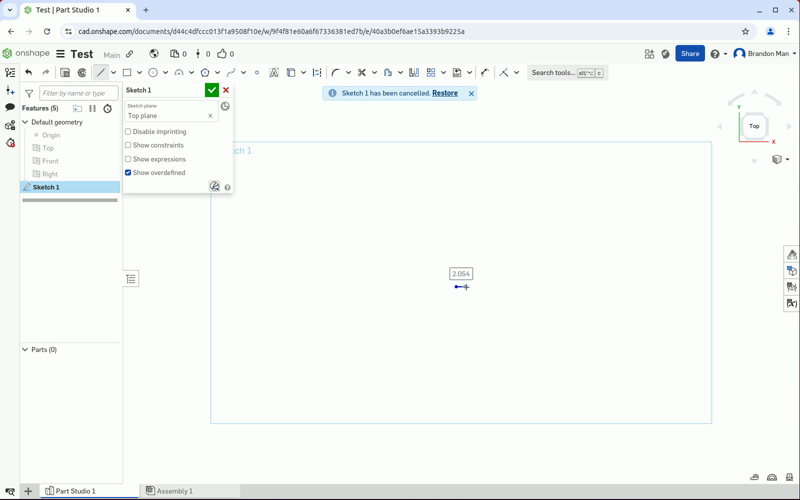
key_down(shift)
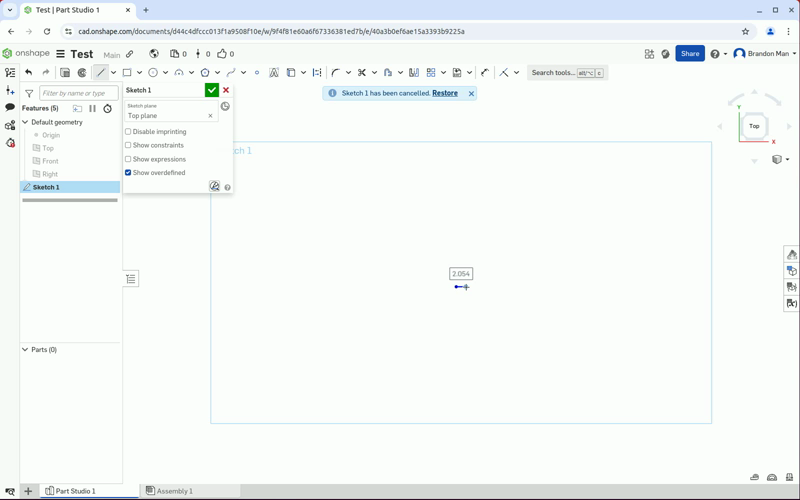
mouse_move(496, 286)
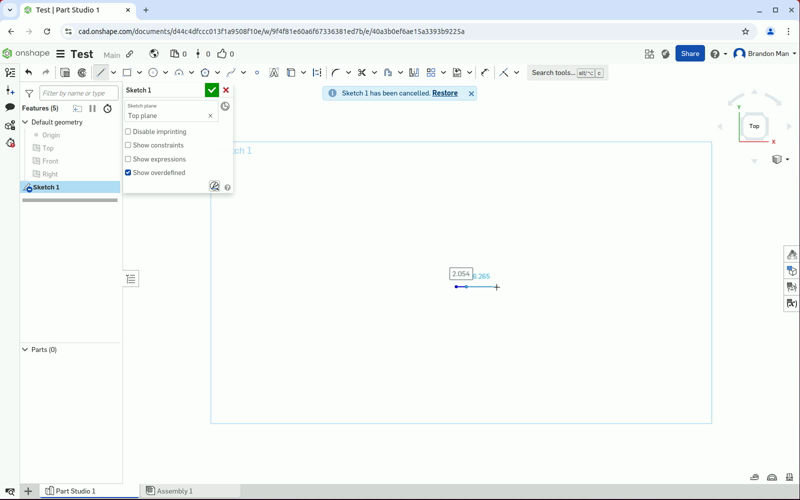
mouse_move(466, 279)
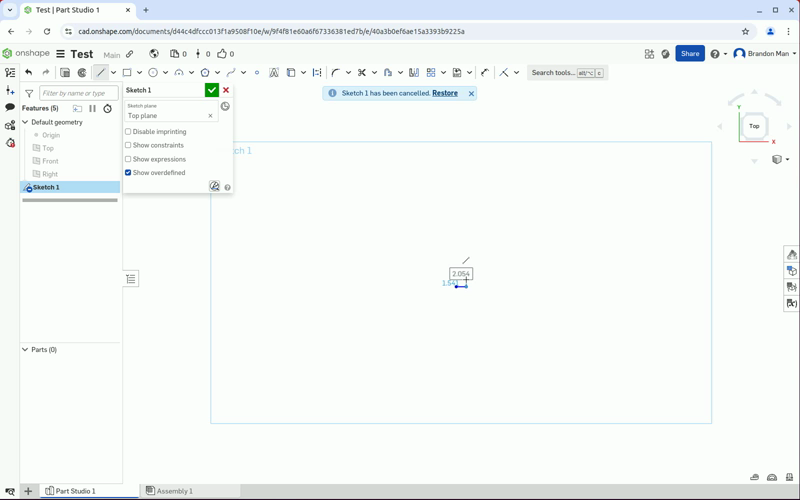
scroll(6)
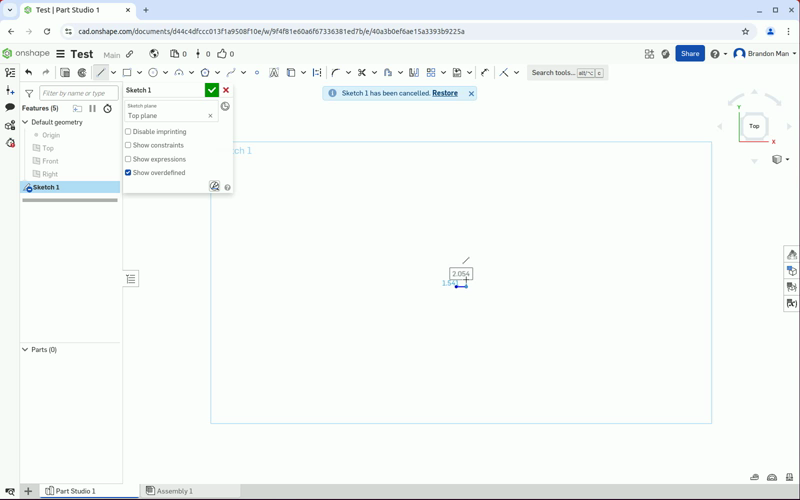
scroll(6)
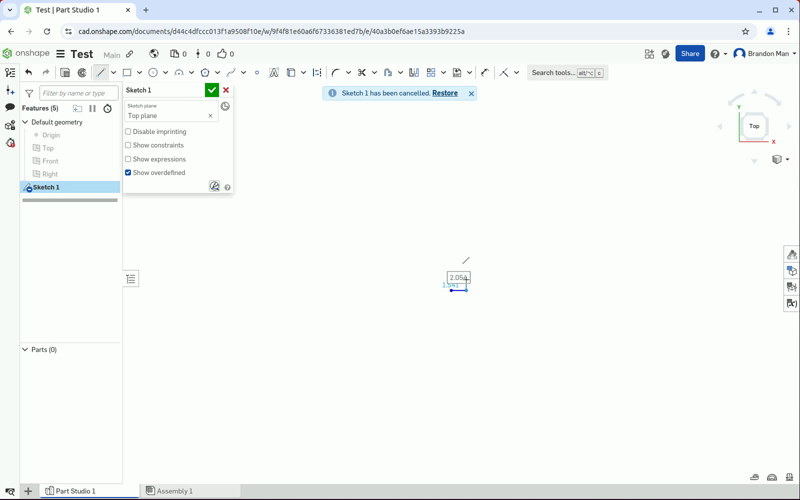
scroll(6)
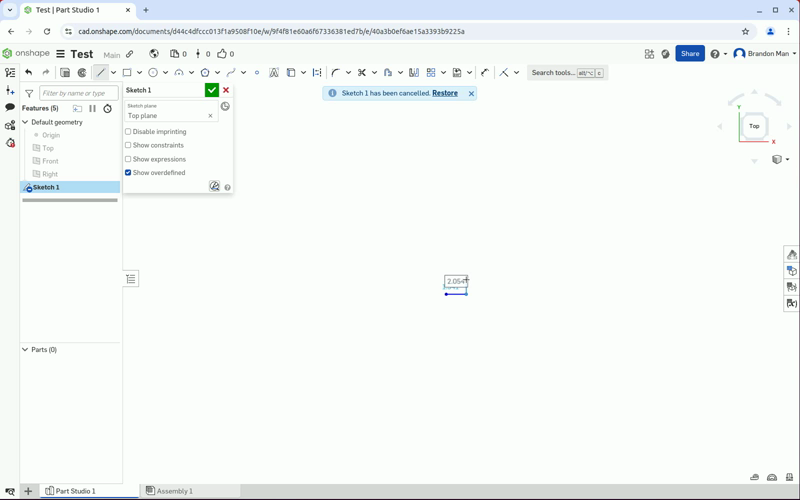
scroll(6)
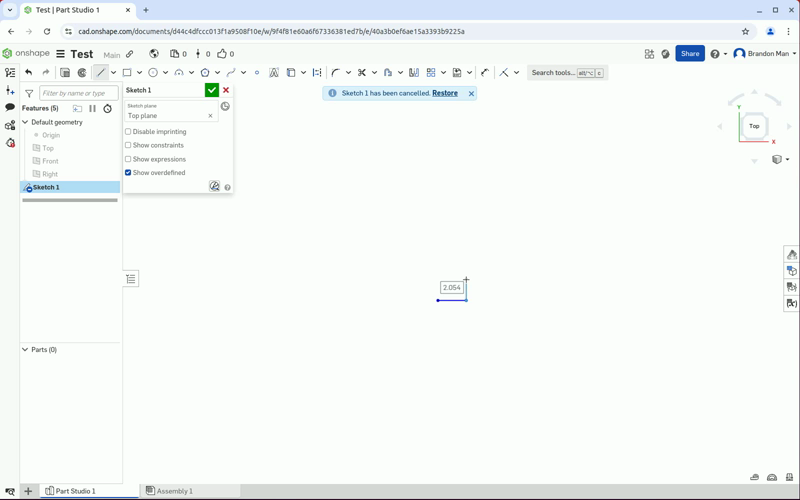
scroll(6)
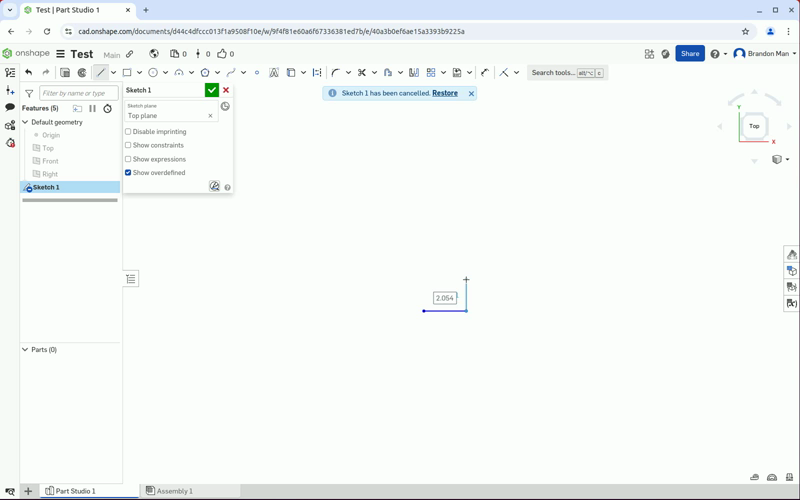
scroll(6)
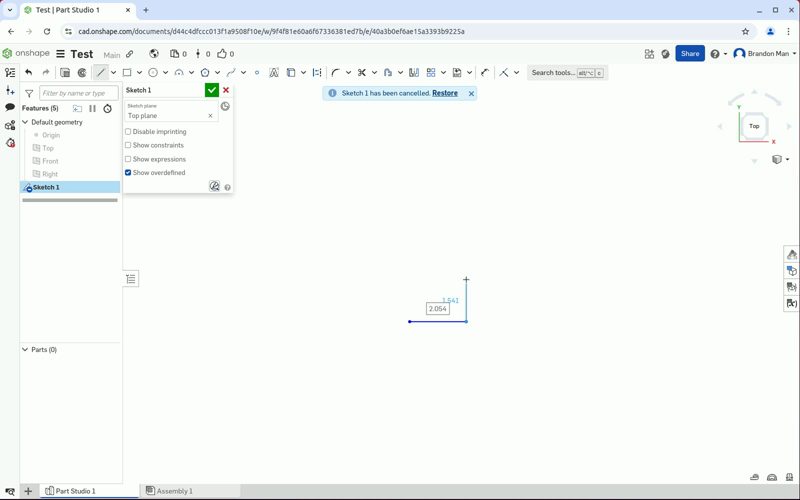
scroll(6)
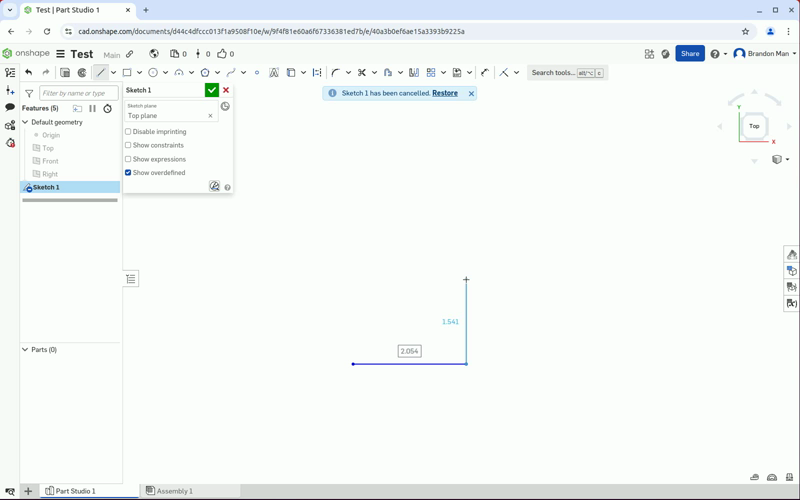
click(466, 279)
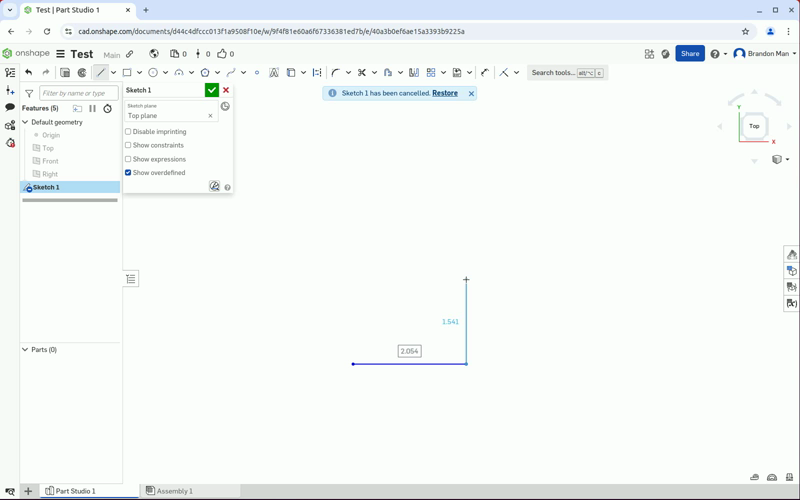
scroll(-6)
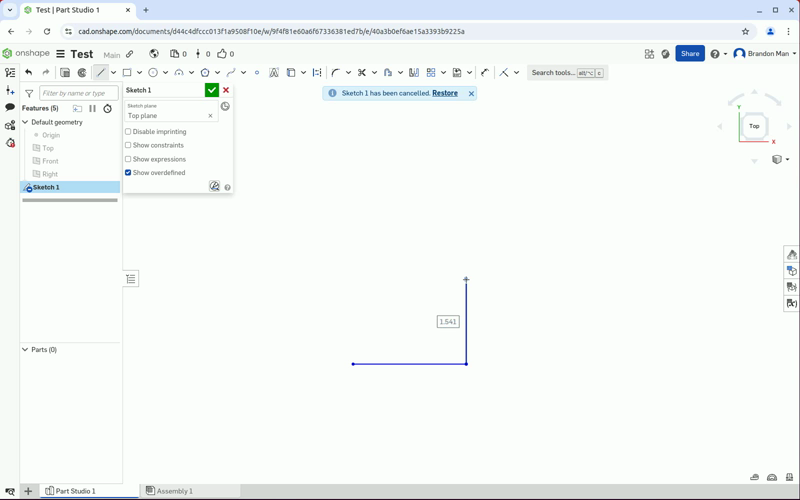
scroll(-6)
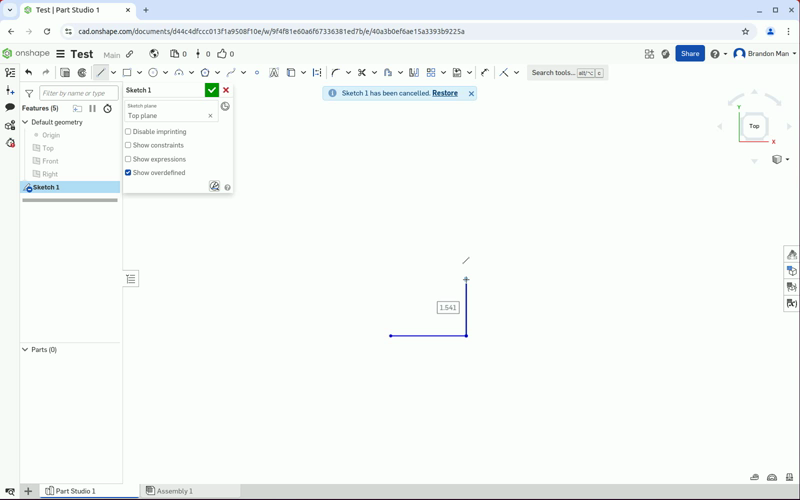
scroll(-6)
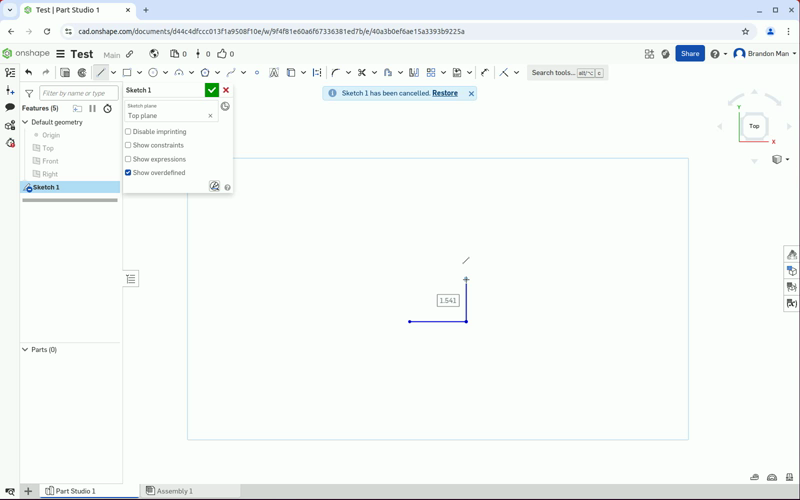
scroll(-6)
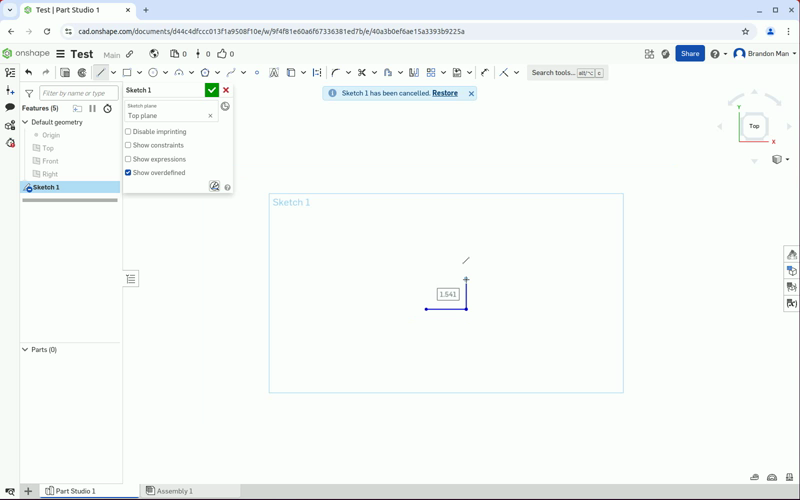
scroll(-6)
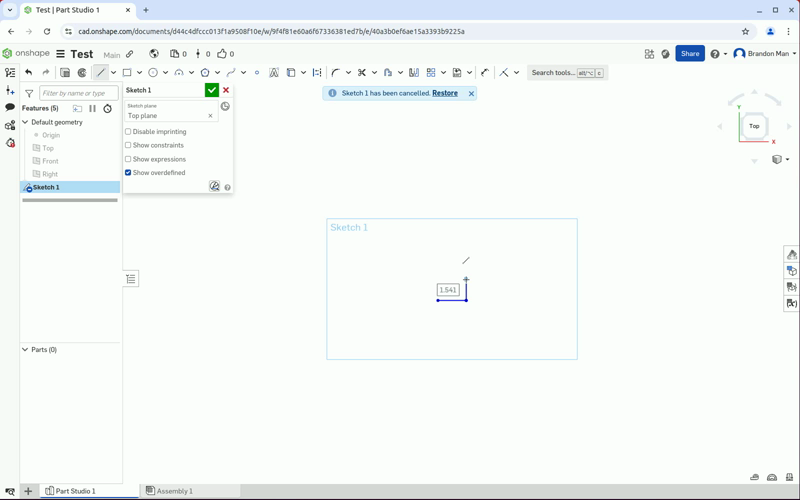
scroll(-6)
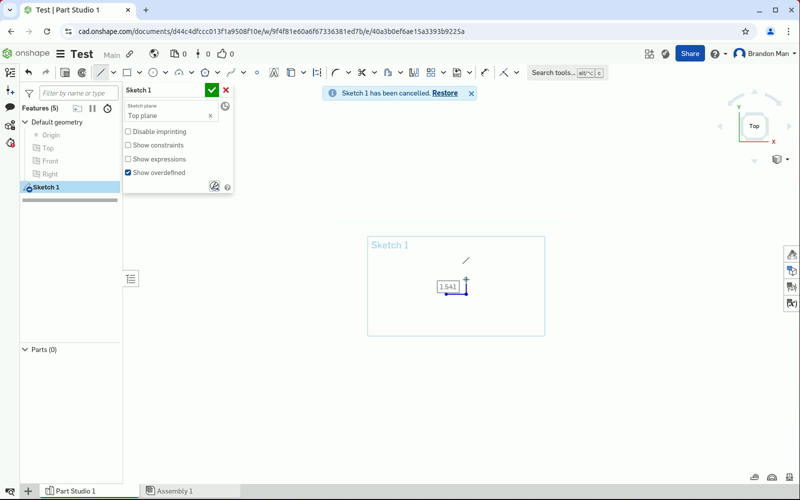
scroll(-6)
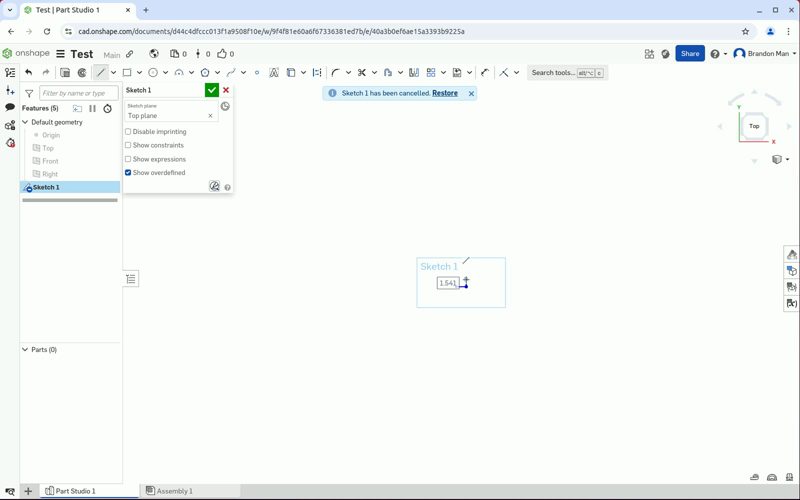
key_up(shift)
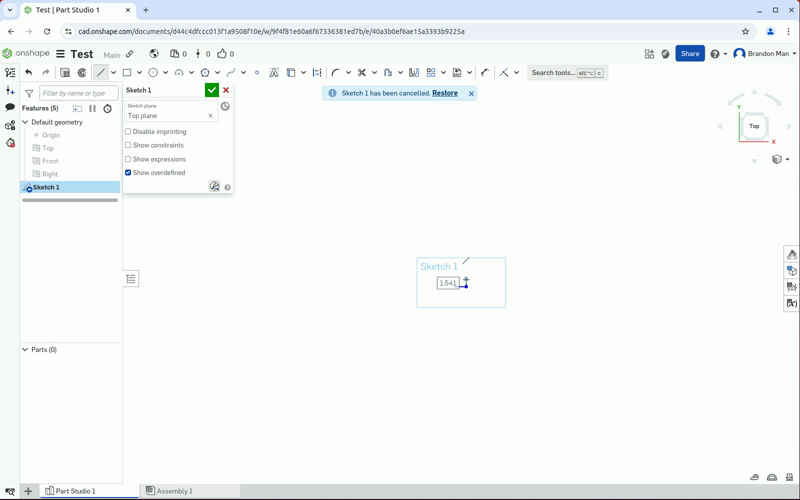
key_down(shift)
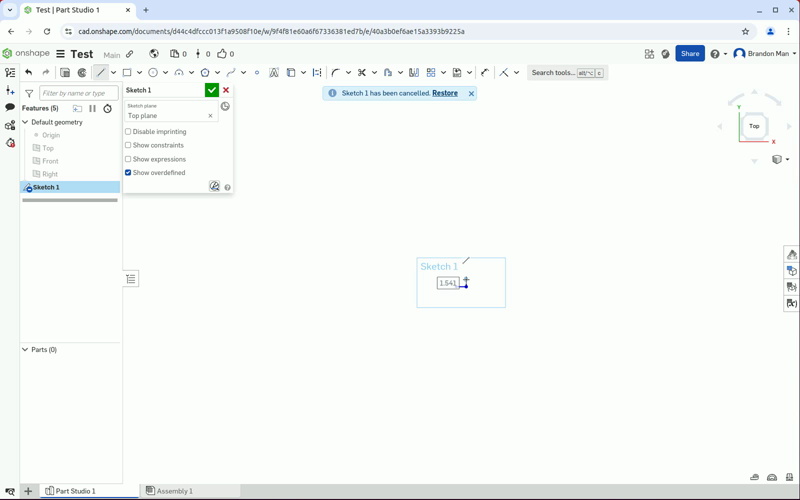
mouse_move(496, 279)
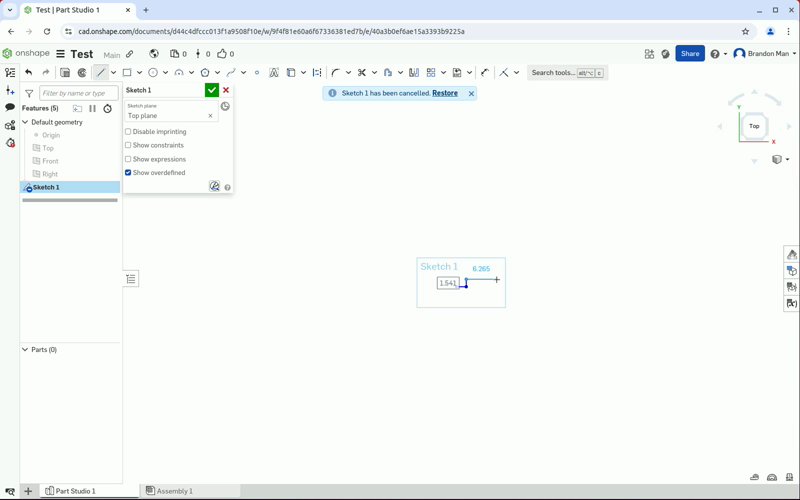
mouse_move(456, 279)
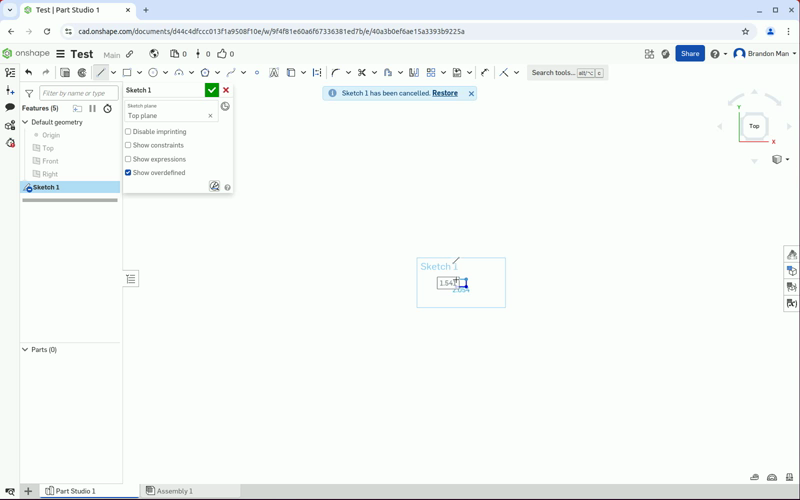
click(456, 279)
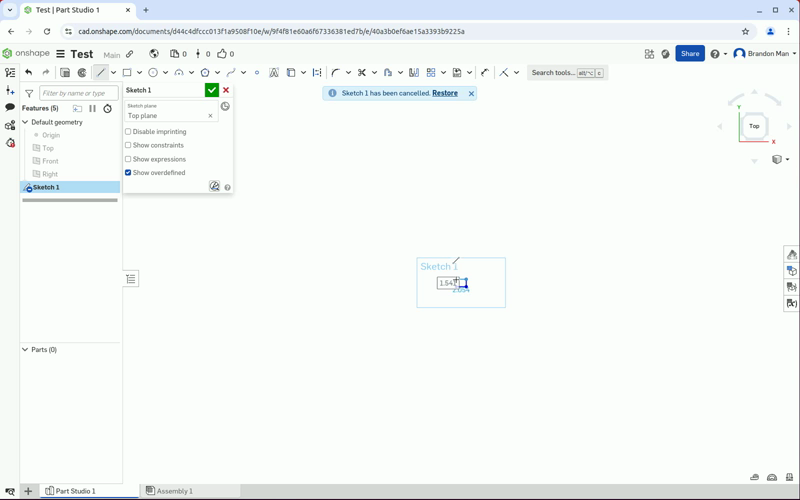
key_up(shift)
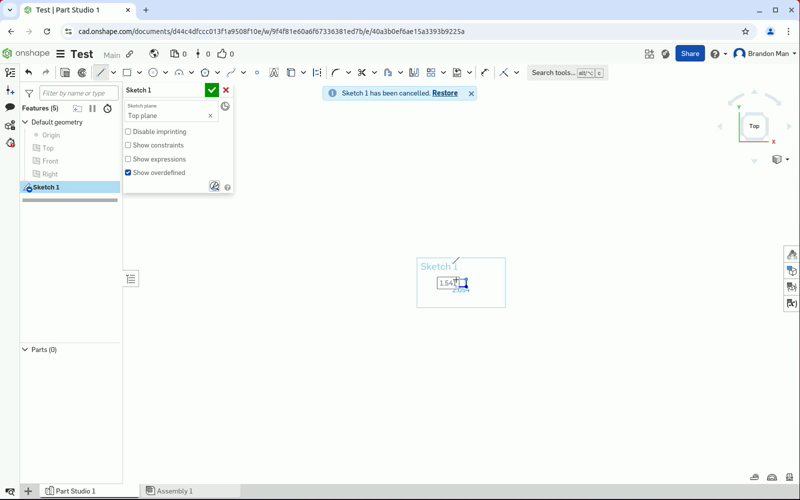
mouse_move(486, 279)
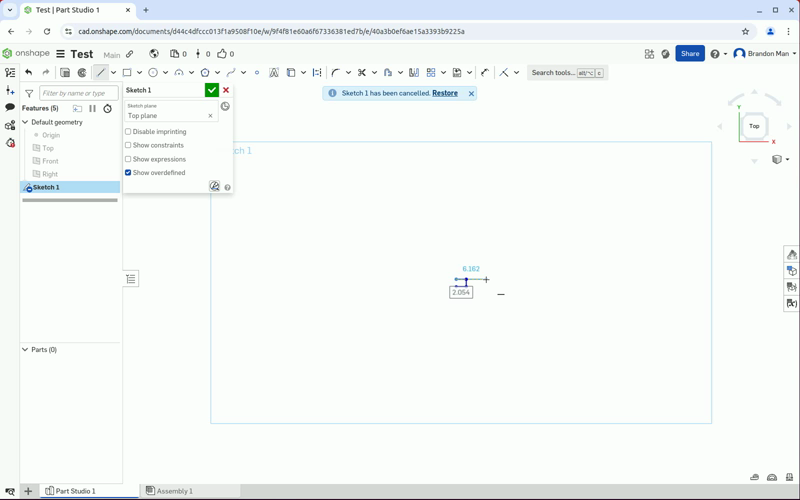
key_down(shift)
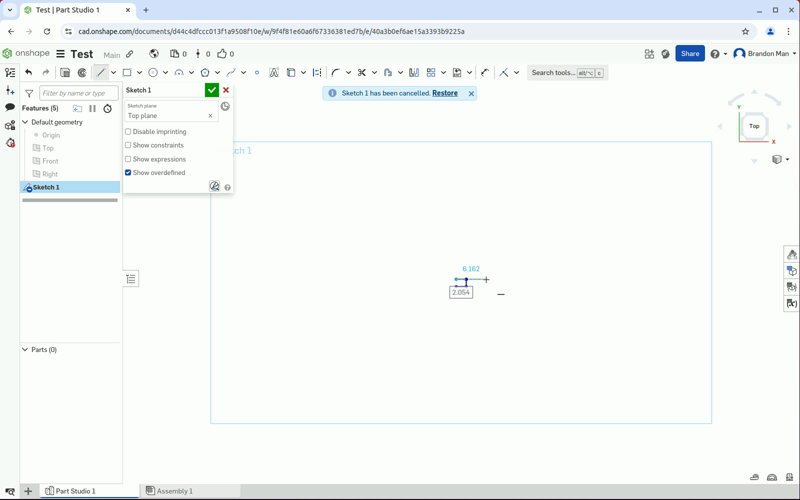
mouse_move(456, 286)
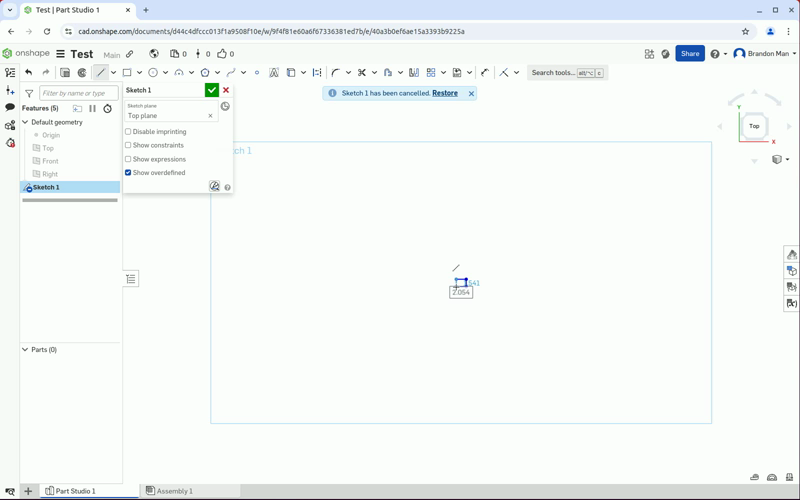
scroll(6)
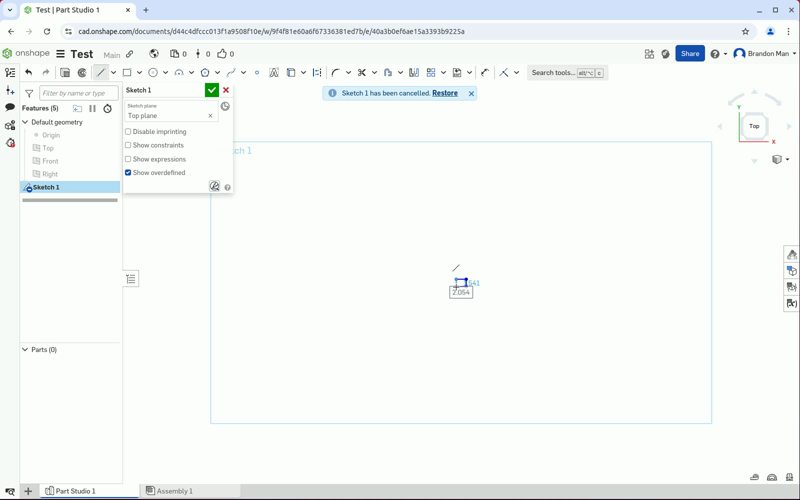
scroll(6)
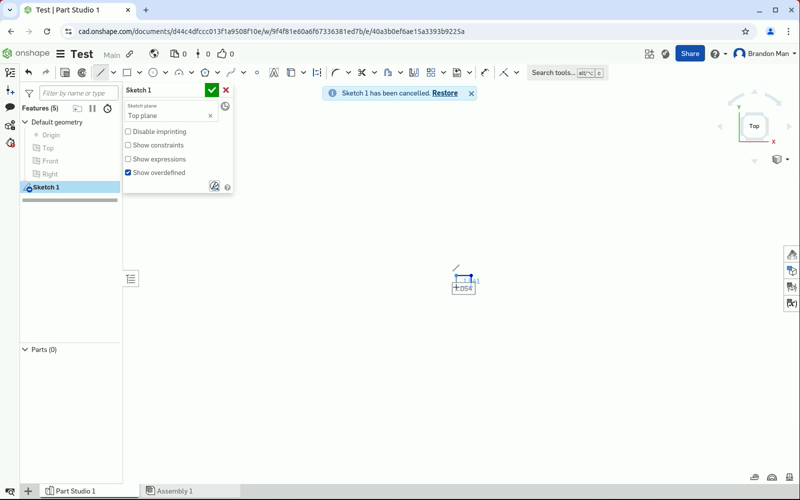
scroll(6)
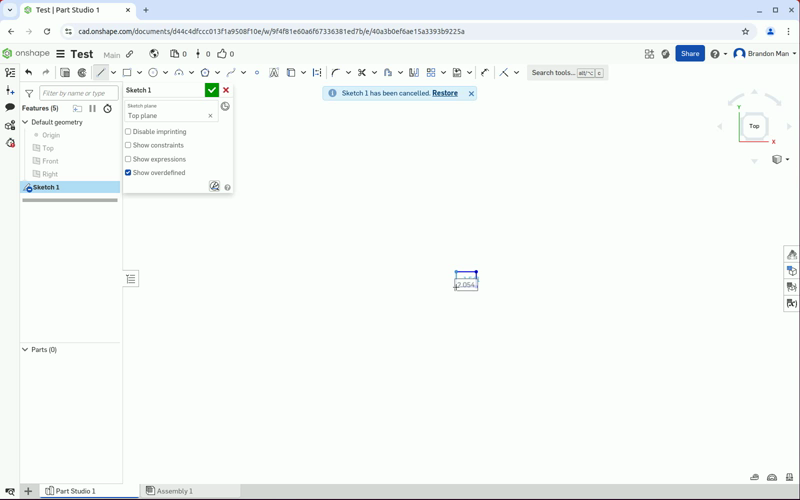
scroll(6)
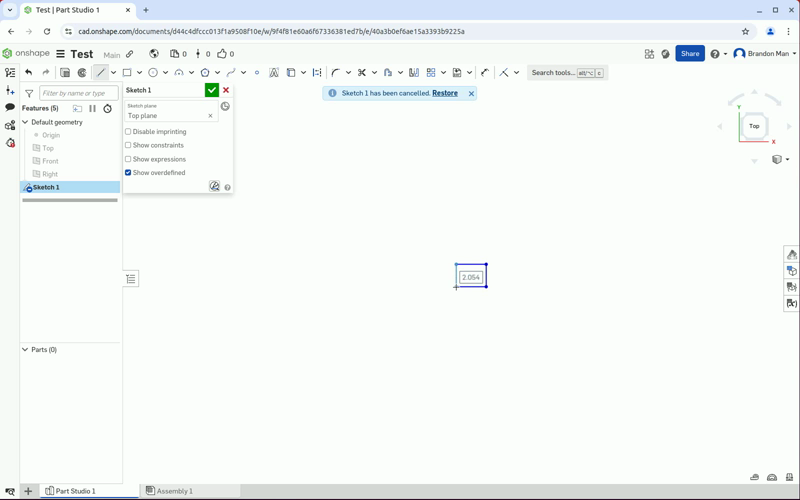
scroll(6)
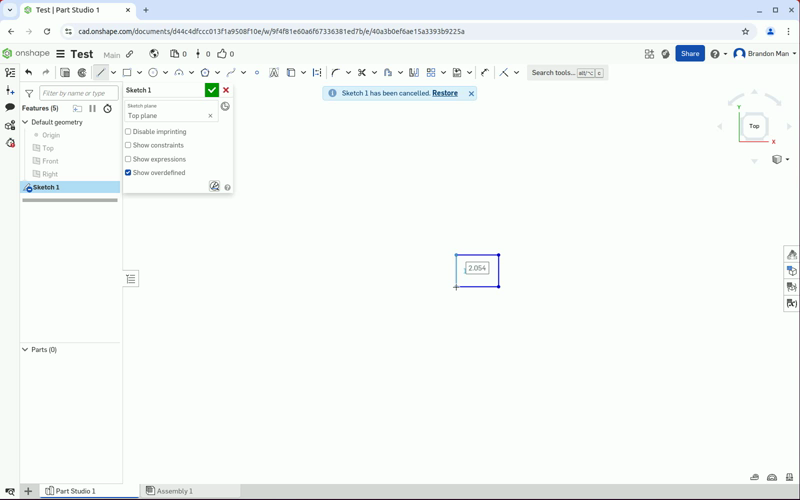
scroll(6)
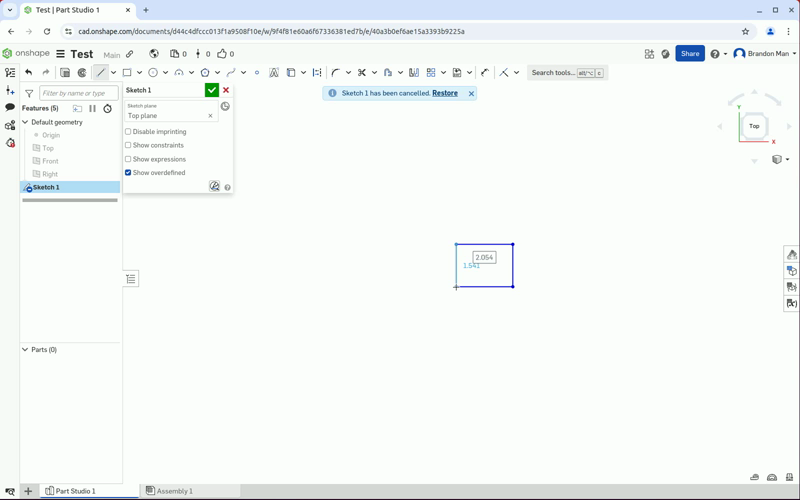
scroll(6)
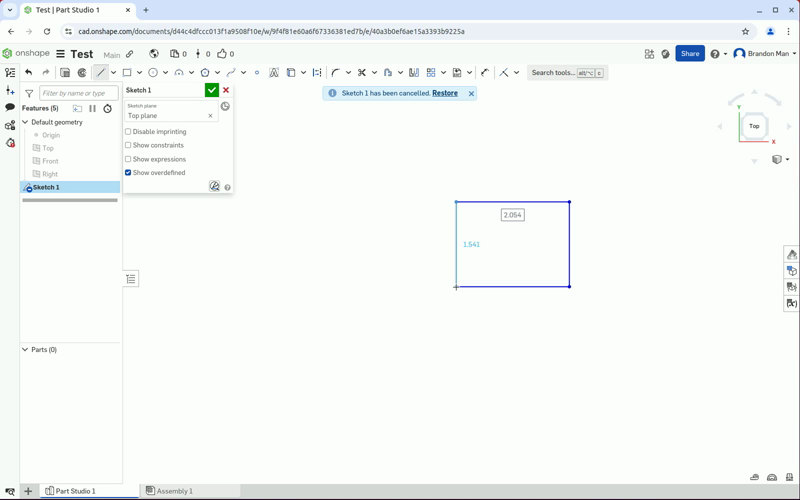
key_up(shift)
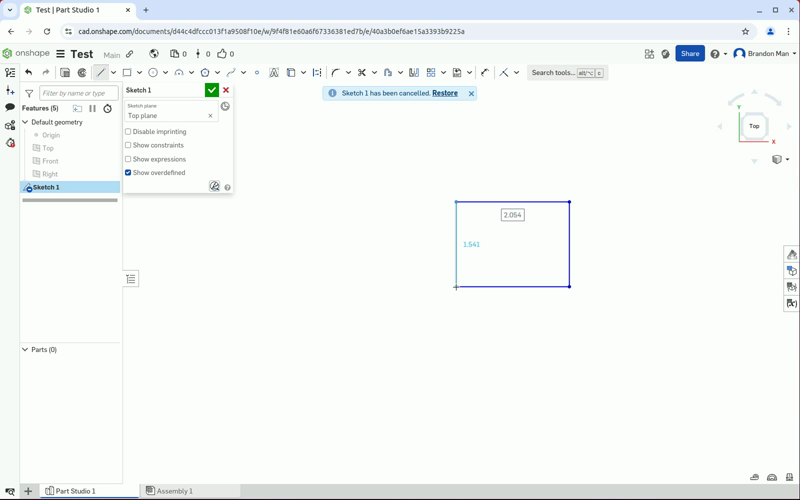
click(456, 286)
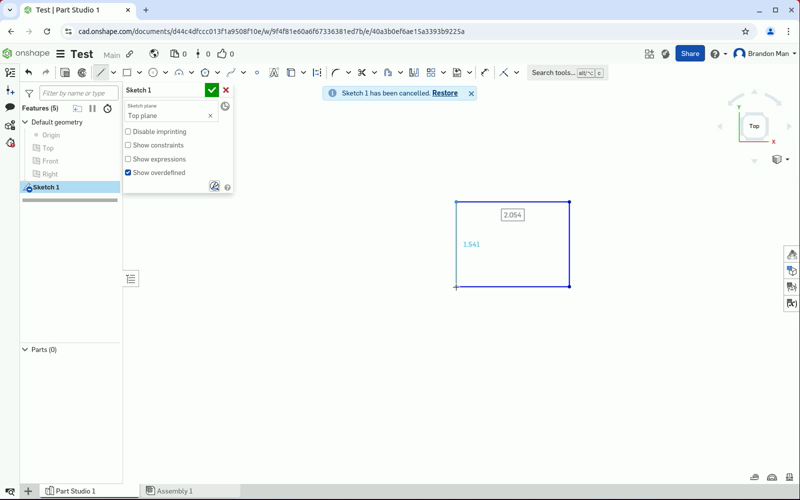
scroll(-6)
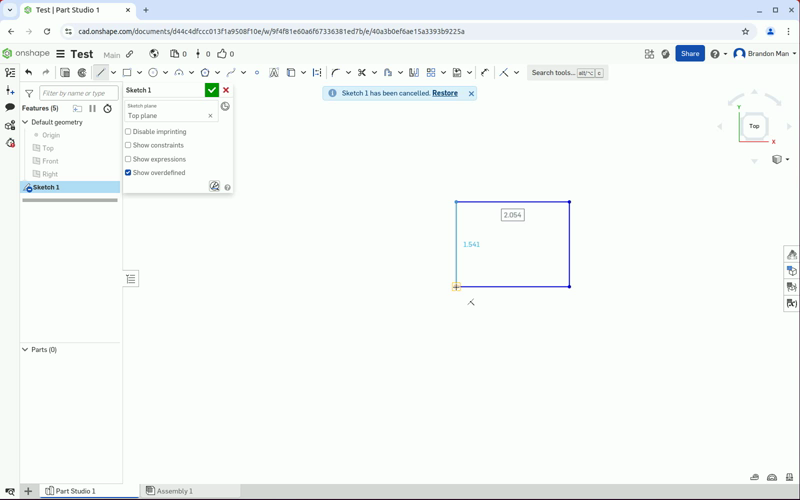
scroll(-6)
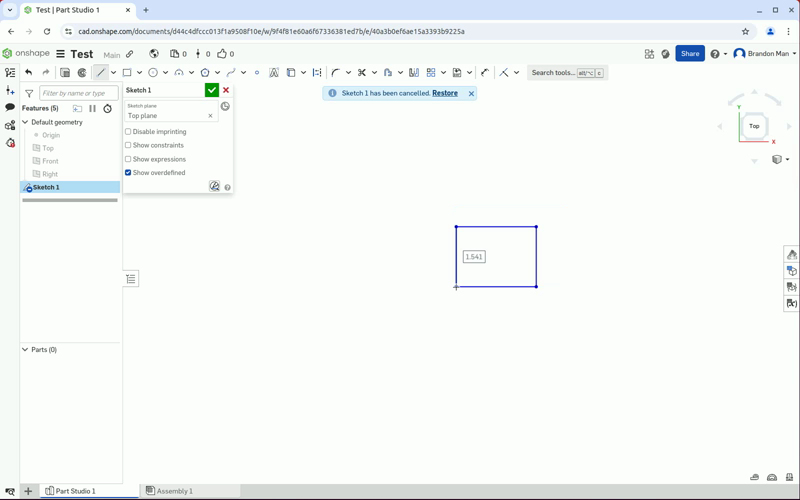
scroll(-6)
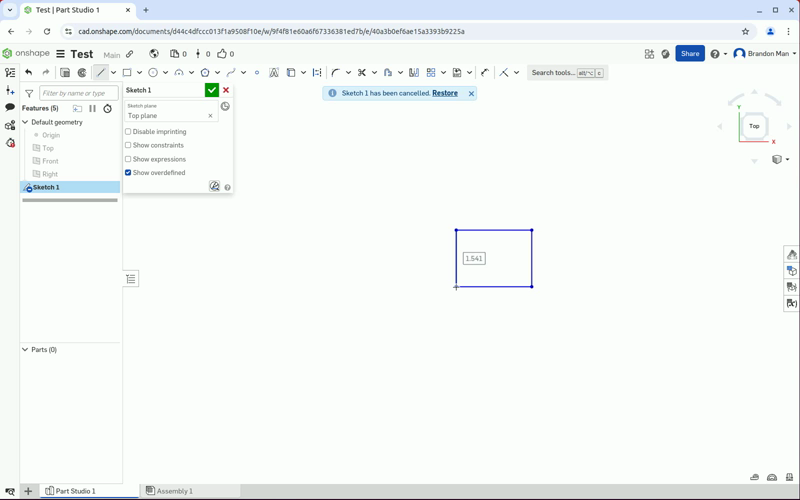
scroll(-6)
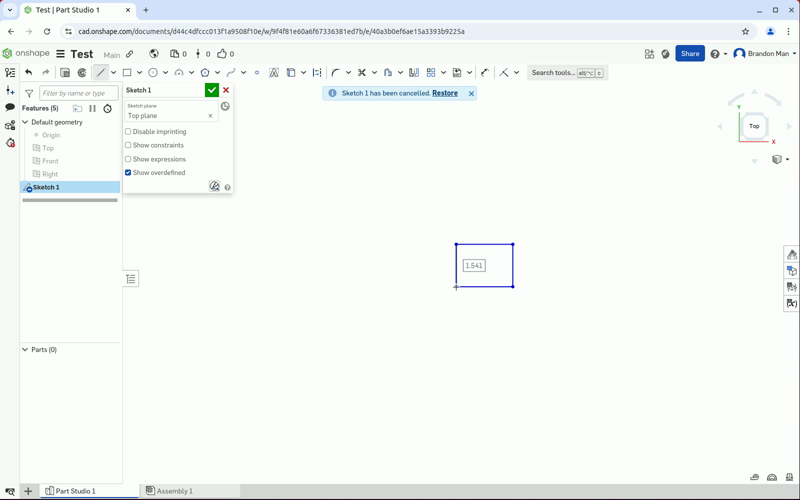
scroll(-6)
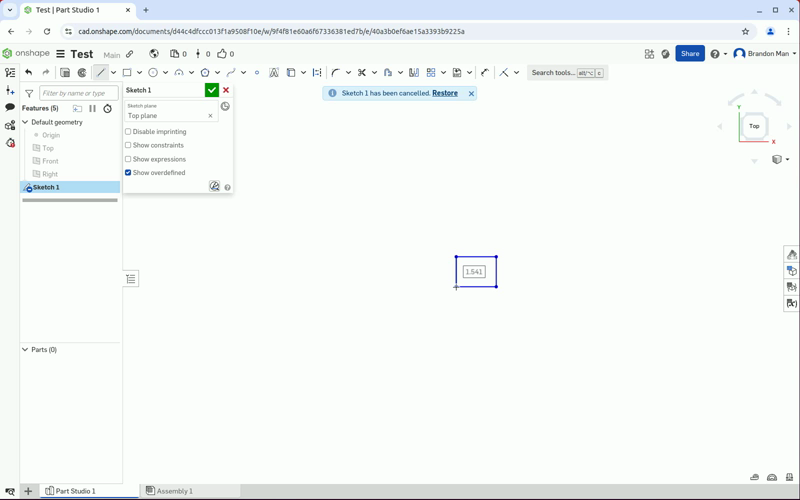
scroll(-6)
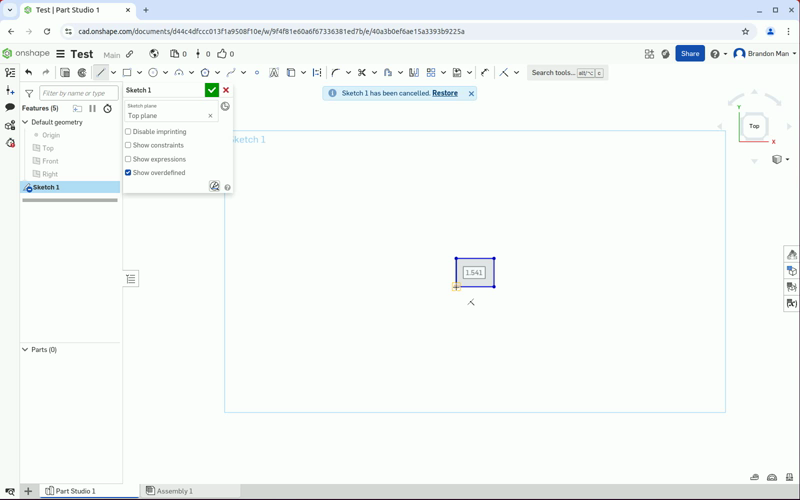
scroll(-6)
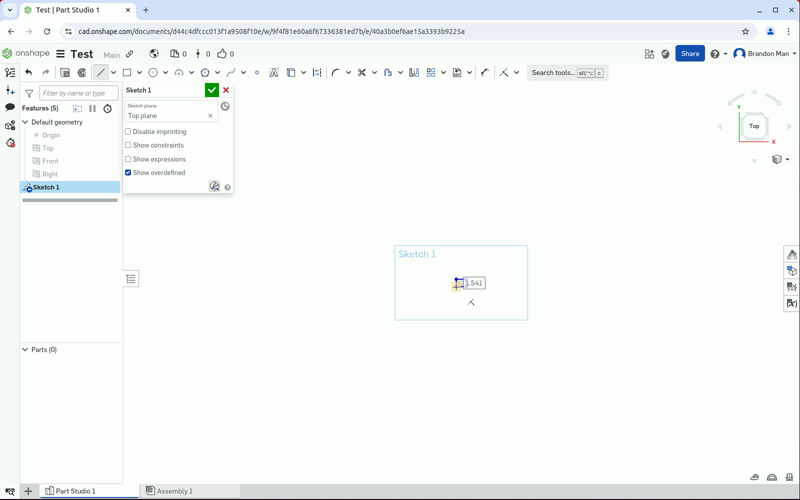
key(esc)
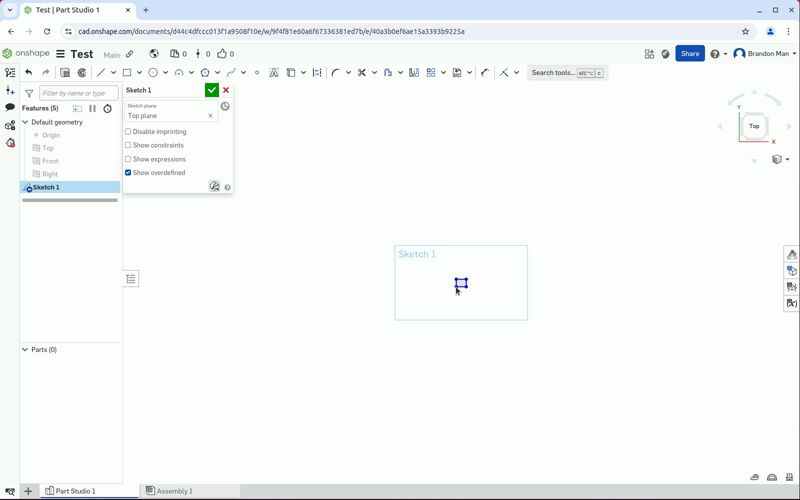
key(l)
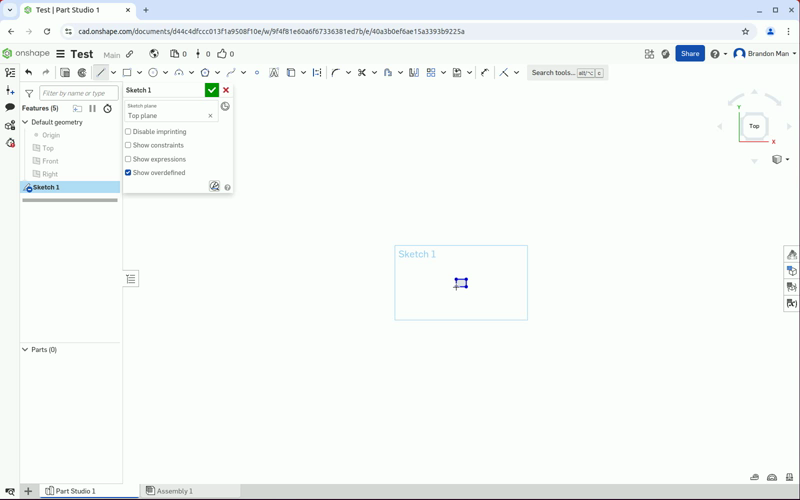
key_down(shift)
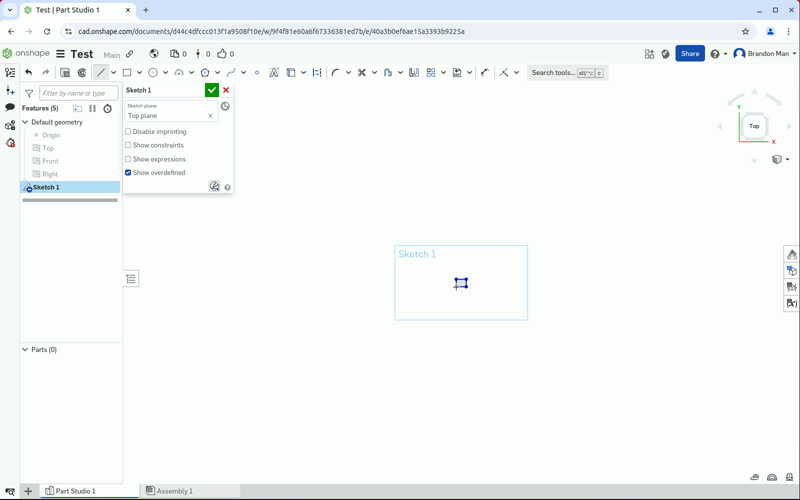
mouse_move(456, 285)
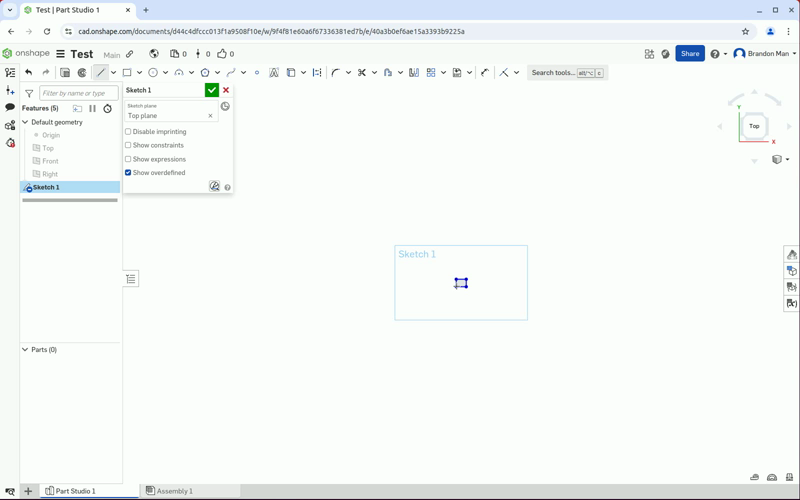
scroll(6)
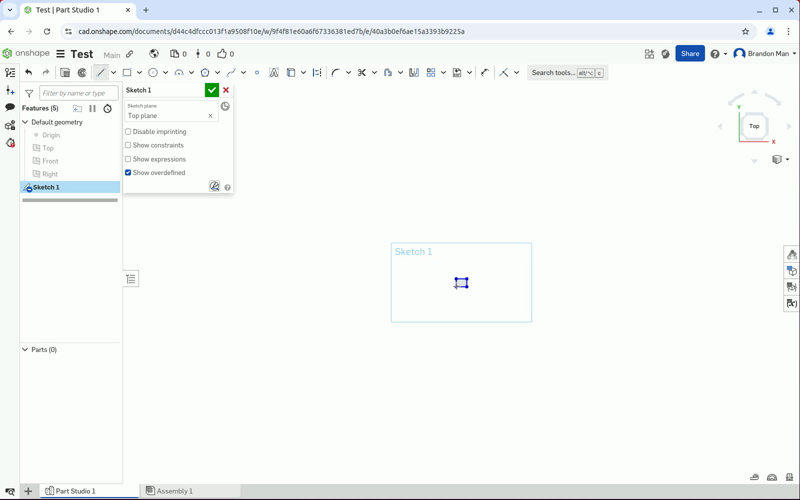
scroll(6)
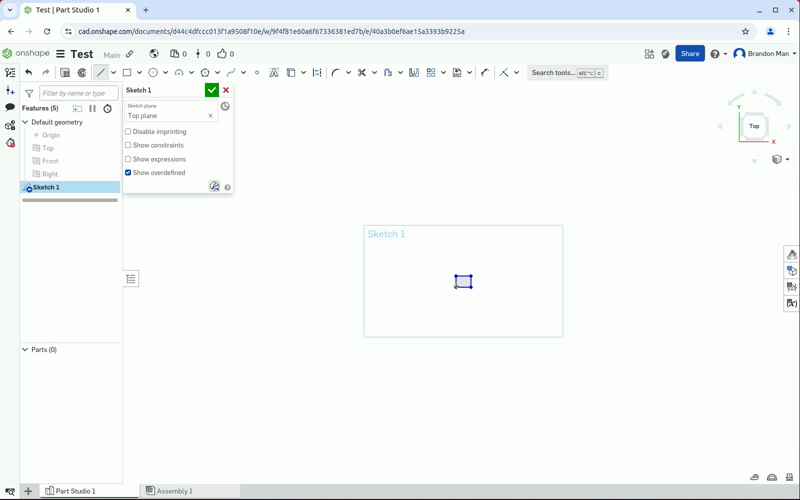
scroll(6)
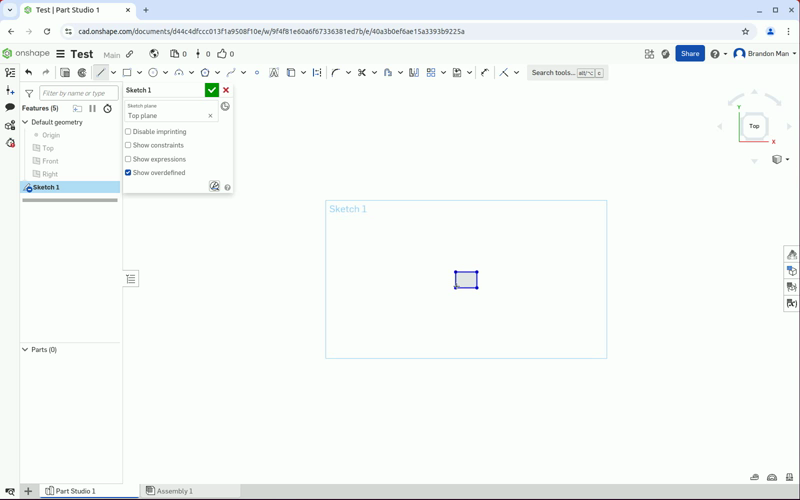
scroll(6)
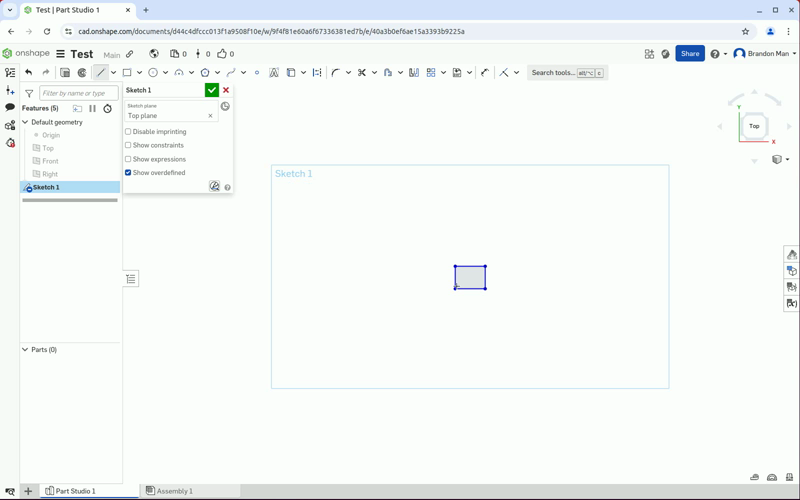
scroll(6)
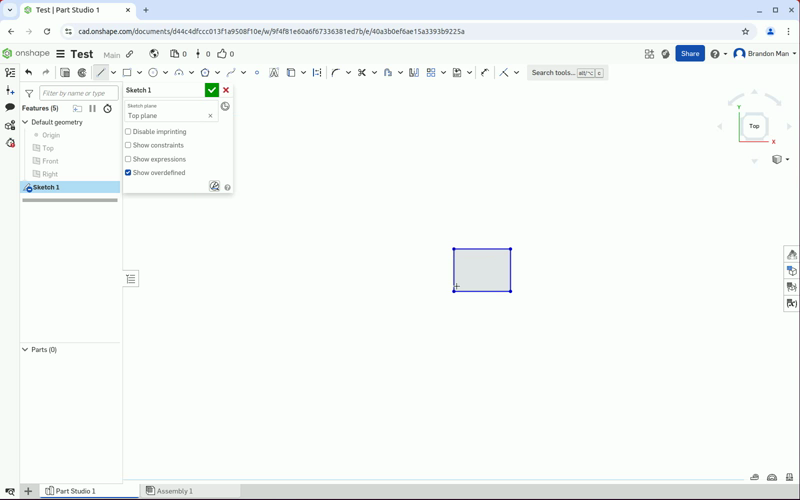
scroll(6)
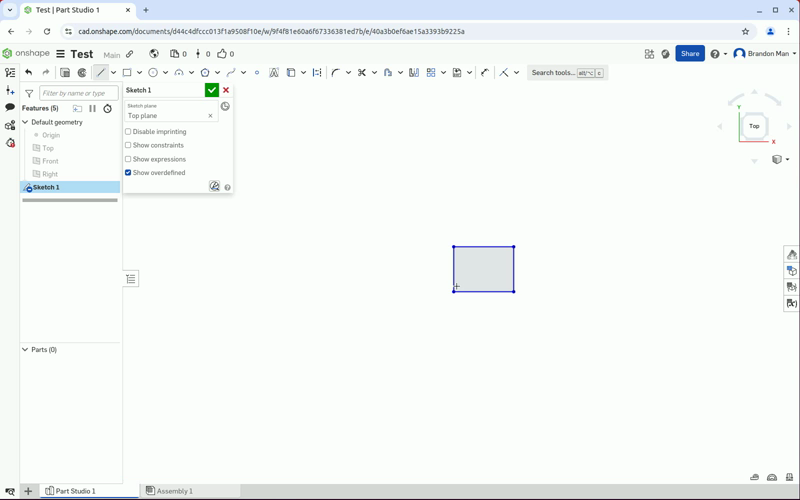
scroll(6)
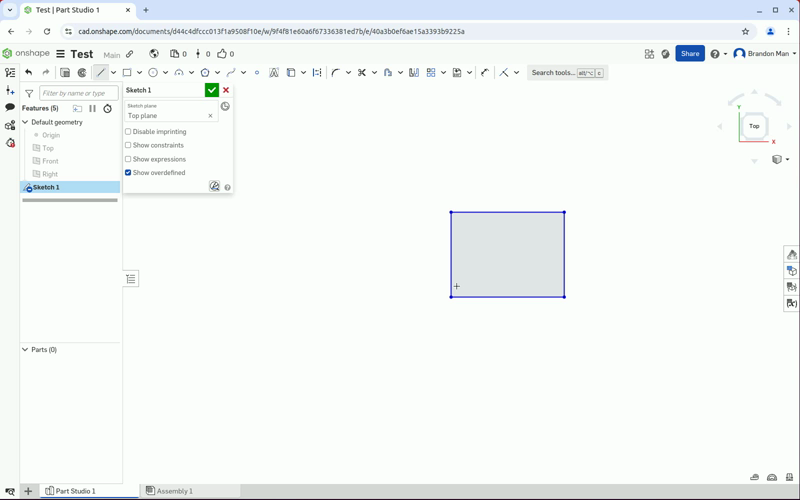
click(456, 285)
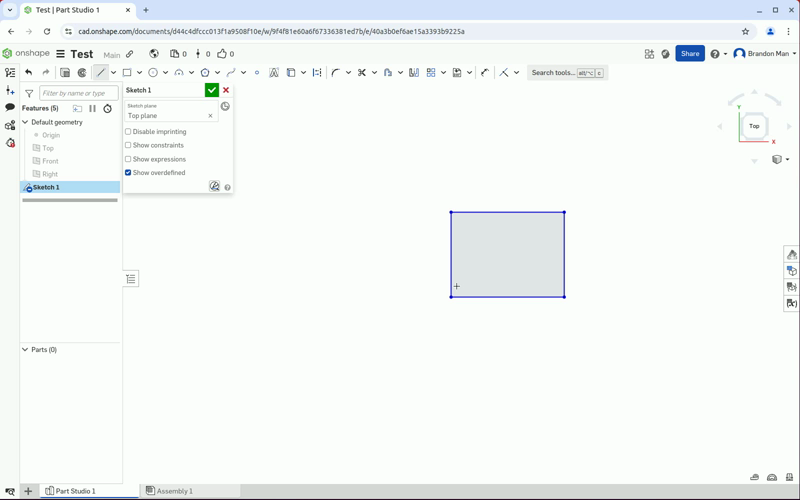
scroll(-6)
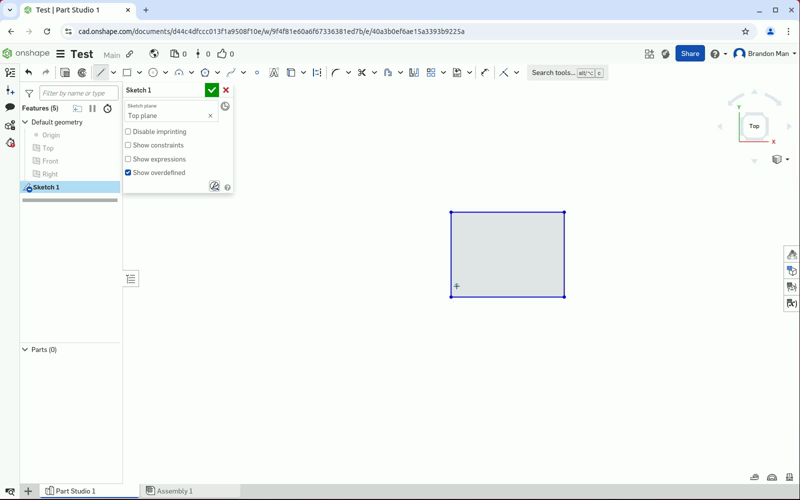
scroll(-6)
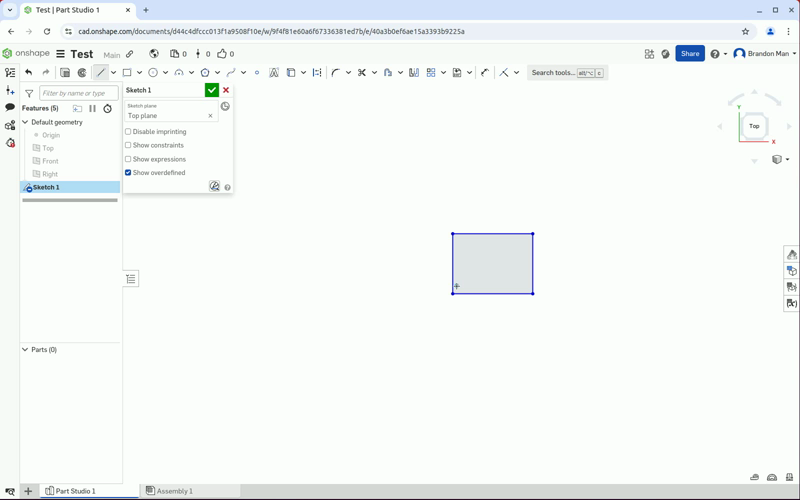
scroll(-6)
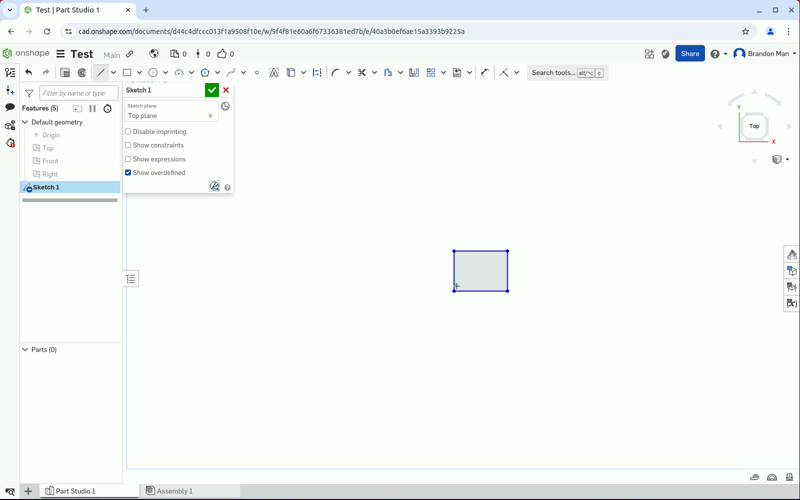
scroll(-6)
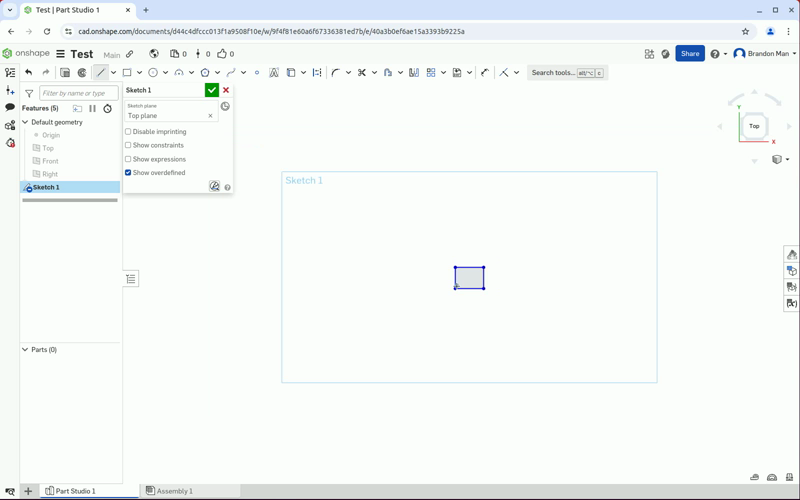
scroll(-6)
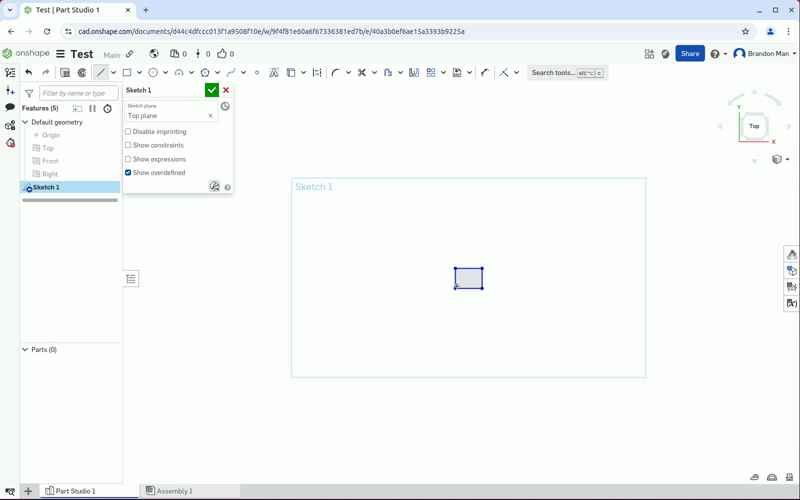
scroll(-6)
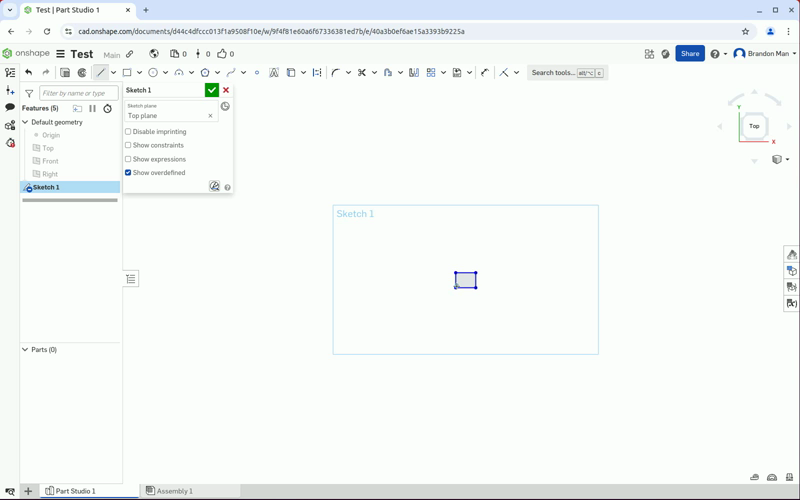
scroll(-6)
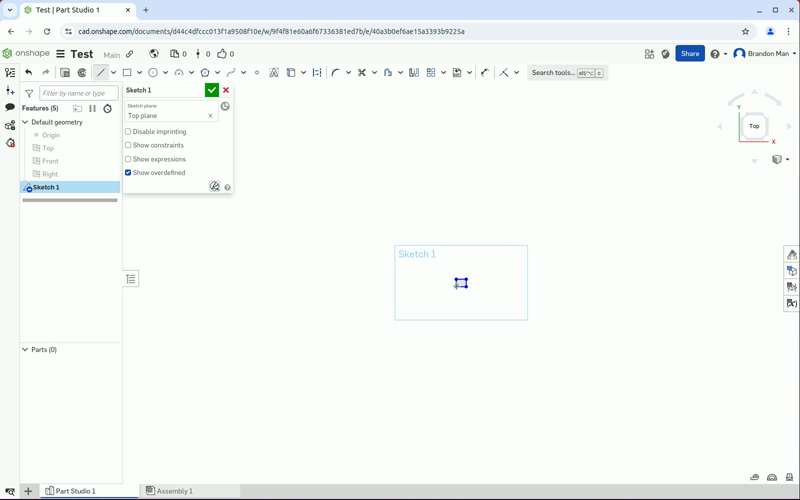
key_up(shift)
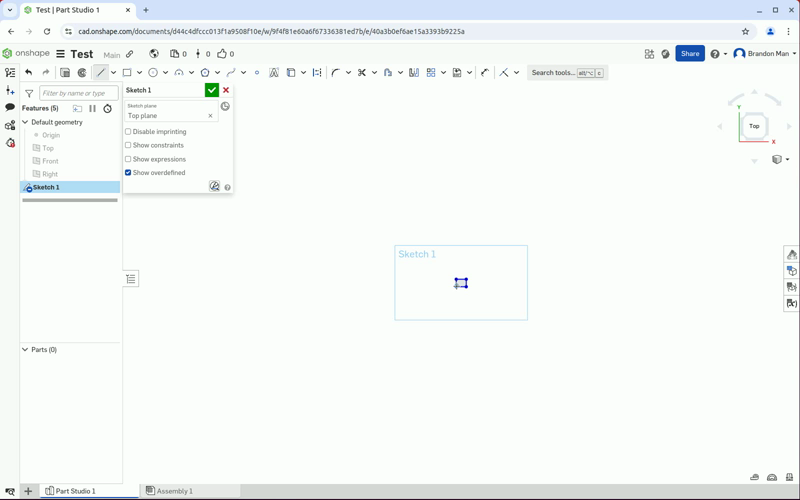
key_down(shift)
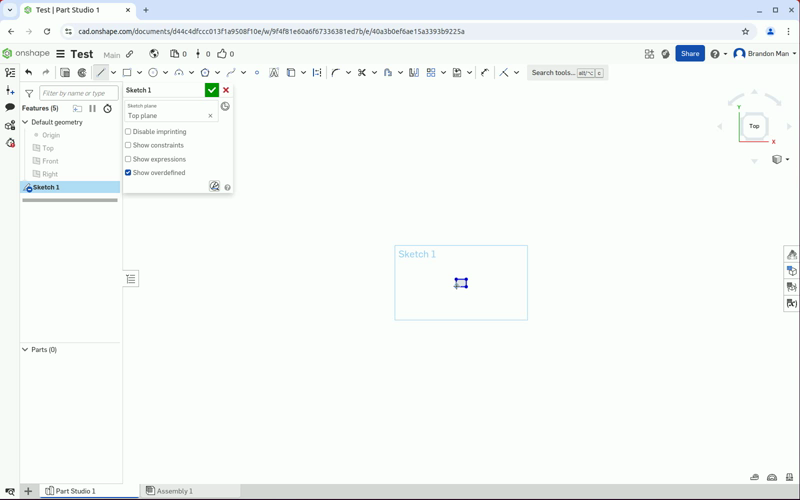
mouse_move(486, 285)
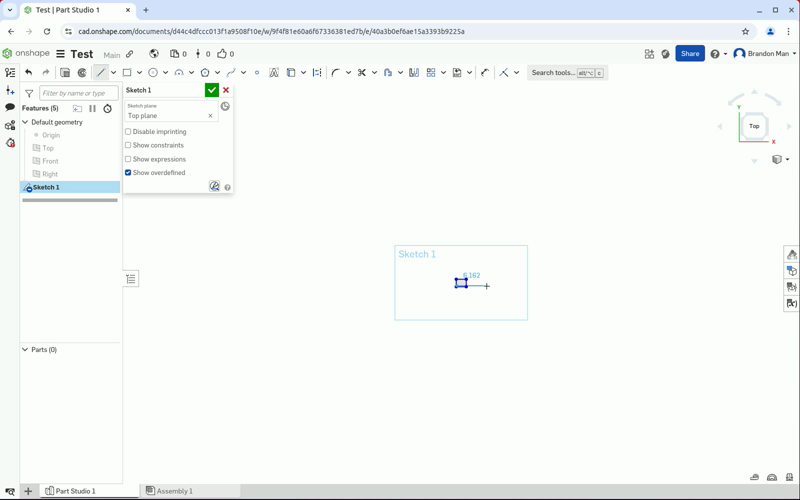
mouse_move(465, 285)
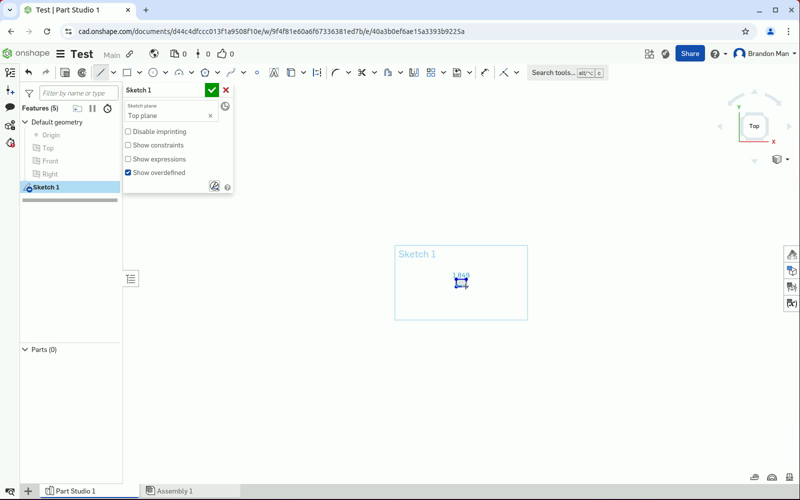
scroll(6)
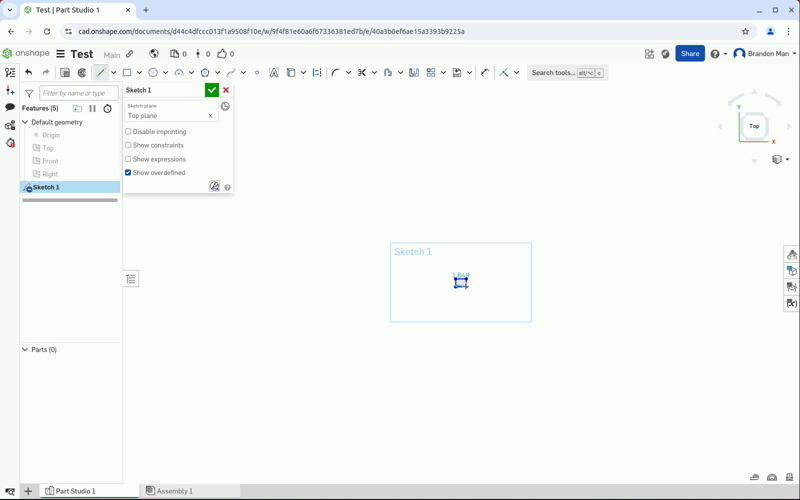
scroll(6)
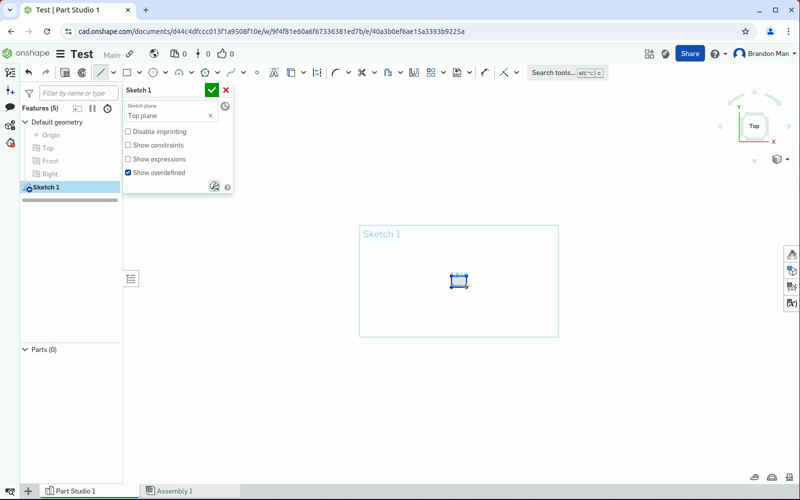
scroll(6)
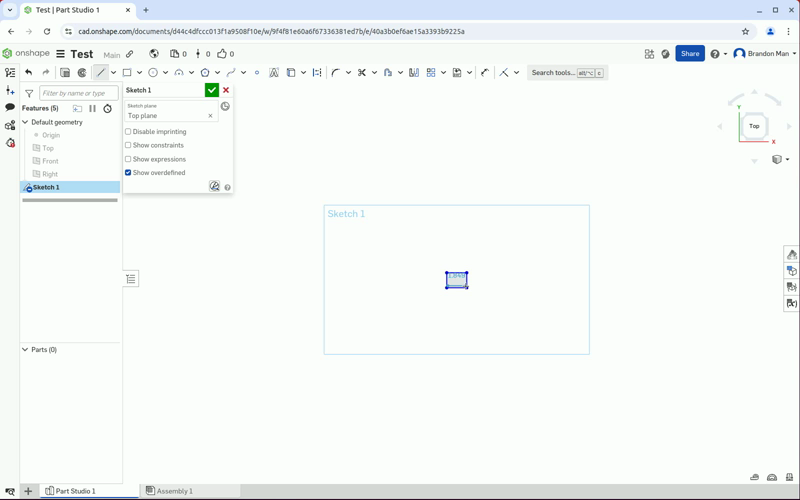
scroll(6)
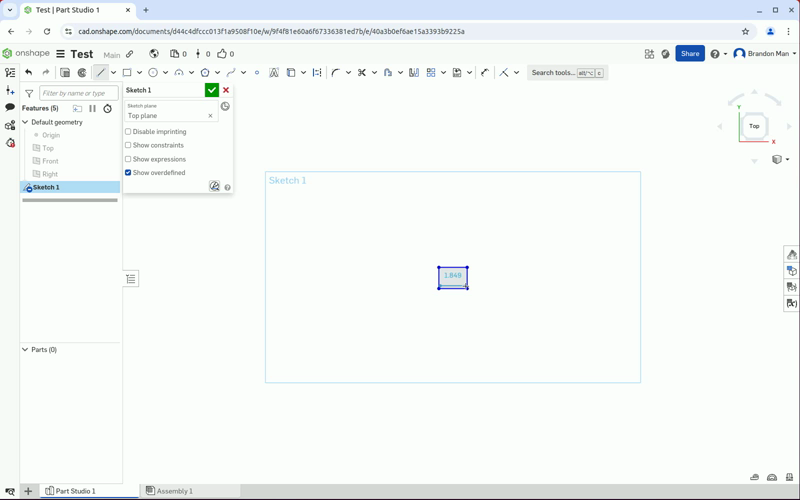
scroll(6)
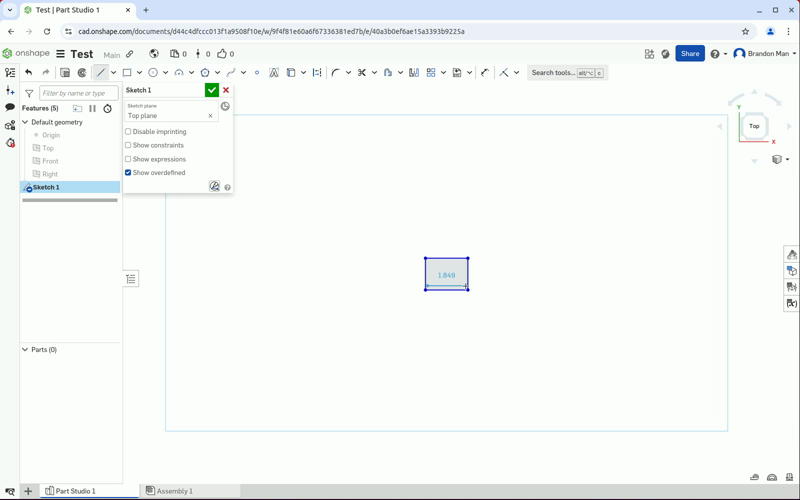
scroll(6)
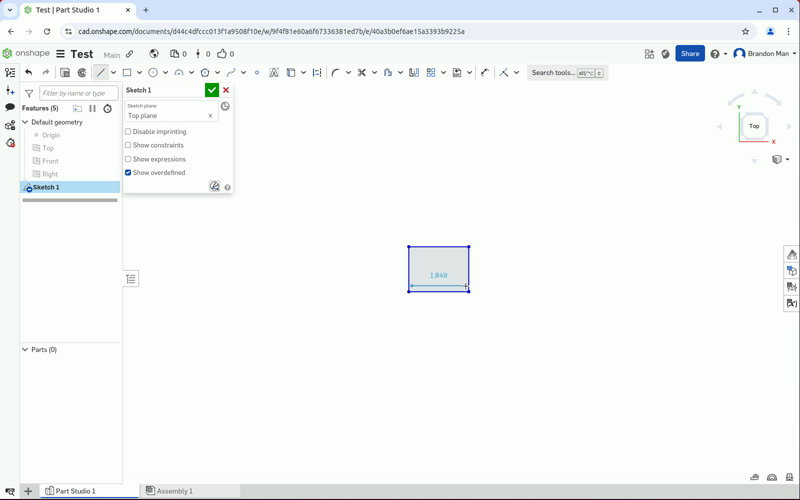
scroll(6)
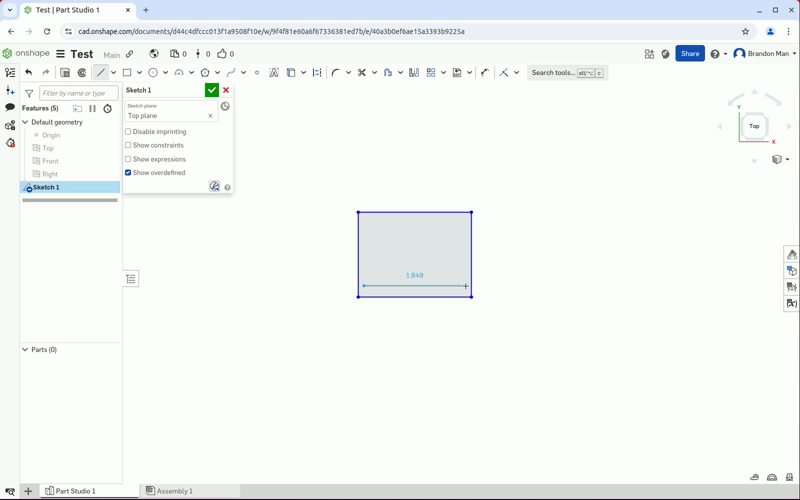
click(465, 285)
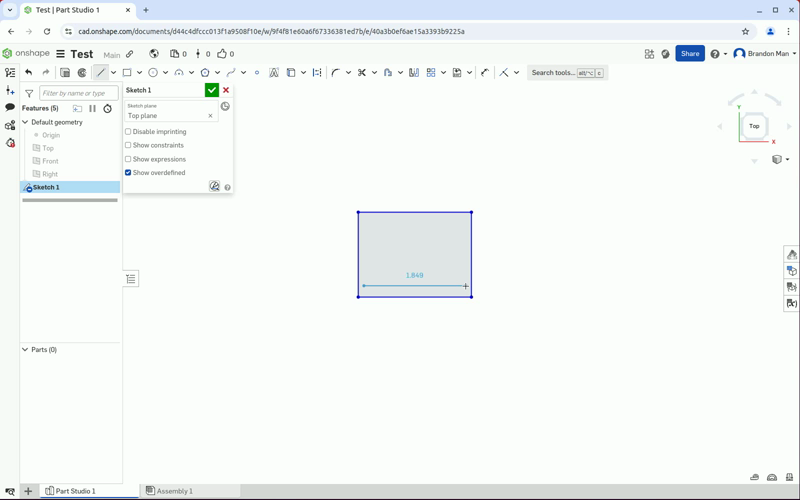
scroll(-6)
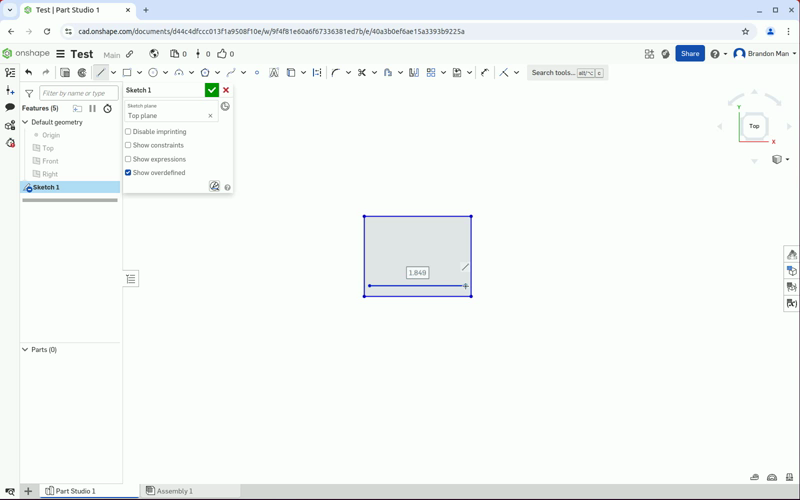
scroll(-6)
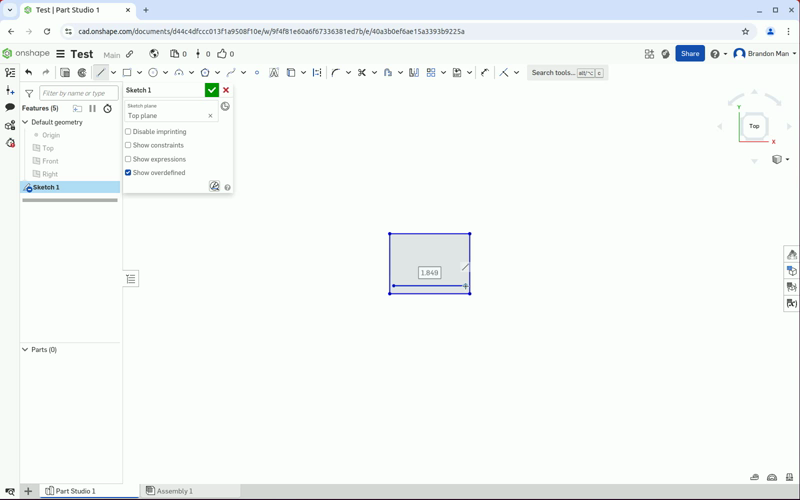
scroll(-6)
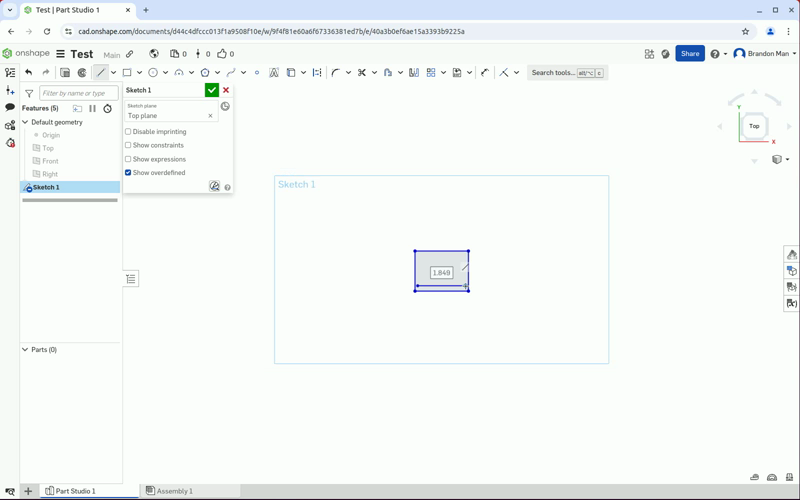
scroll(-6)
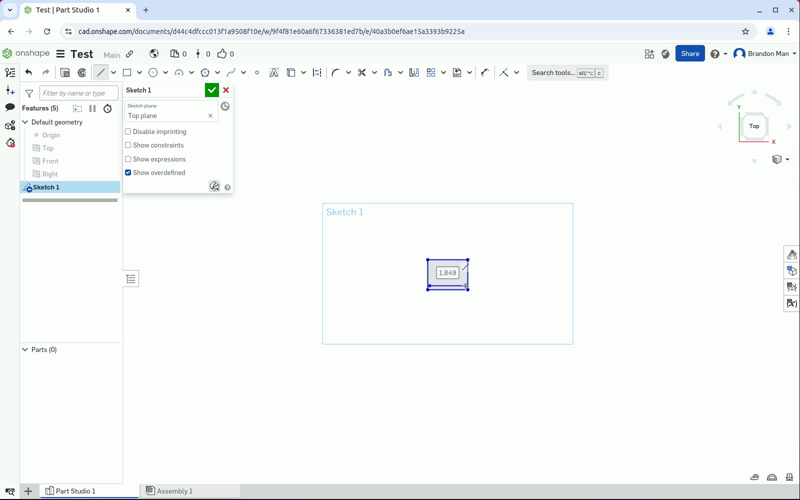
scroll(-6)
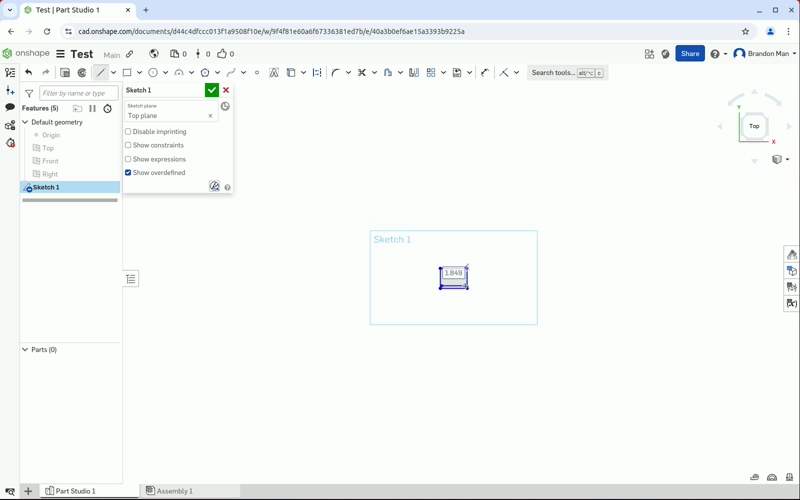
scroll(-6)
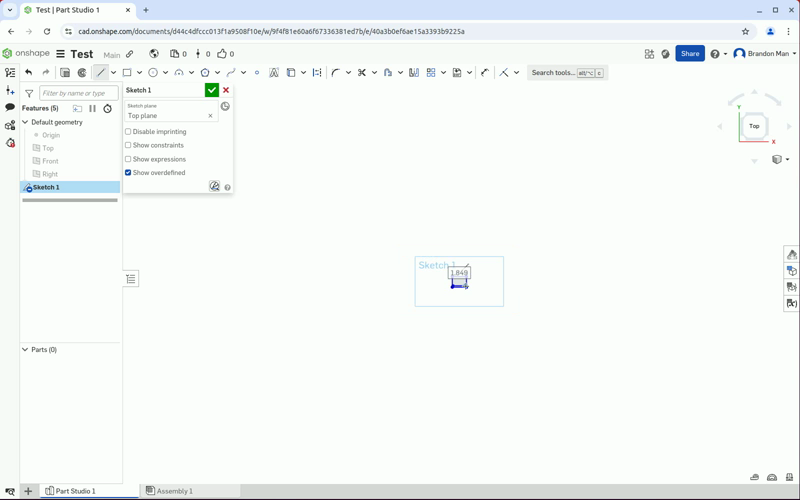
scroll(-6)
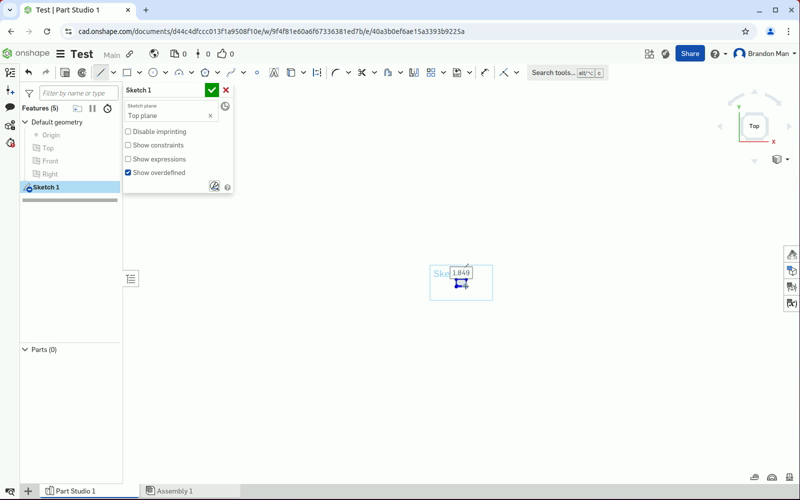
key_up(shift)
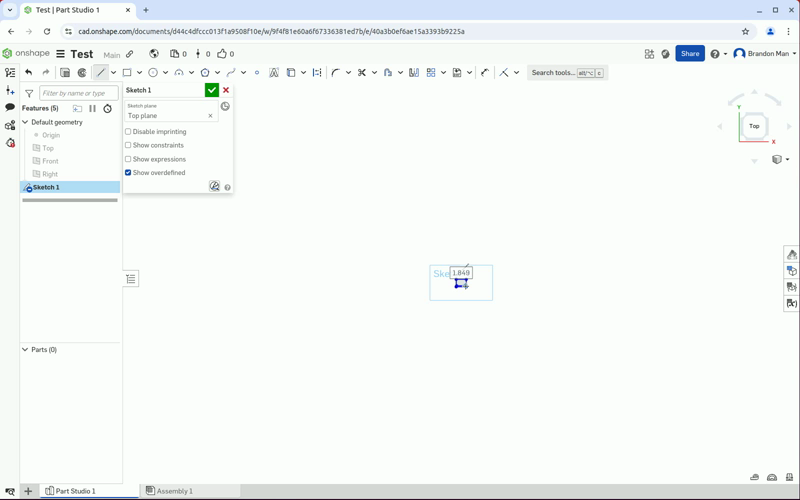
key_down(shift)
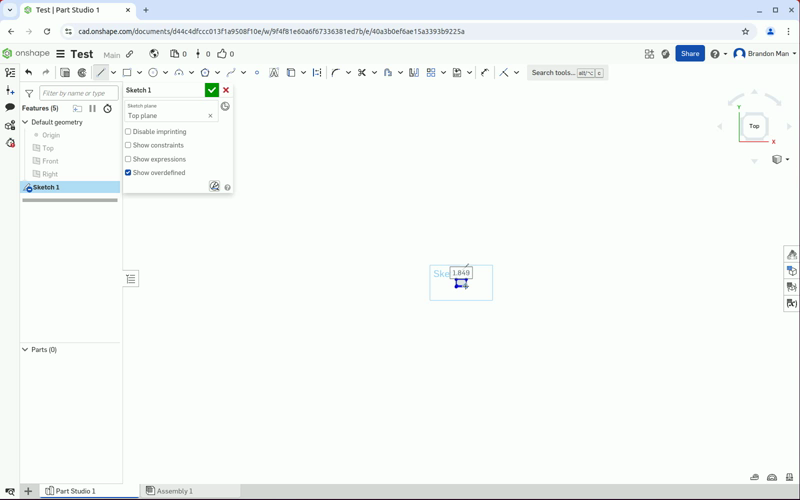
mouse_move(495, 285)
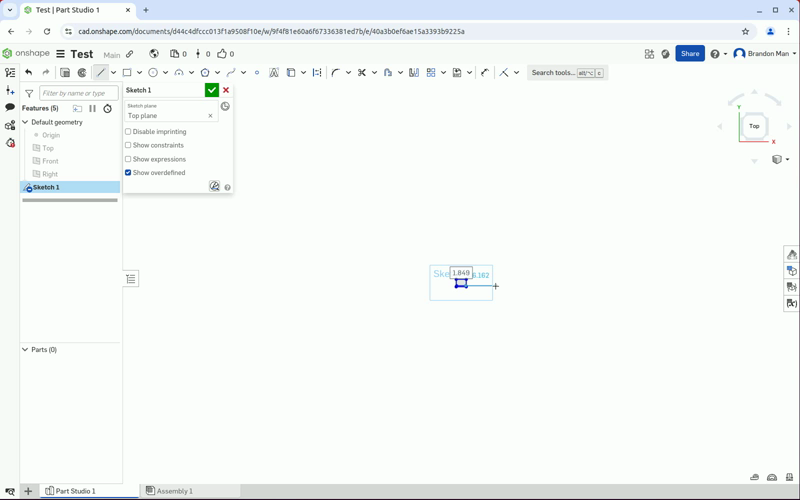
mouse_move(465, 279)
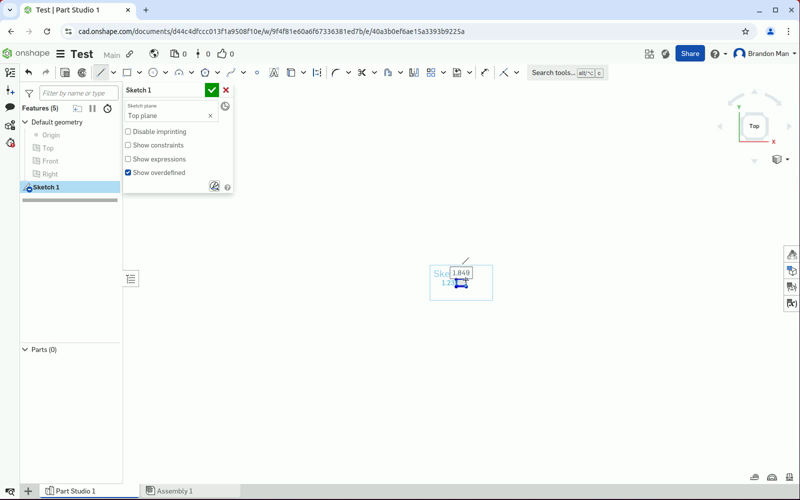
scroll(6)
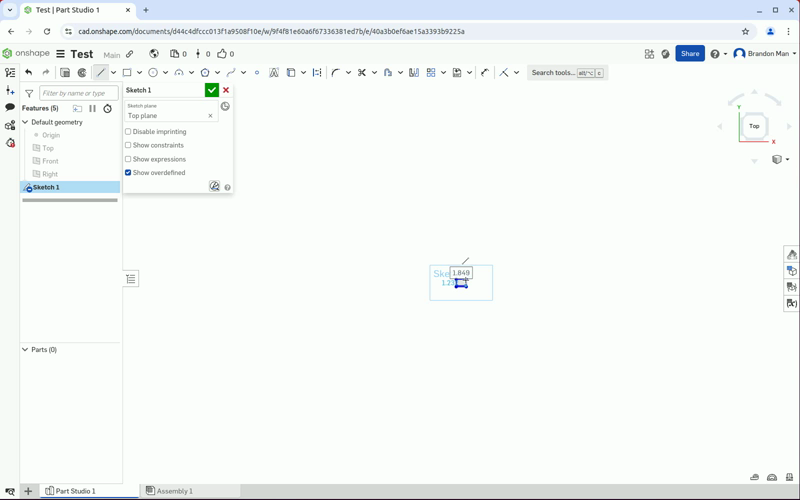
scroll(6)
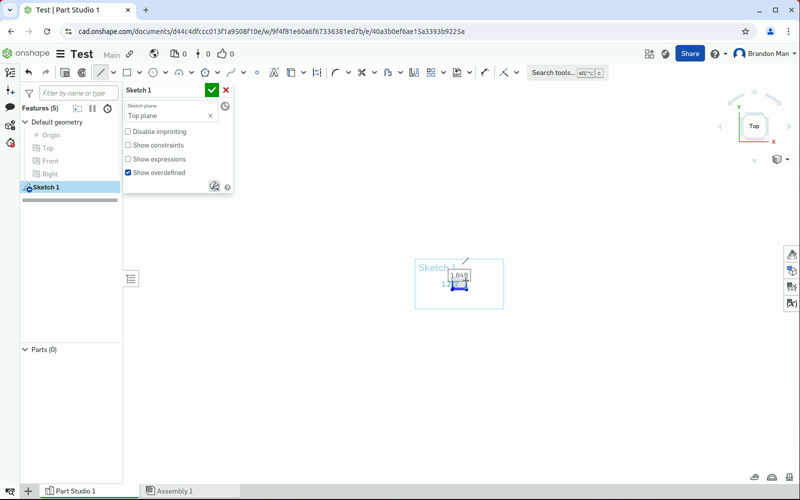
scroll(6)
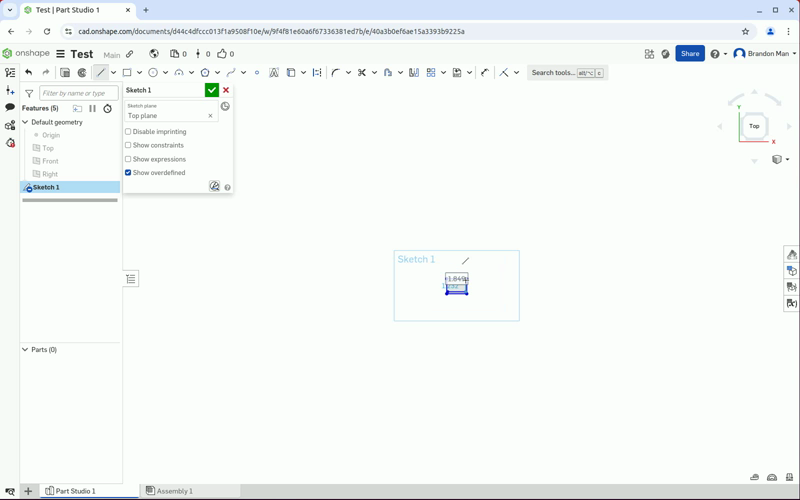
scroll(6)
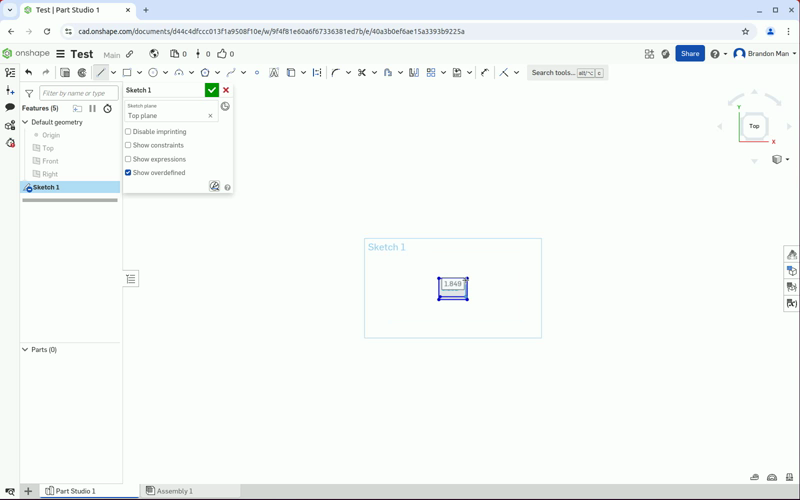
scroll(6)
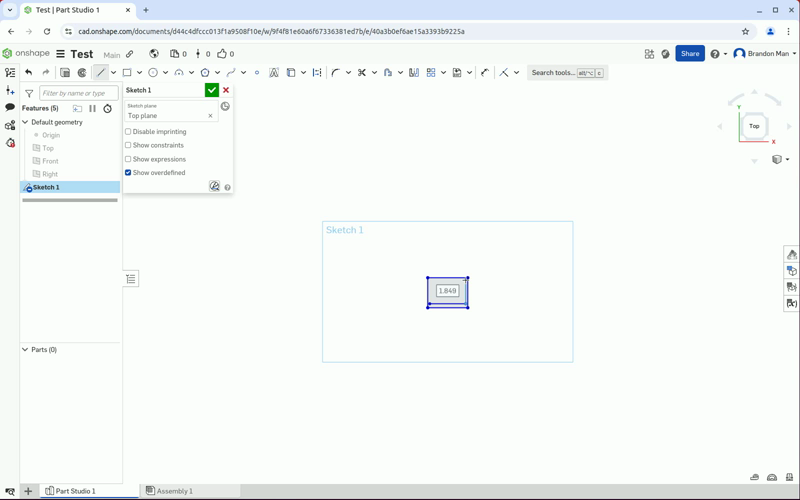
scroll(6)
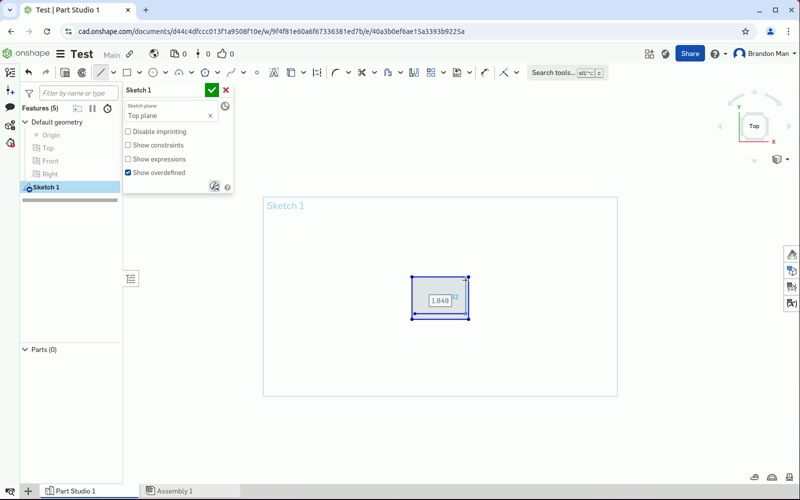
scroll(6)
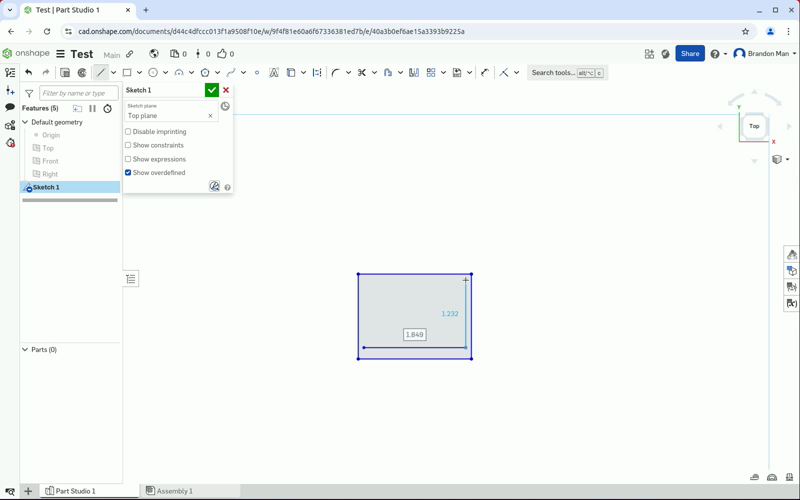
click(465, 279)
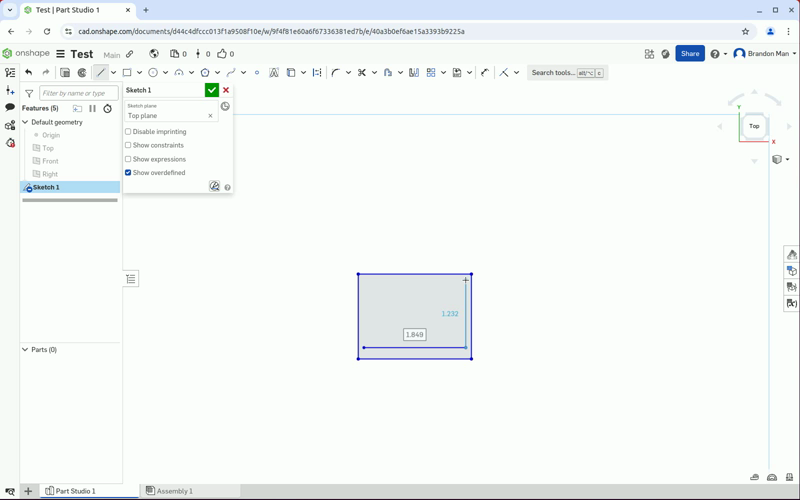
scroll(-6)
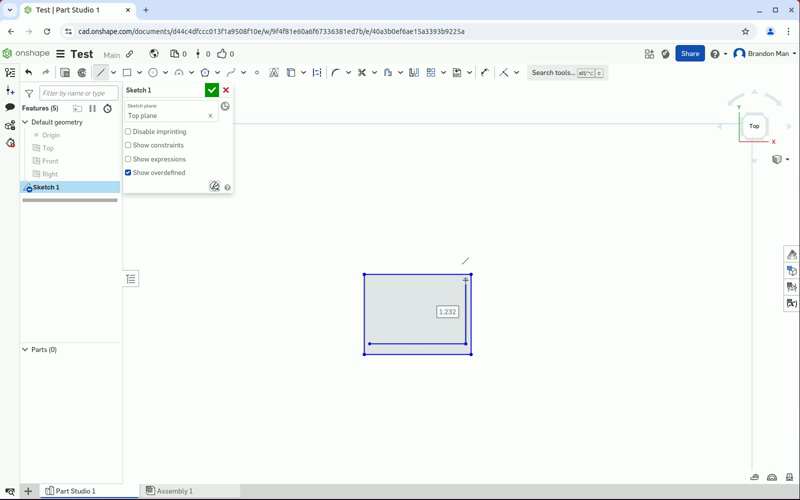
scroll(-6)
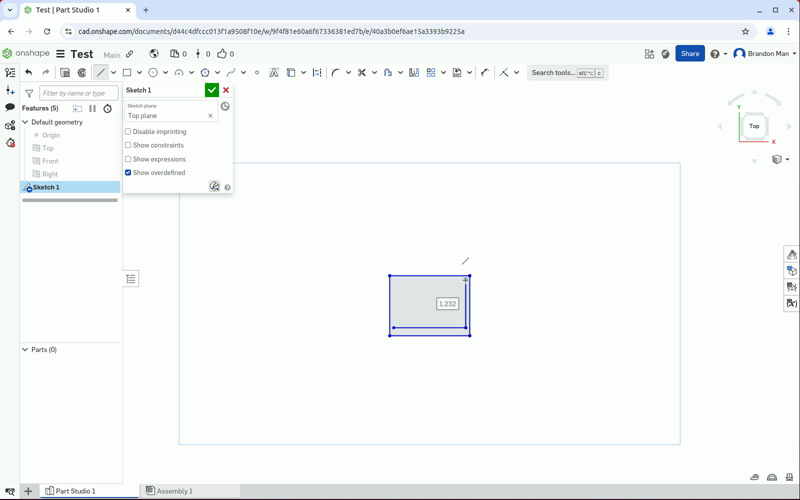
scroll(-6)
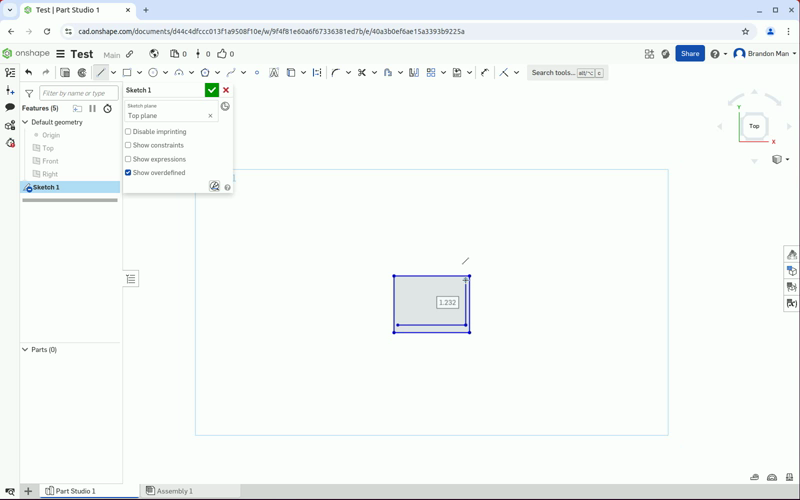
scroll(-6)
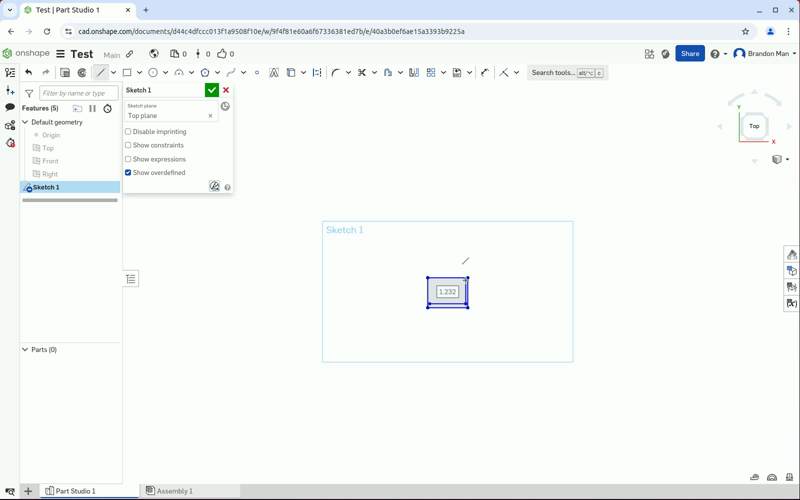
scroll(-6)
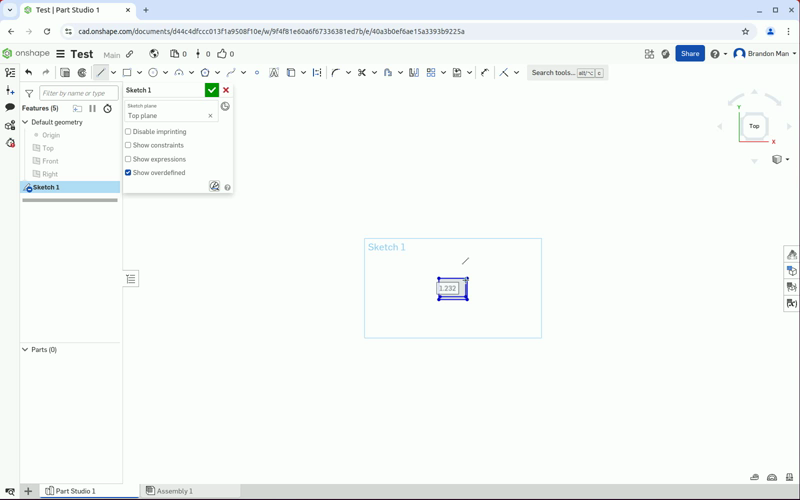
scroll(-6)
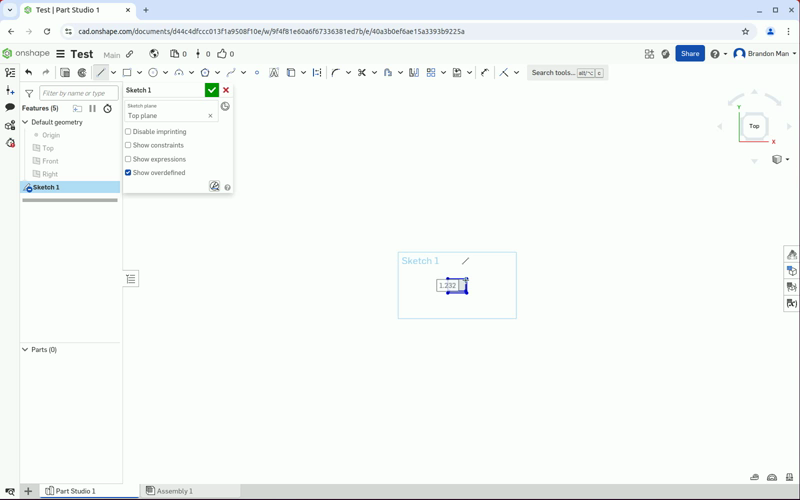
scroll(-6)
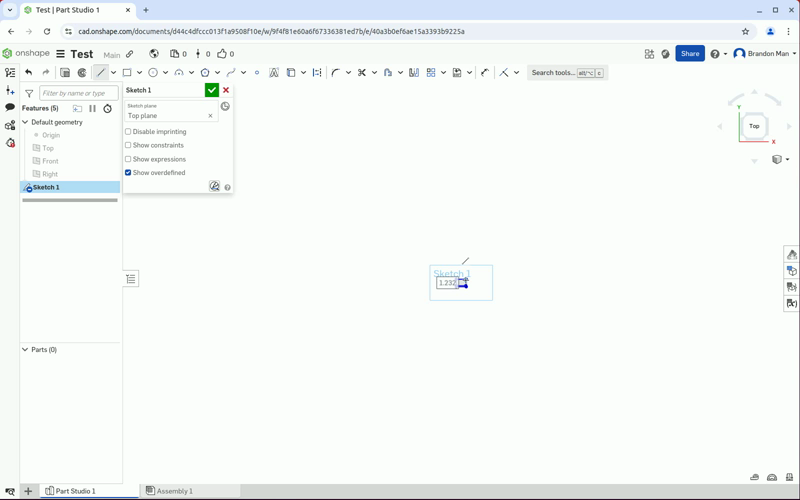
key_up(shift)
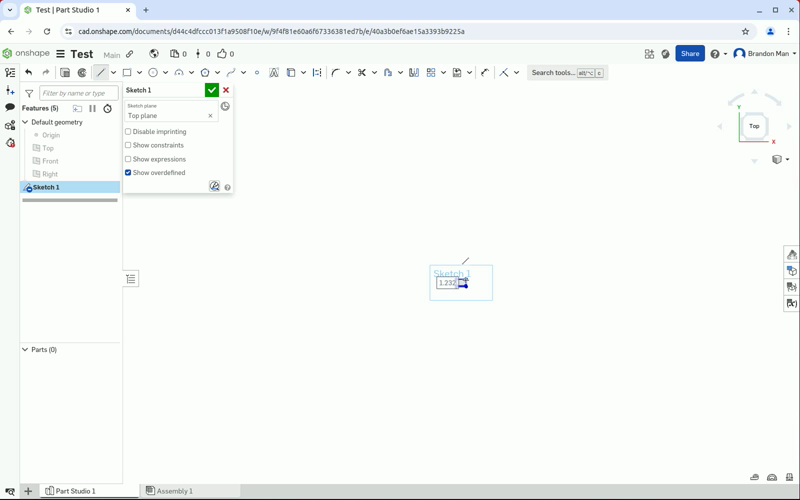
key_down(shift)
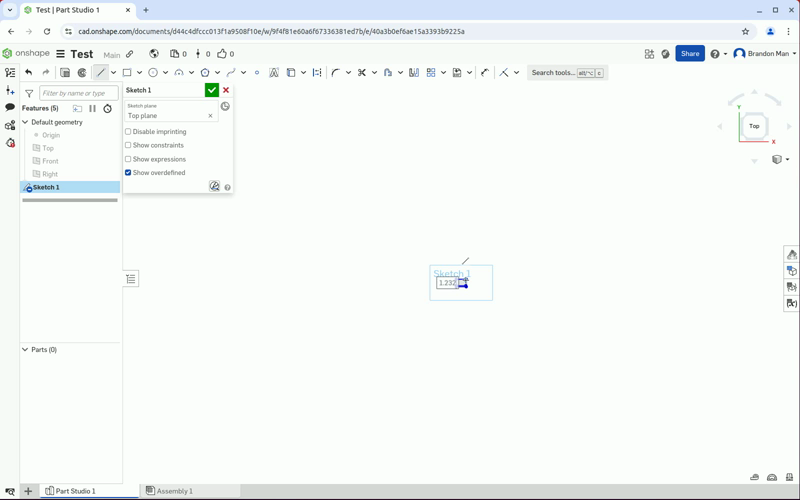
mouse_move(495, 279)
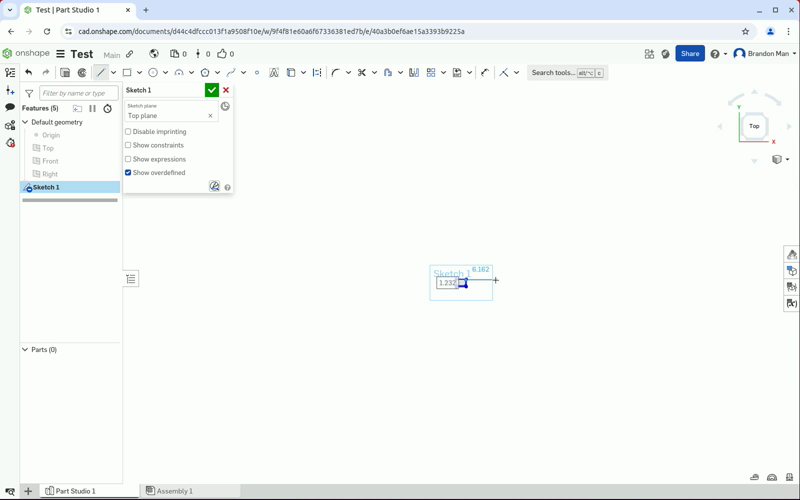
mouse_move(456, 279)
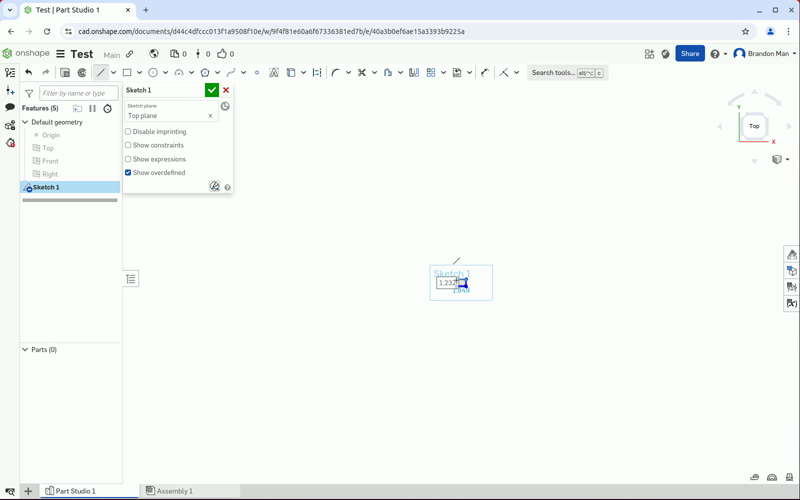
scroll(6)
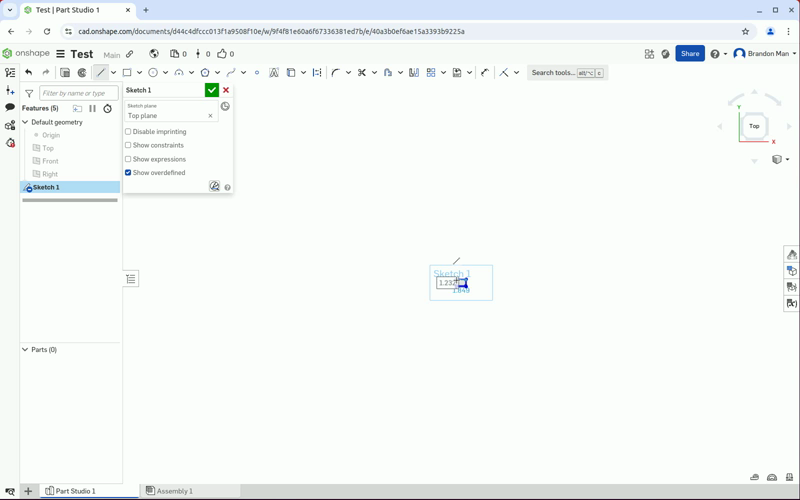
scroll(6)
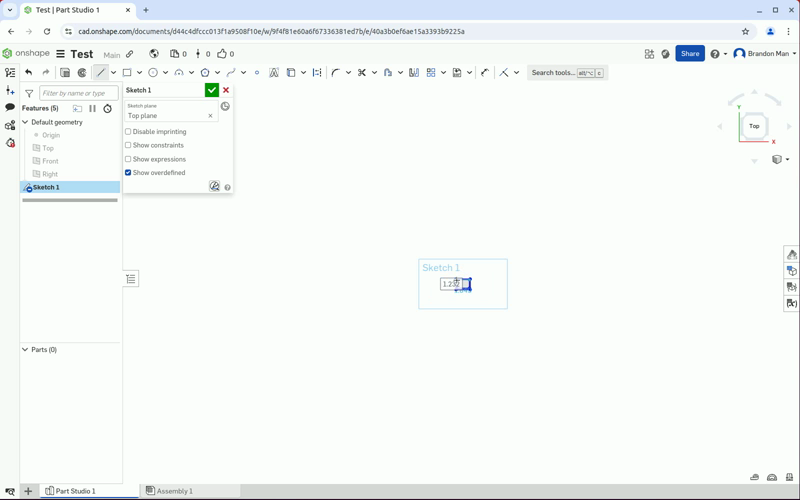
scroll(6)
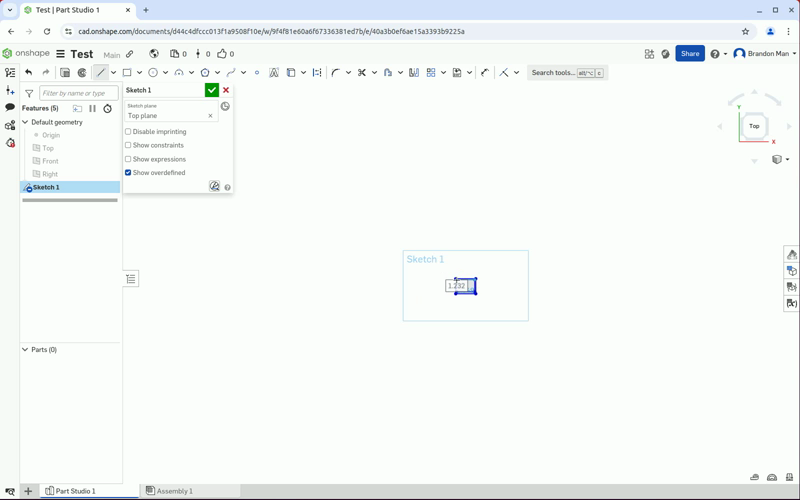
scroll(6)
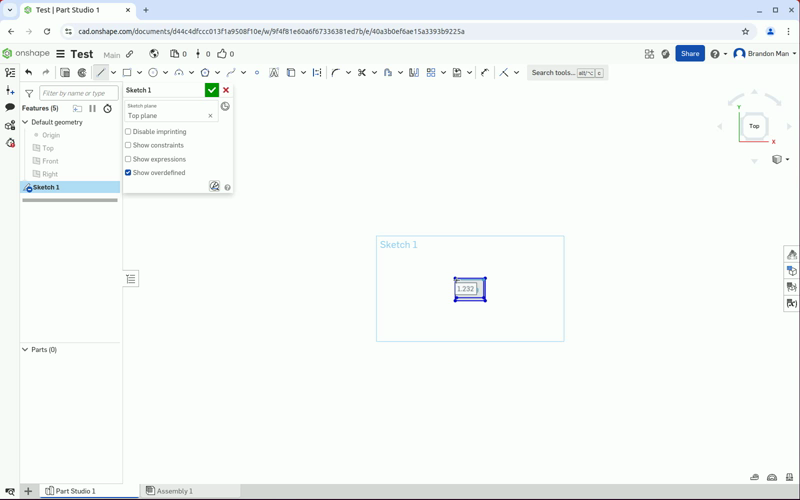
scroll(6)
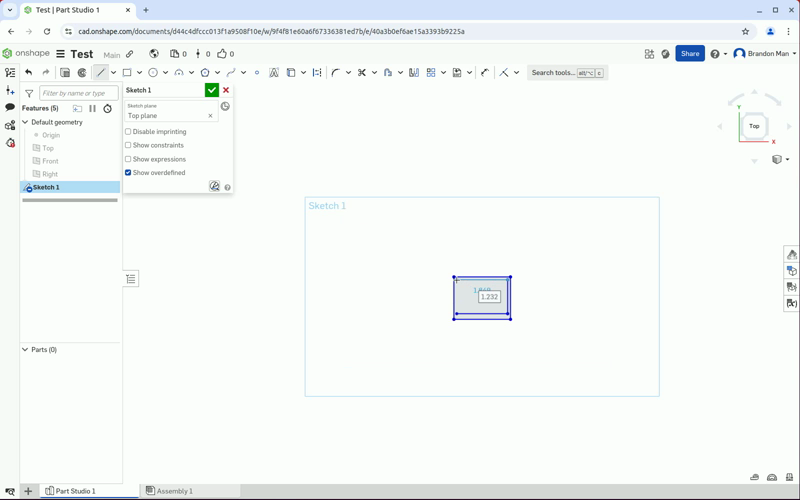
scroll(6)
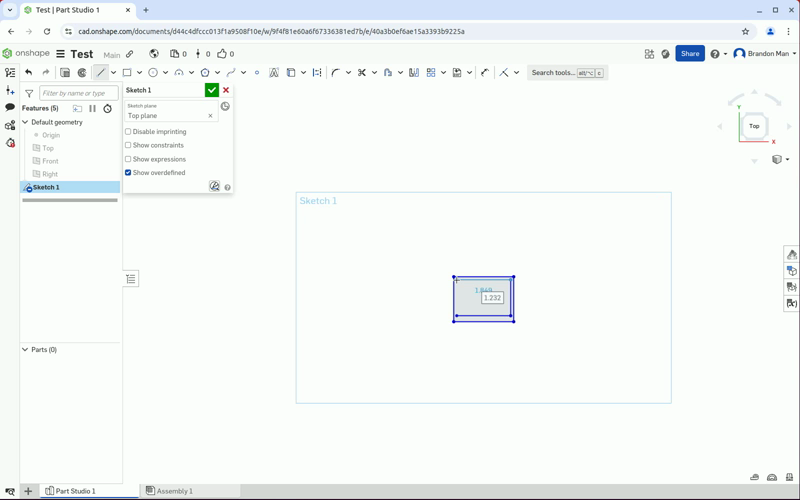
scroll(6)
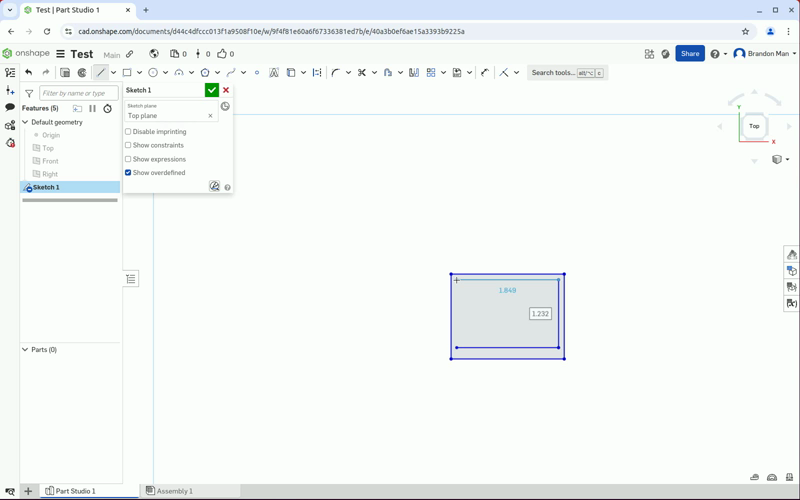
click(456, 279)
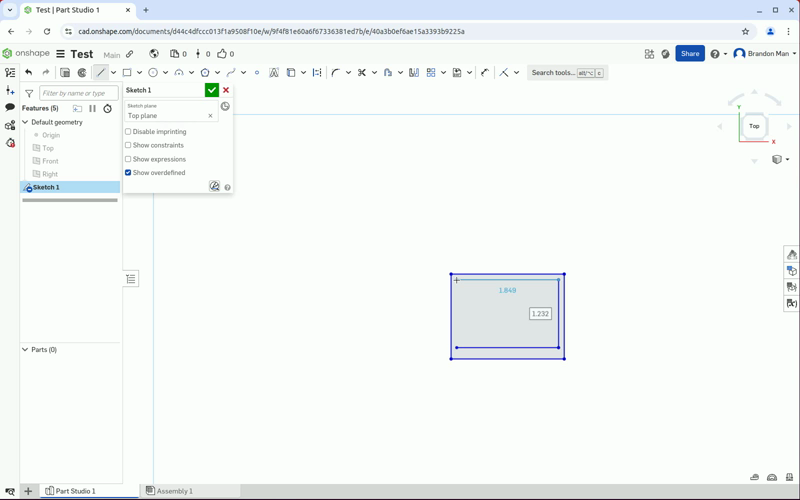
scroll(-6)
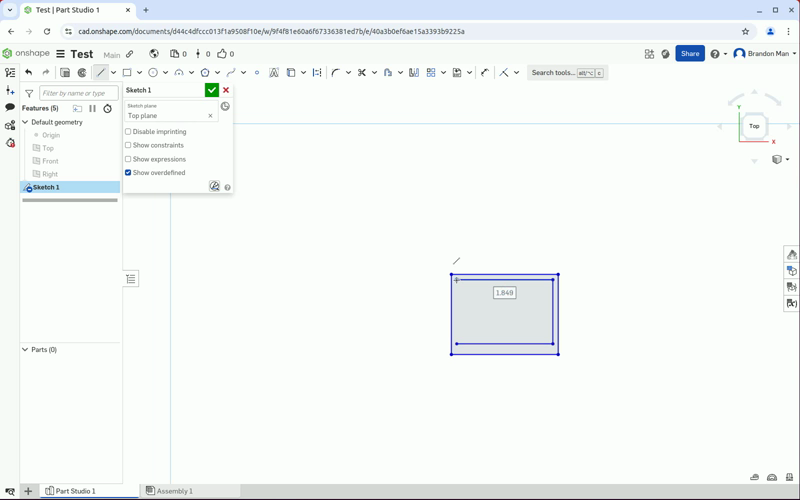
scroll(-6)
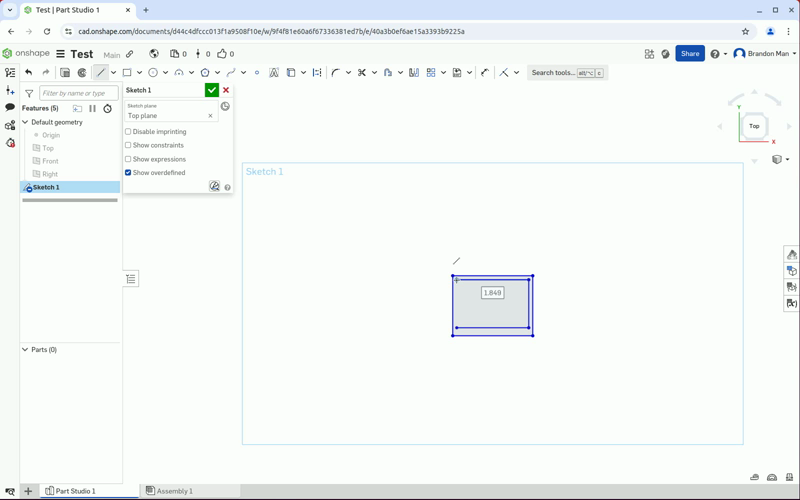
scroll(-6)
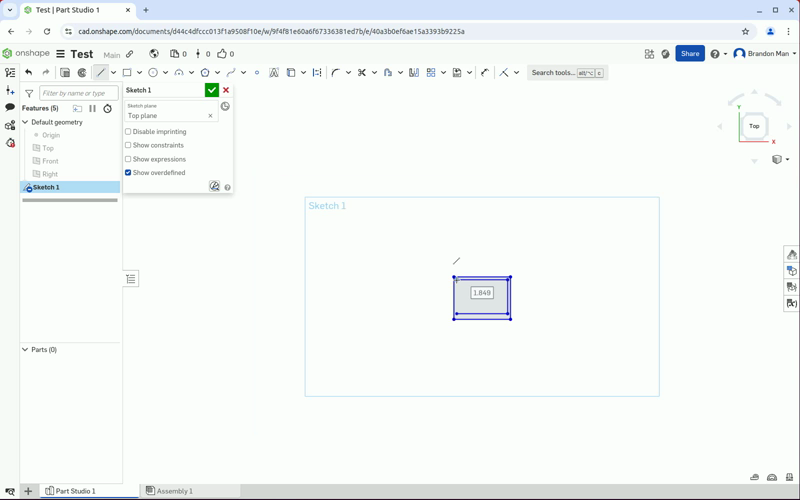
scroll(-6)
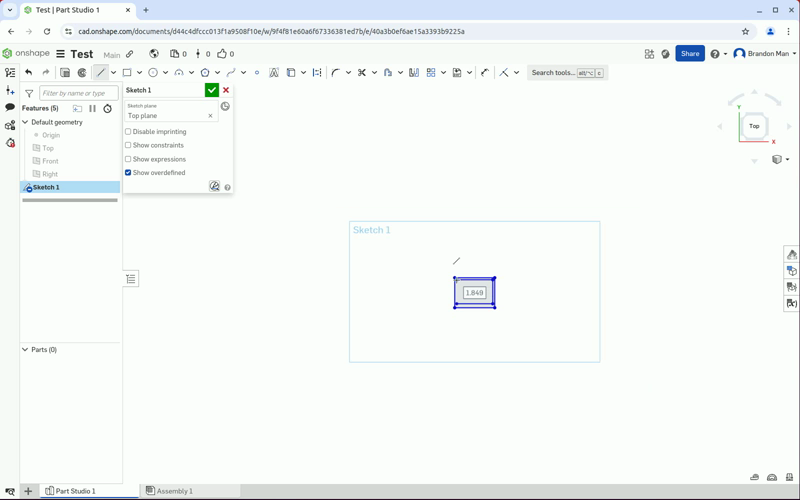
scroll(-6)
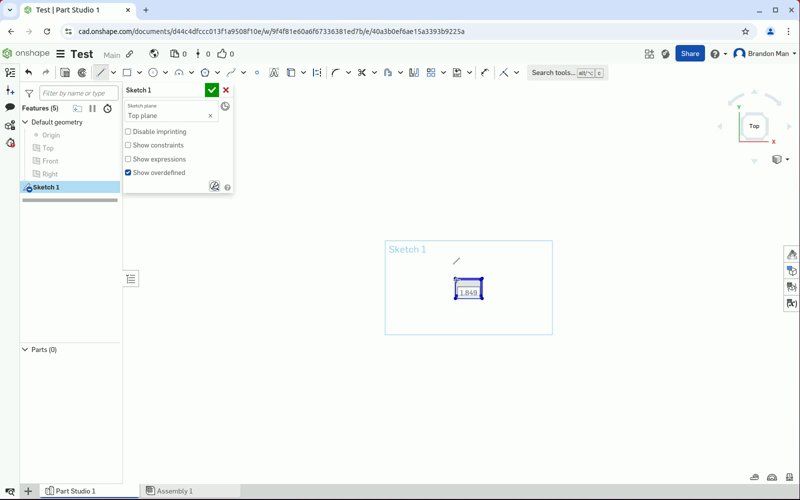
scroll(-6)
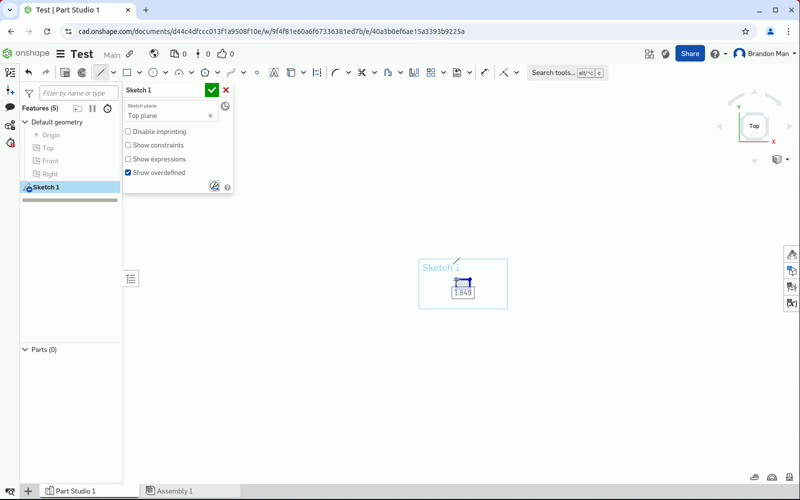
scroll(-6)
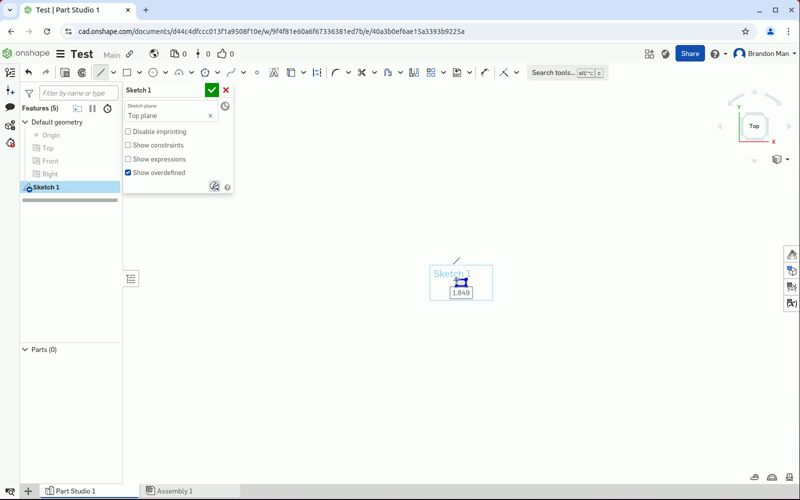
key_up(shift)
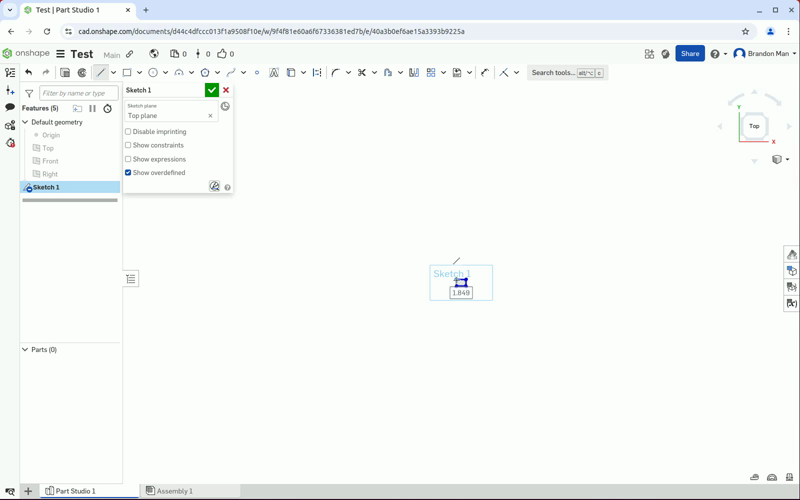
mouse_move(486, 279)
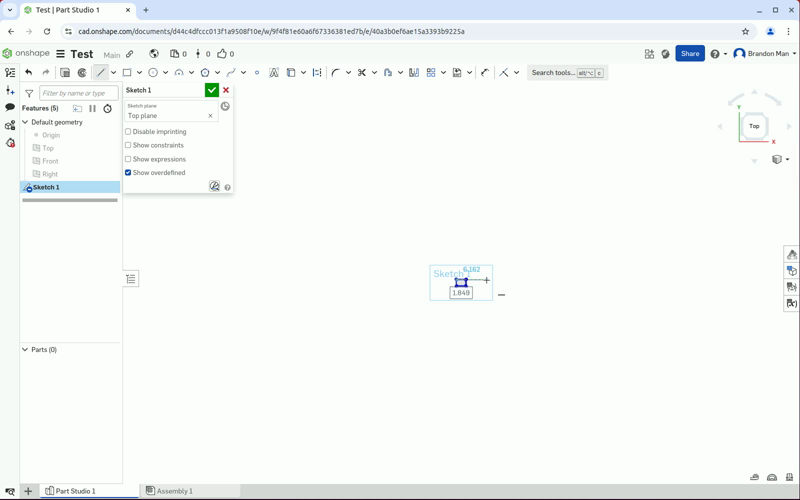
key_down(shift)
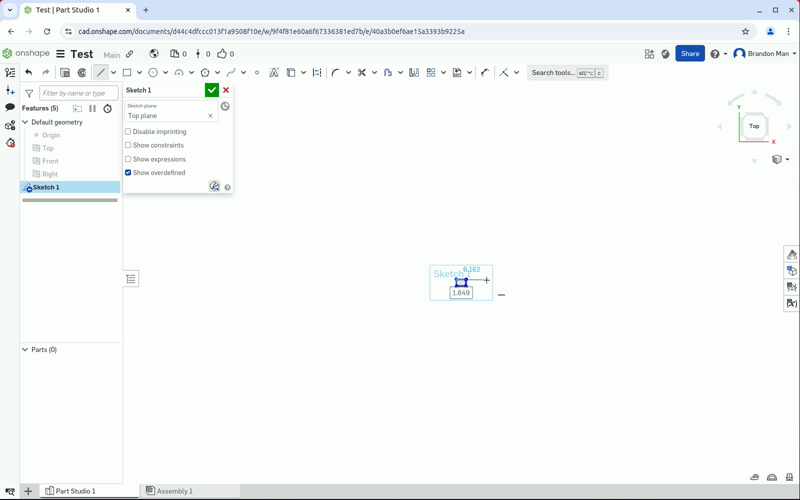
mouse_move(456, 285)
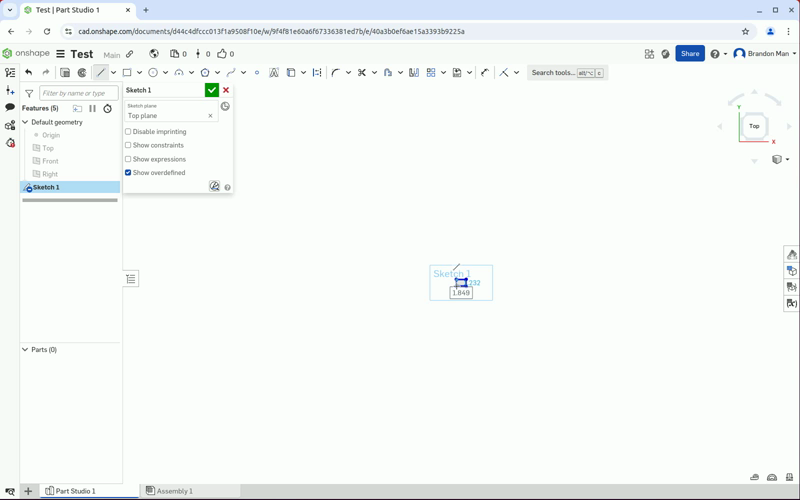
scroll(6)
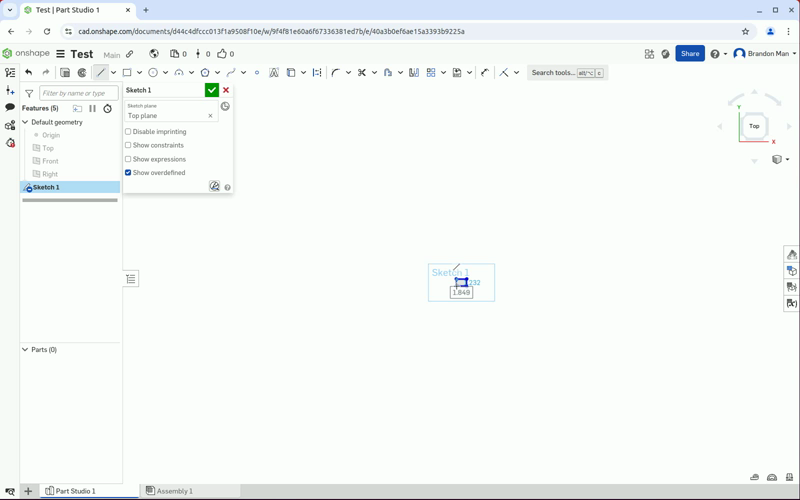
scroll(6)
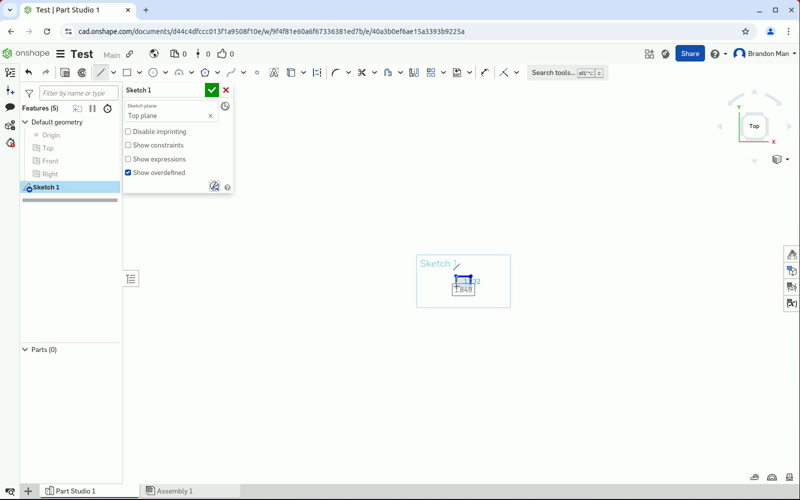
scroll(6)
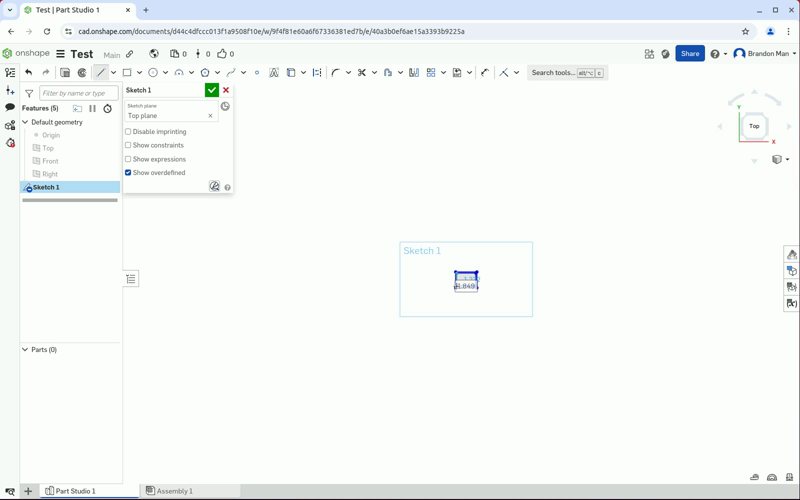
scroll(6)
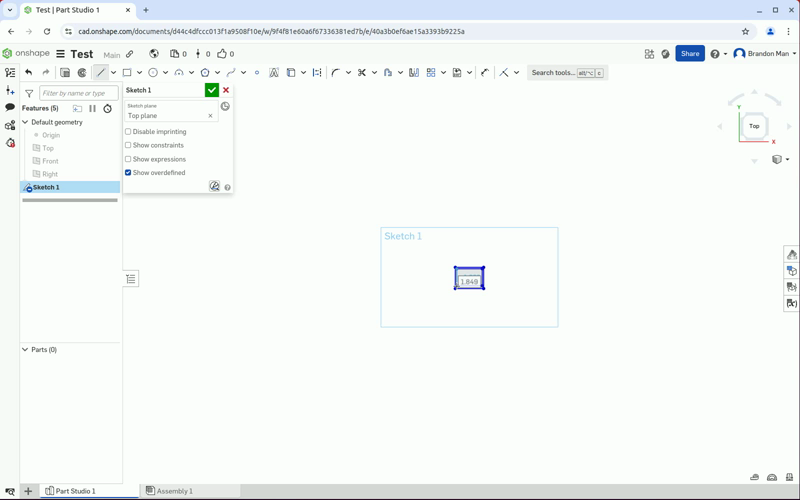
scroll(6)
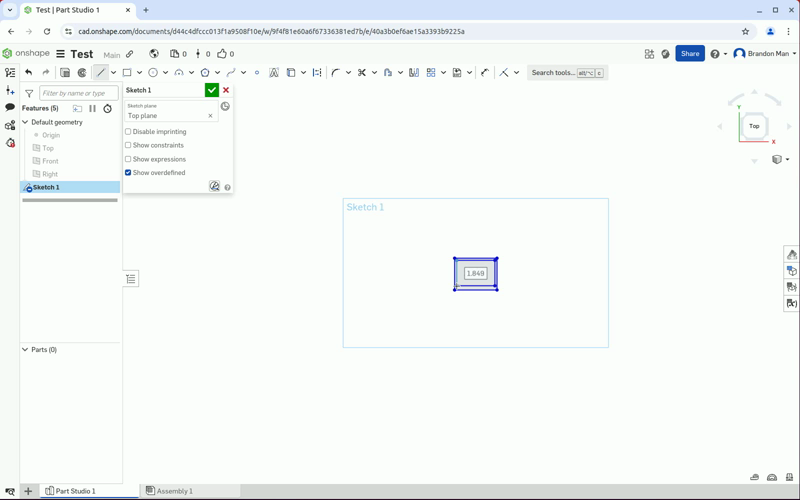
scroll(6)
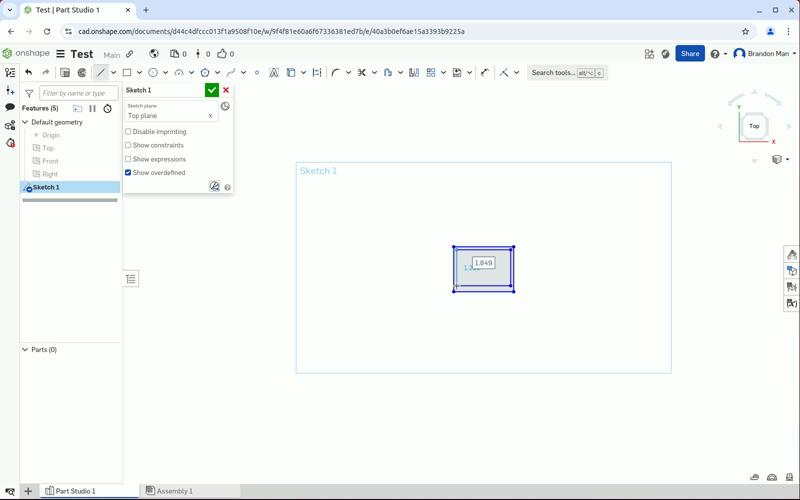
scroll(6)
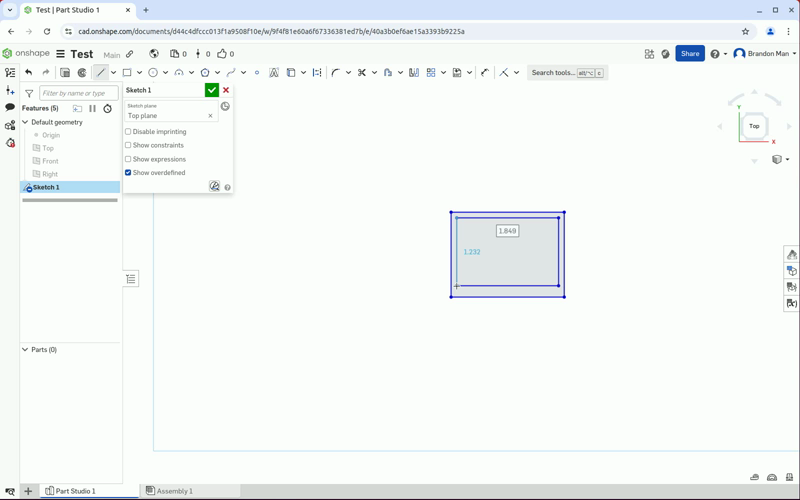
key_up(shift)
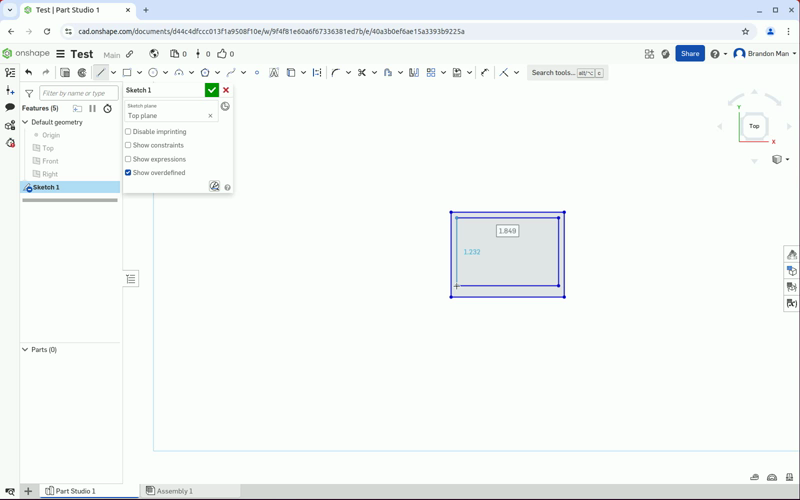
click(456, 285)
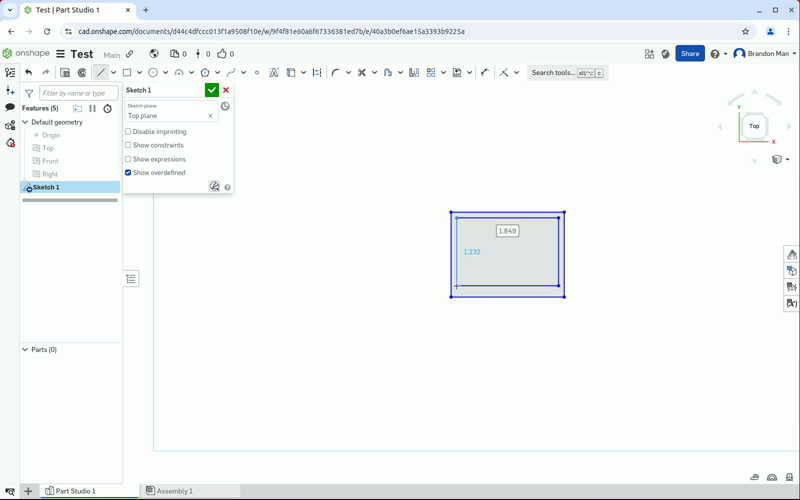
scroll(-6)
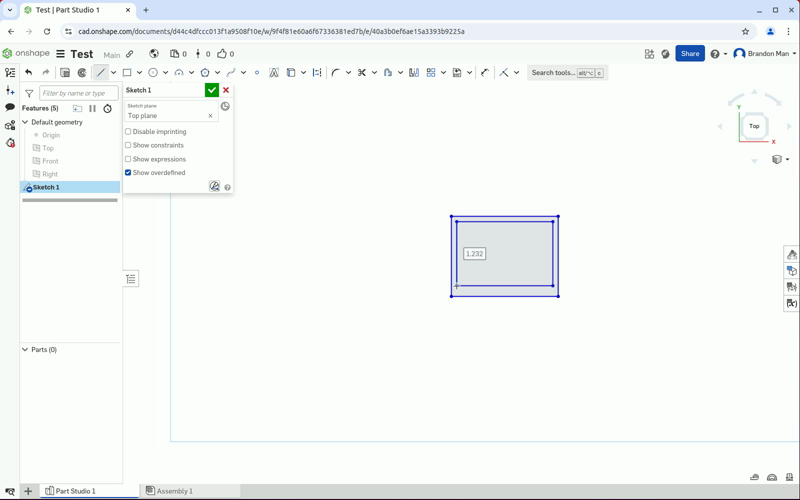
scroll(-6)
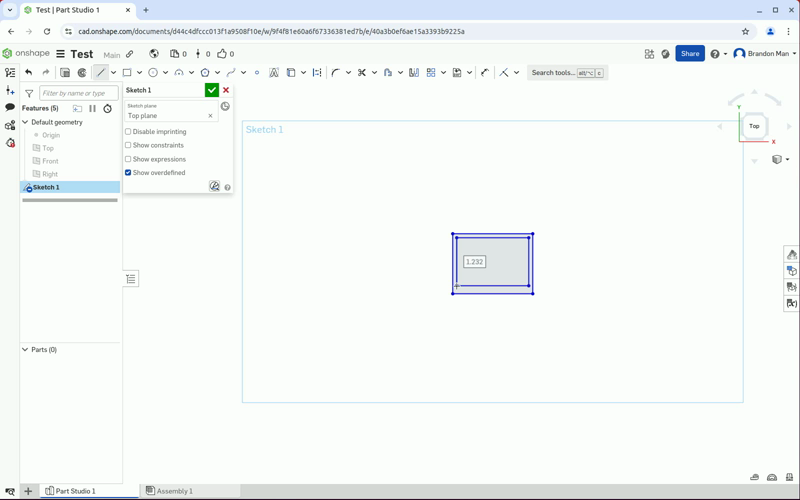
scroll(-6)
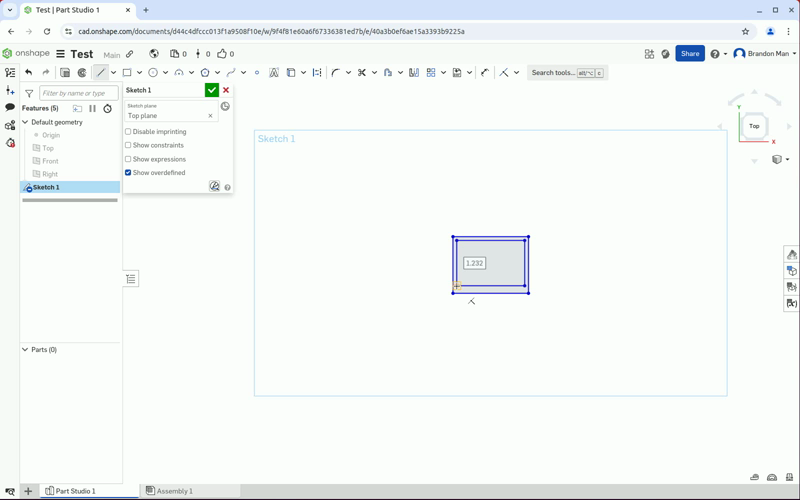
scroll(-6)
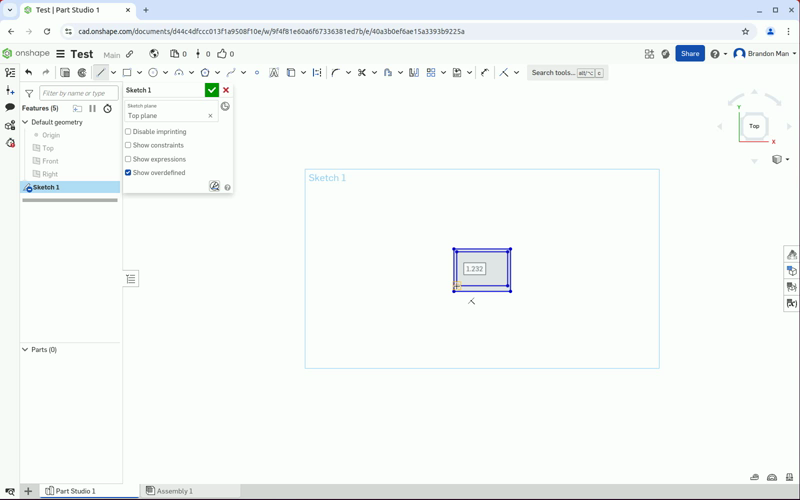
scroll(-6)
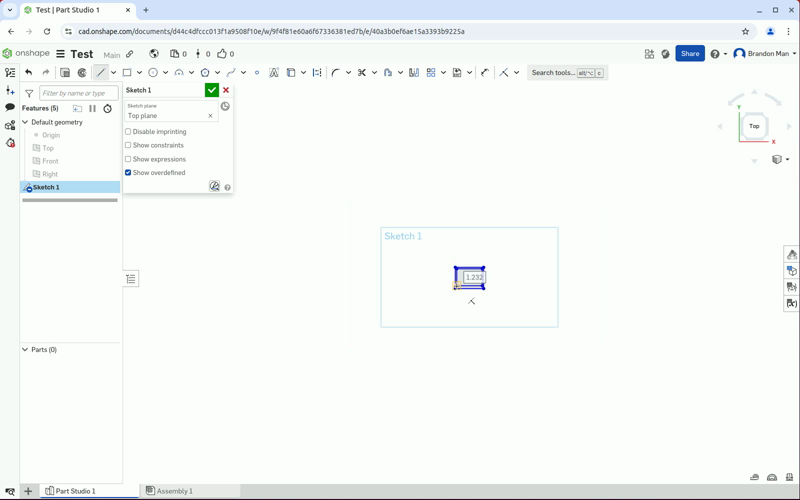
scroll(-6)
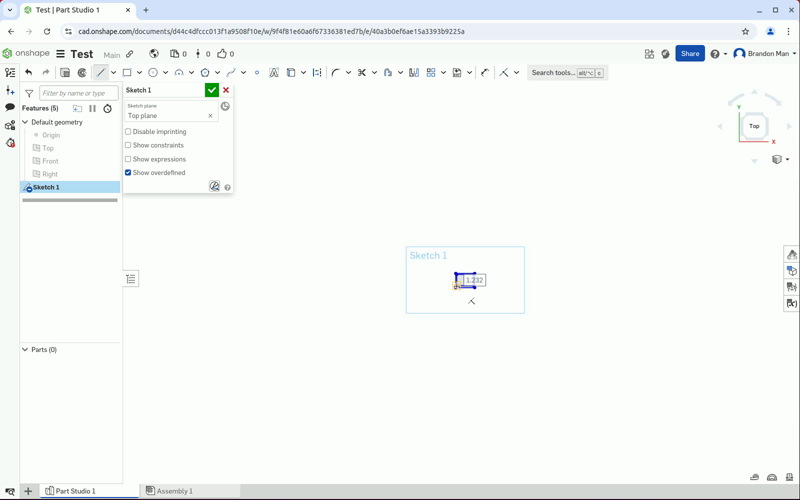
scroll(-6)
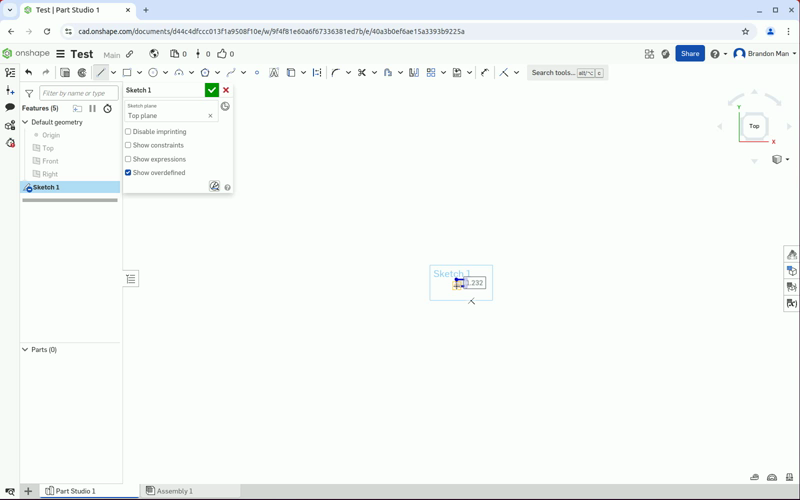
key(esc)
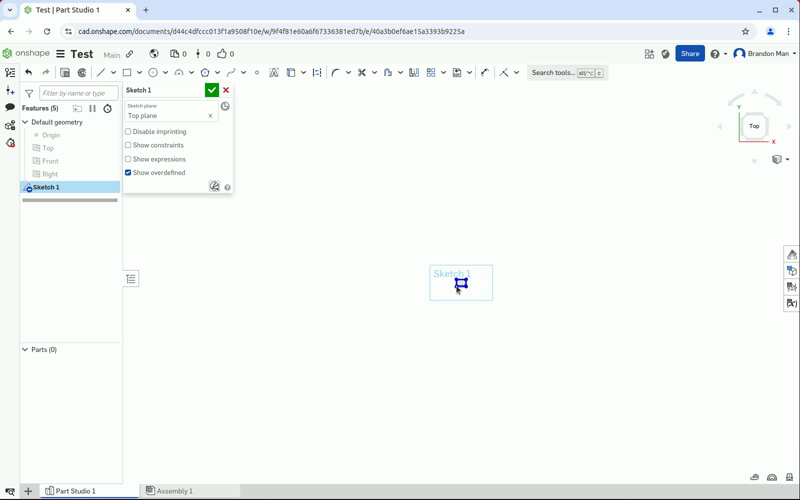
mouse_move(459, 279)
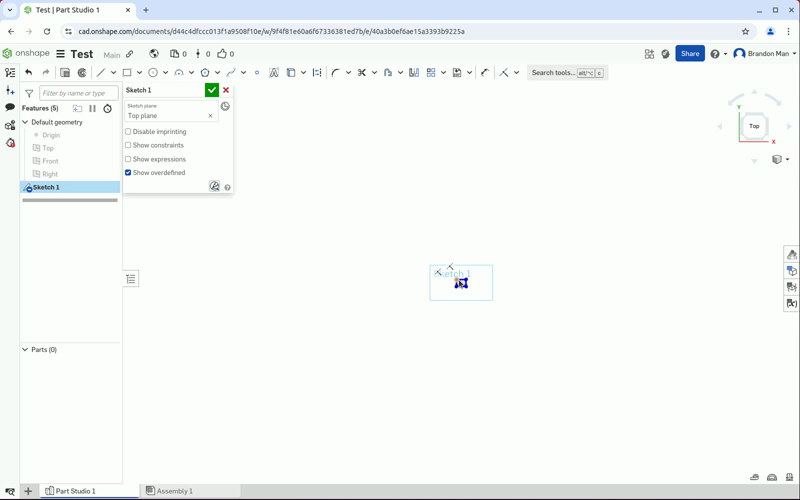
scroll(6)
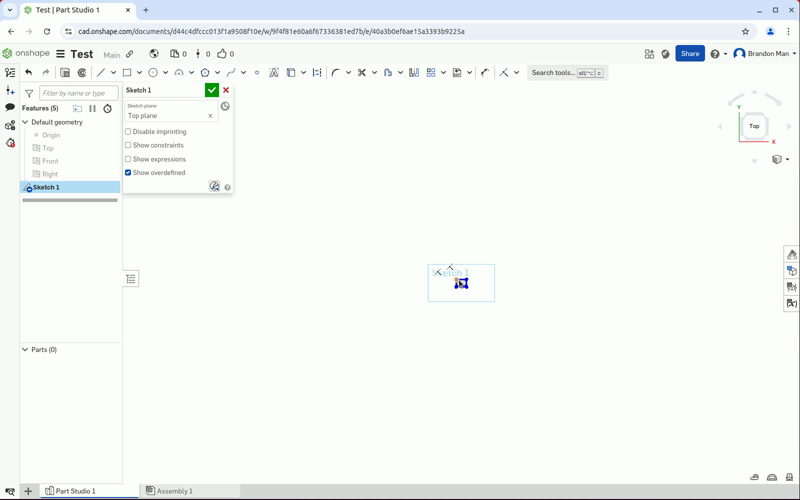
scroll(6)
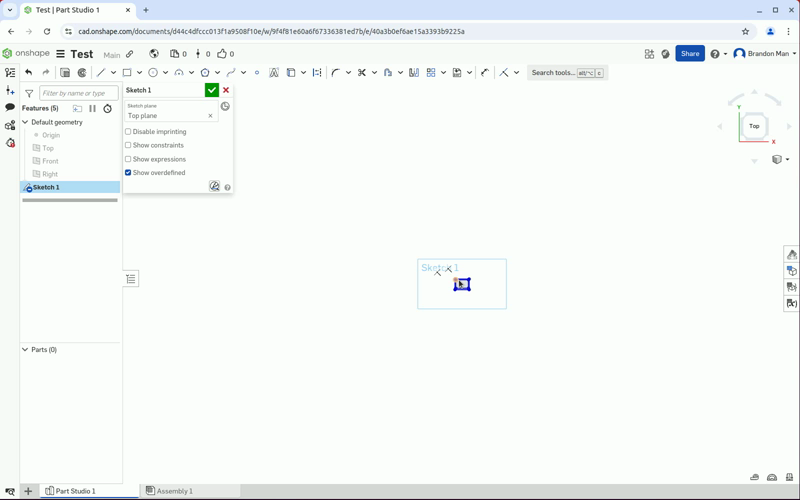
scroll(6)
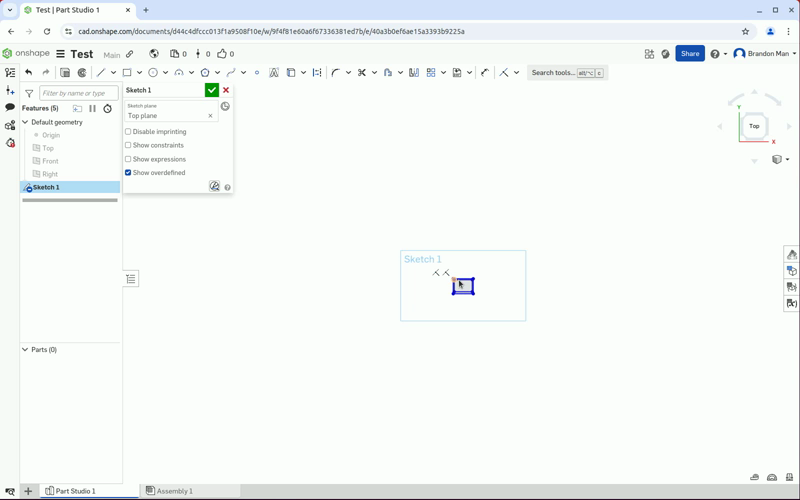
scroll(6)
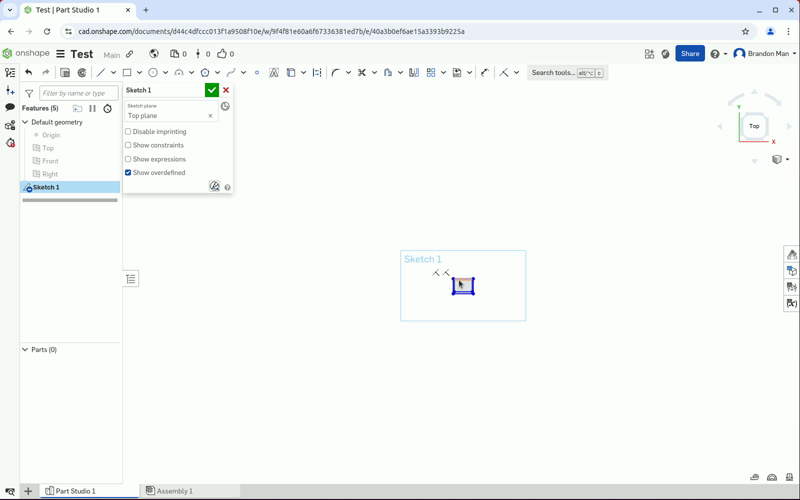
scroll(6)
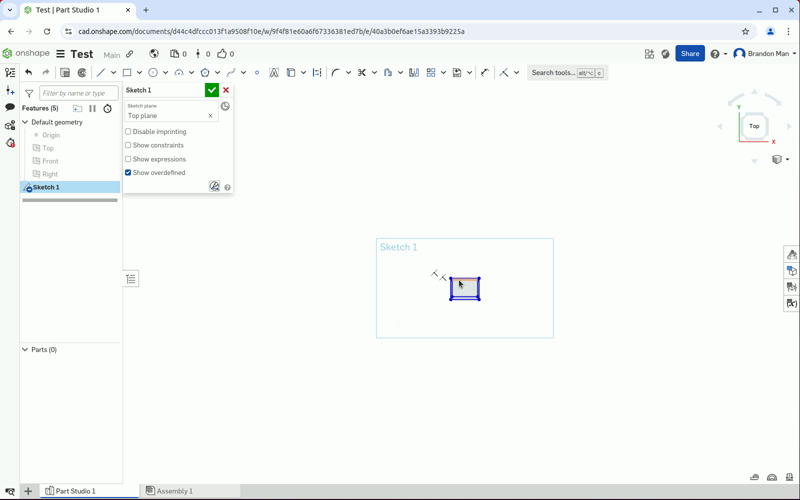
scroll(6)
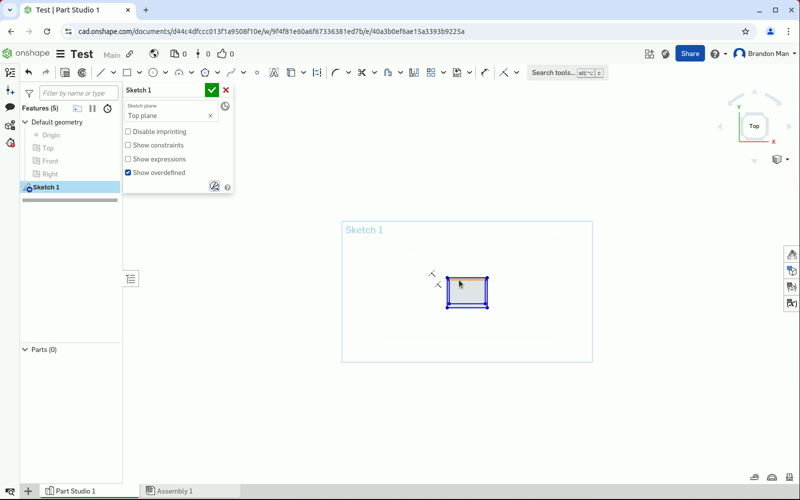
scroll(6)
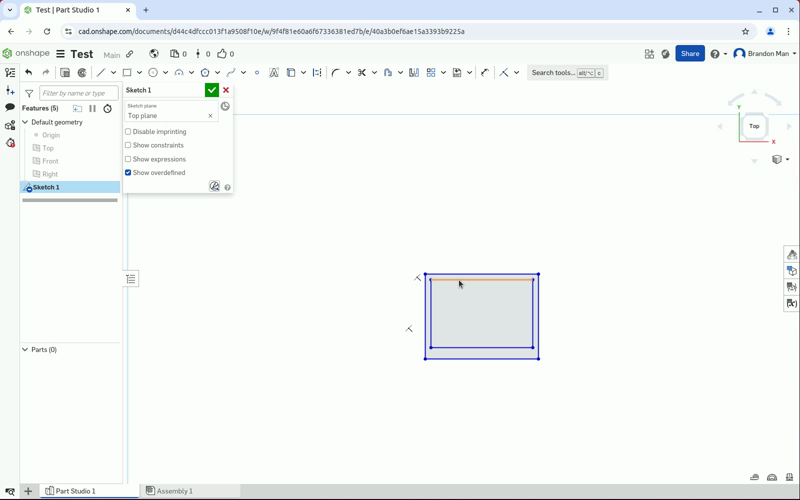
click(459, 279)
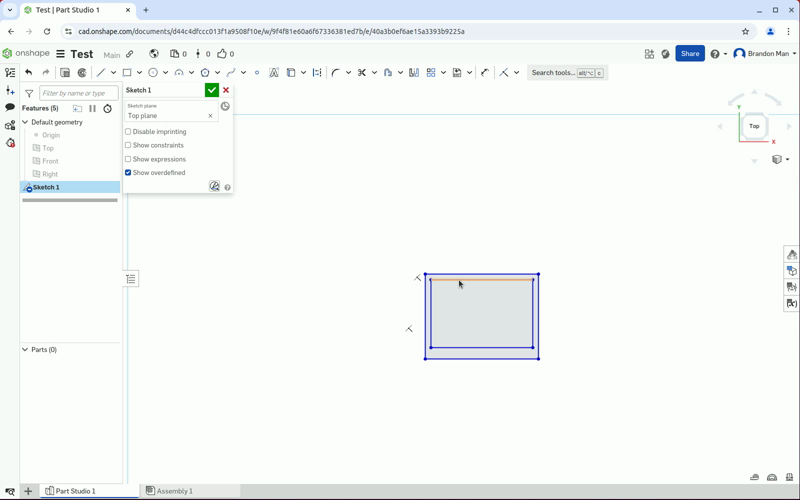
scroll(-6)
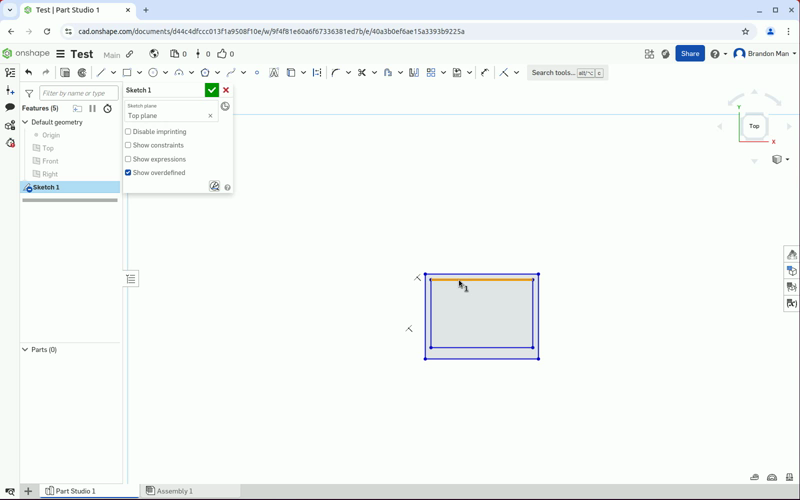
scroll(-6)
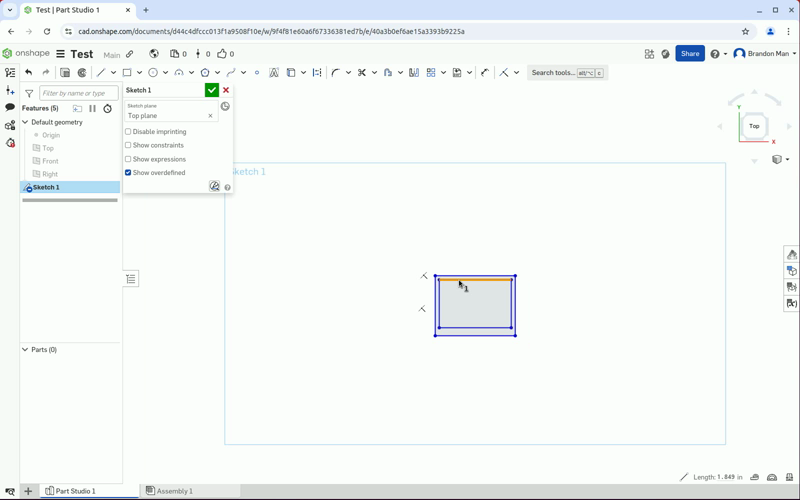
scroll(-6)
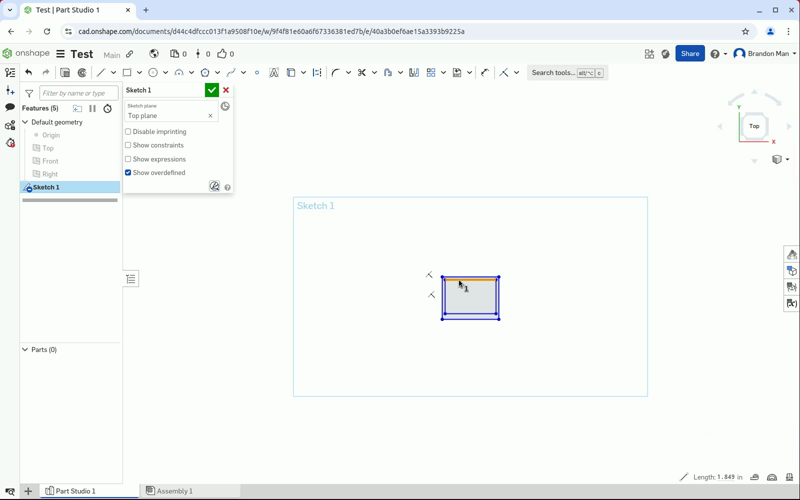
scroll(-6)
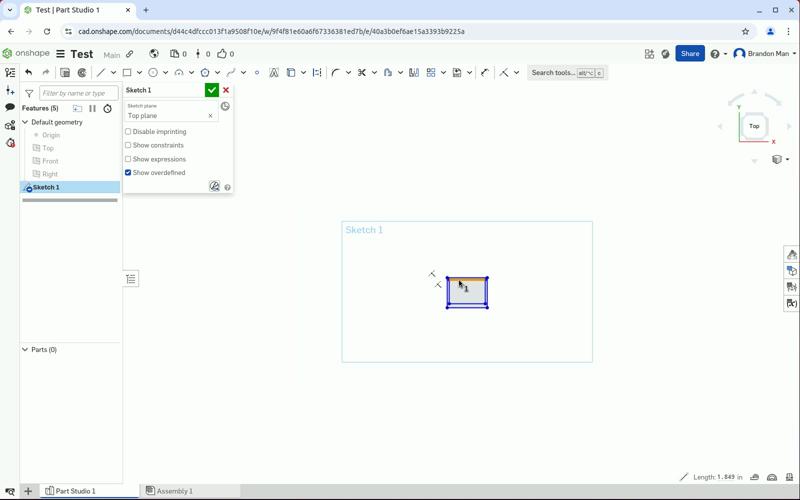
scroll(-6)
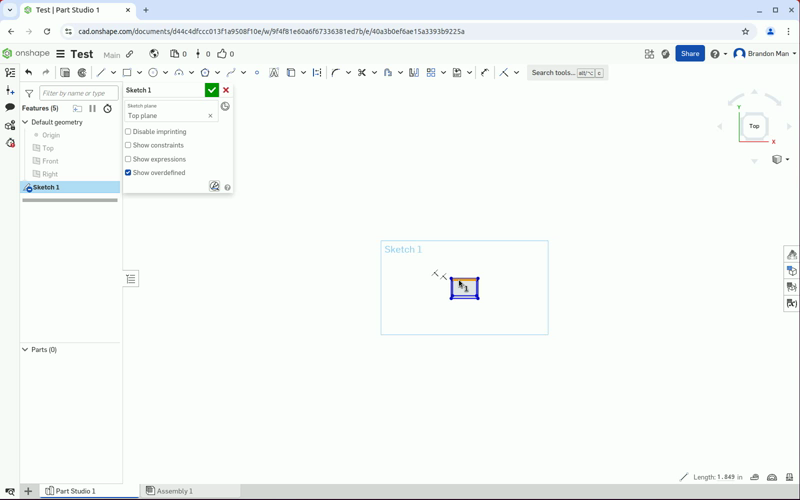
scroll(-6)
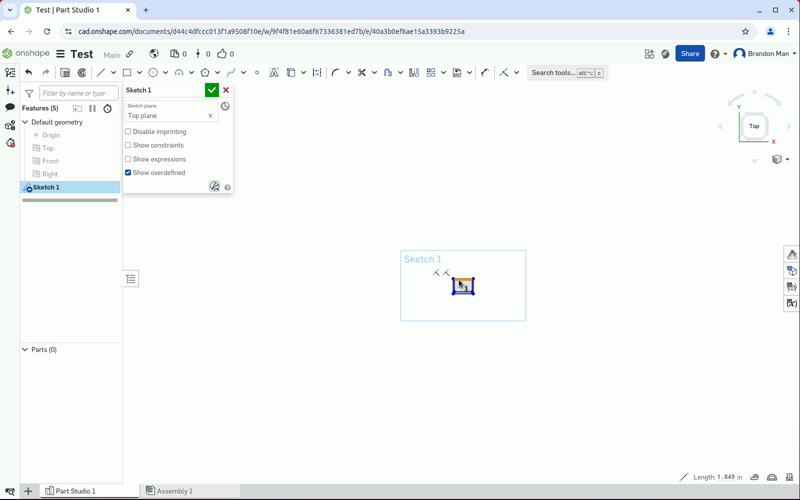
scroll(-6)
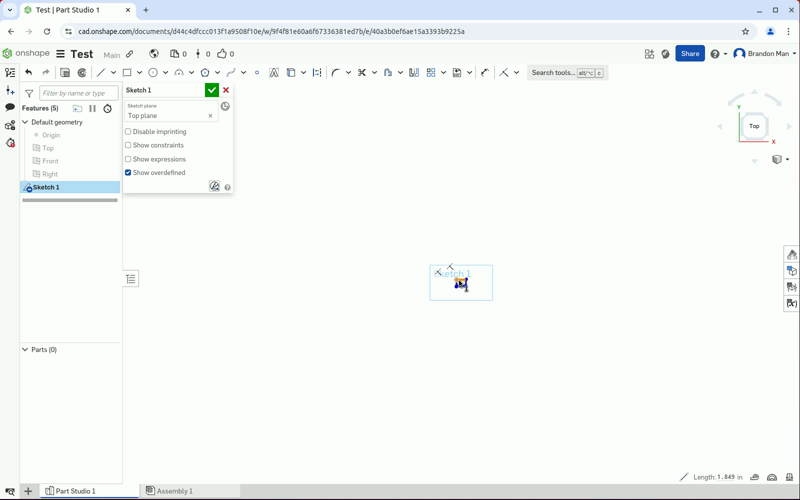
mouse_move(73, 352)
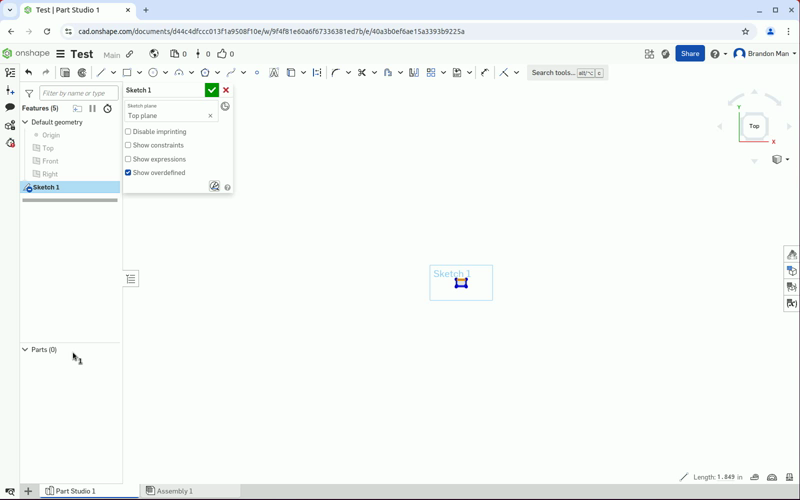
key(shift+y)
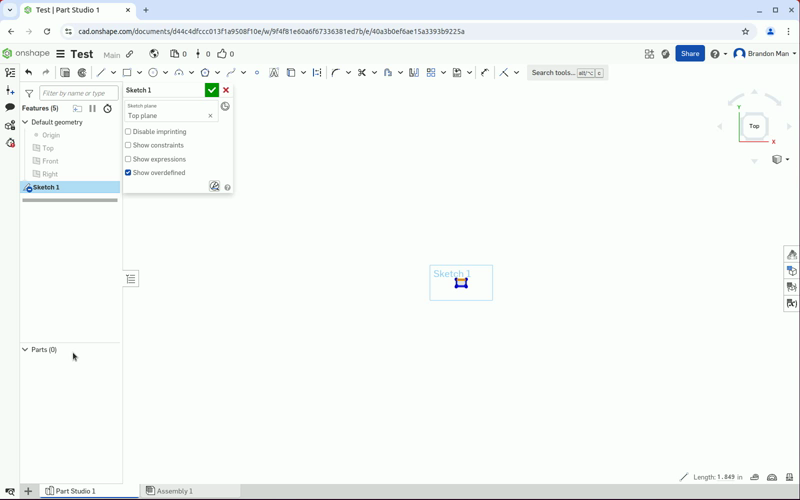
key(shift+e)
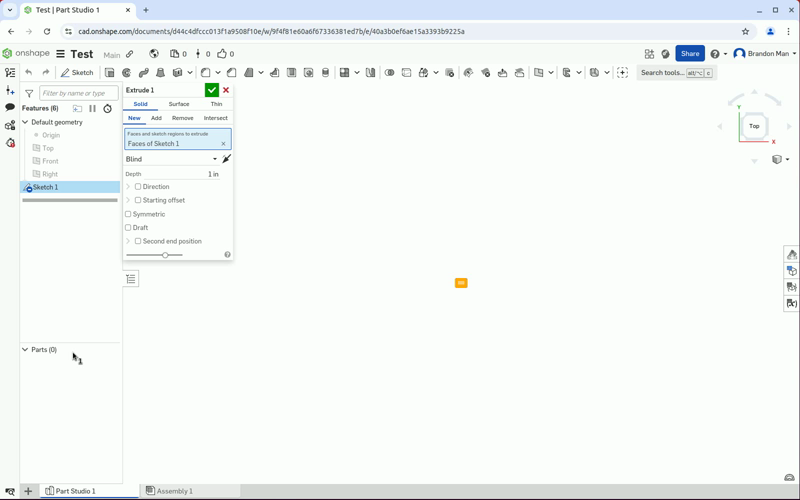
mouse_move(143, 106)
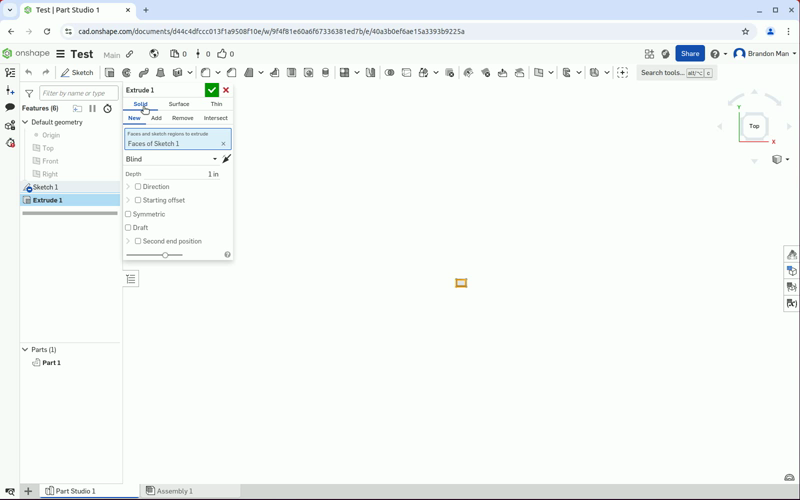
click(143, 106)
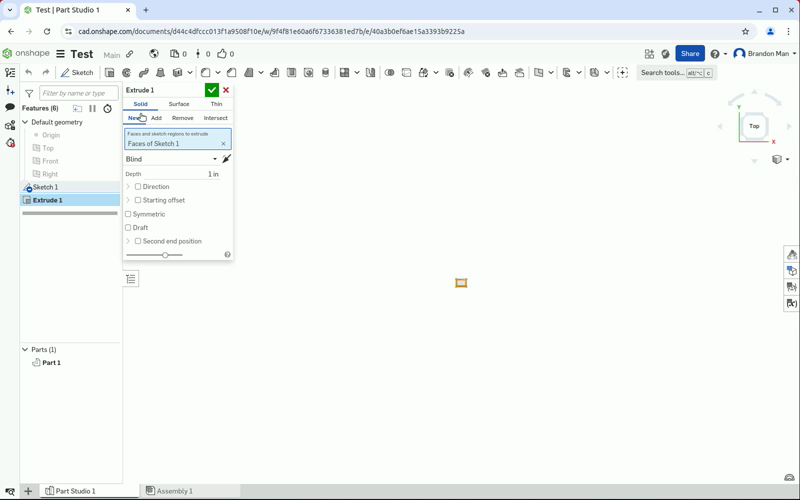
mouse_move(137, 120)
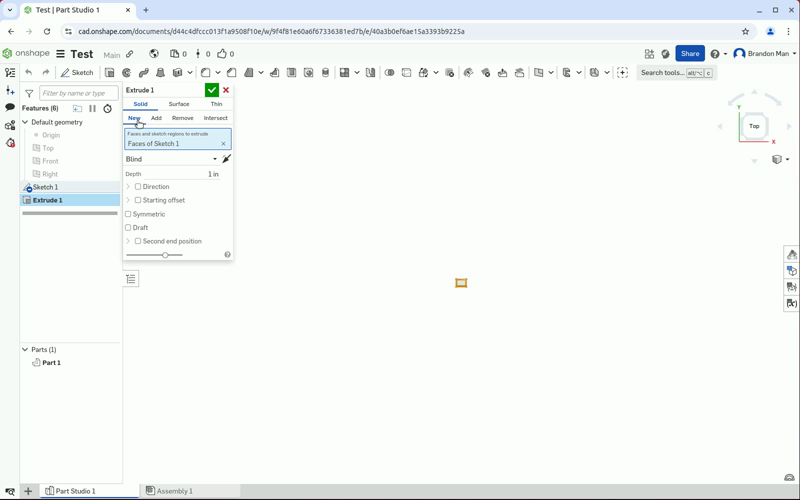
click(137, 120)
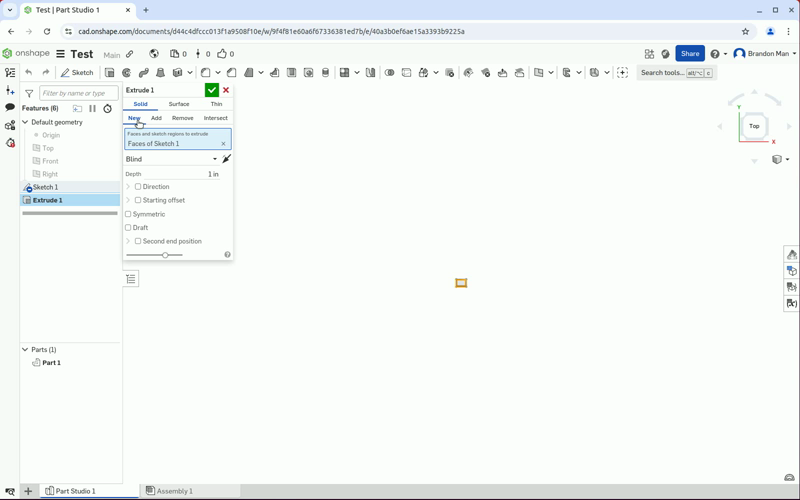
key(tab, 4)
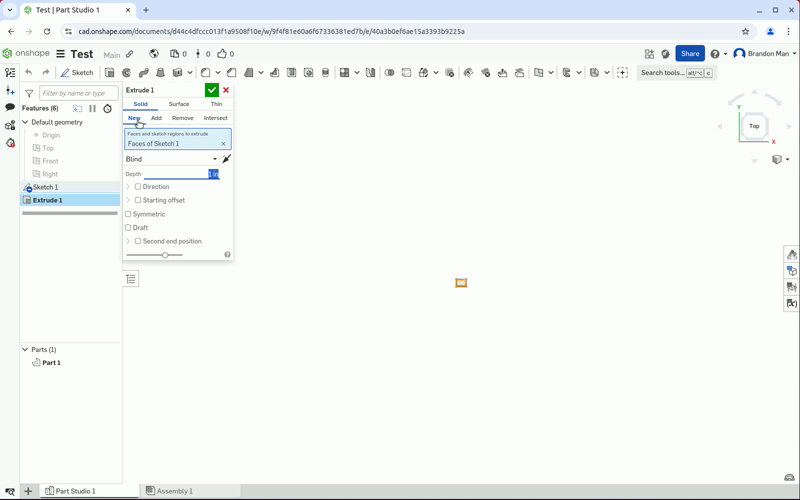
text(23.108)
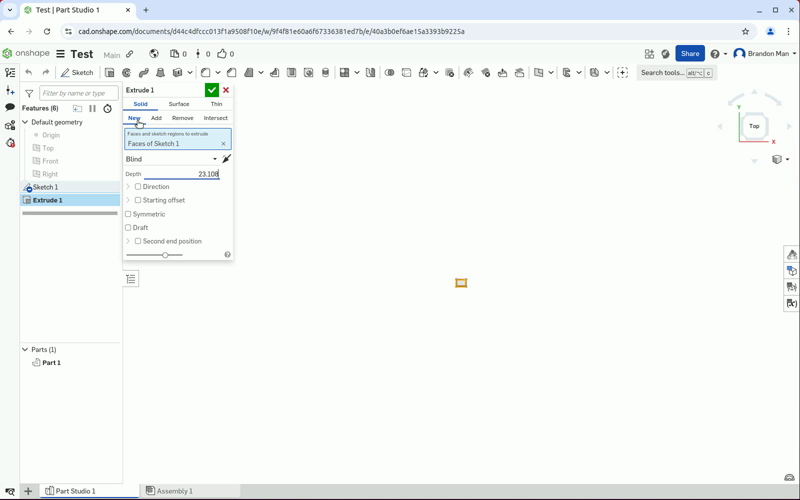
key(enter)
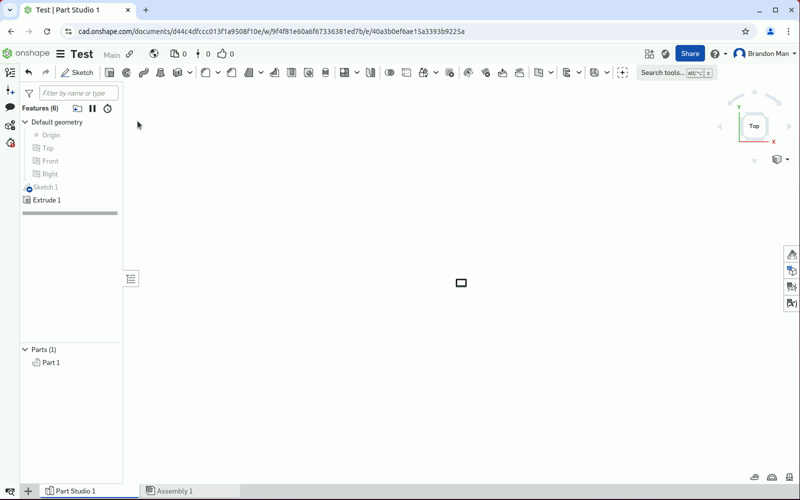
key(shift+h)
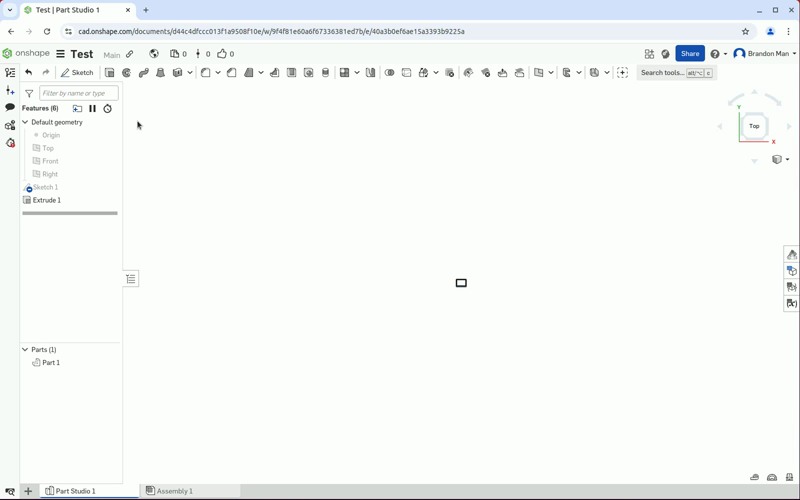
key(shift+h)
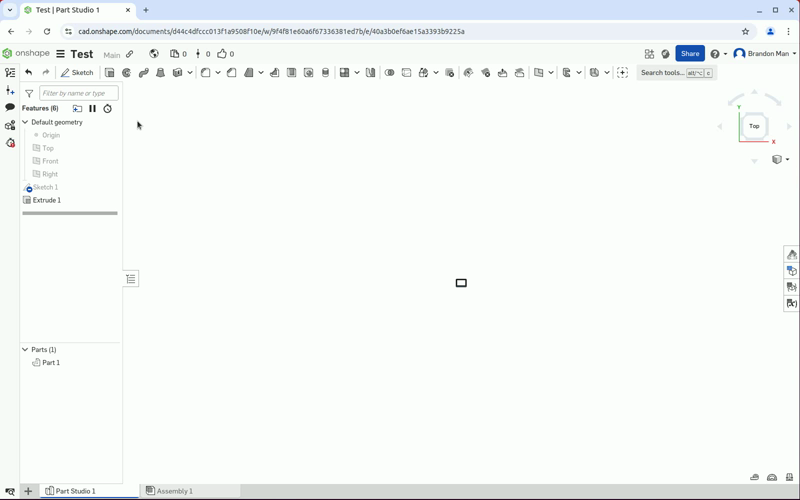
mouse_move(73, 189)
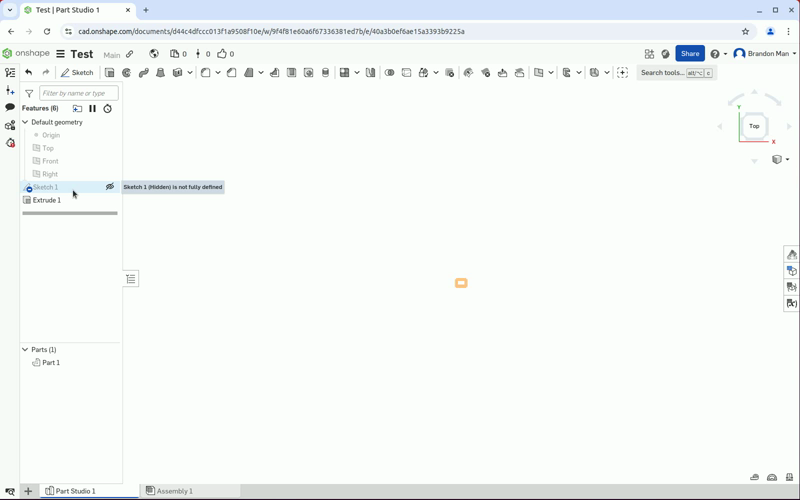
click(73, 189)
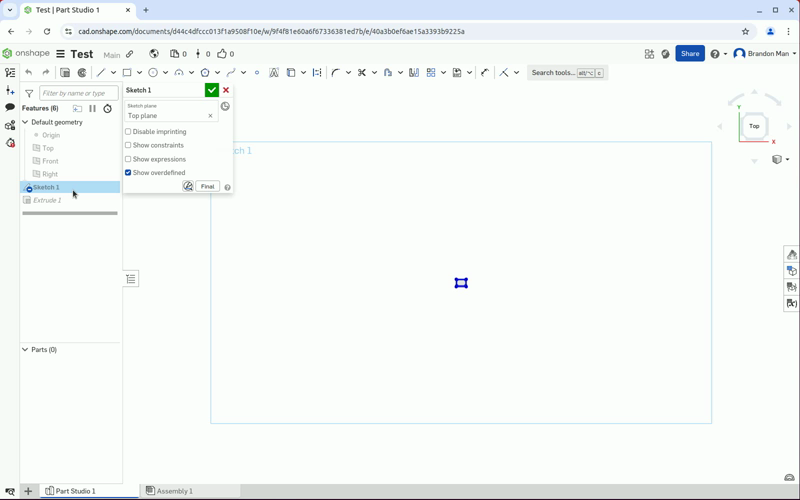
mouse_move(229, 92)
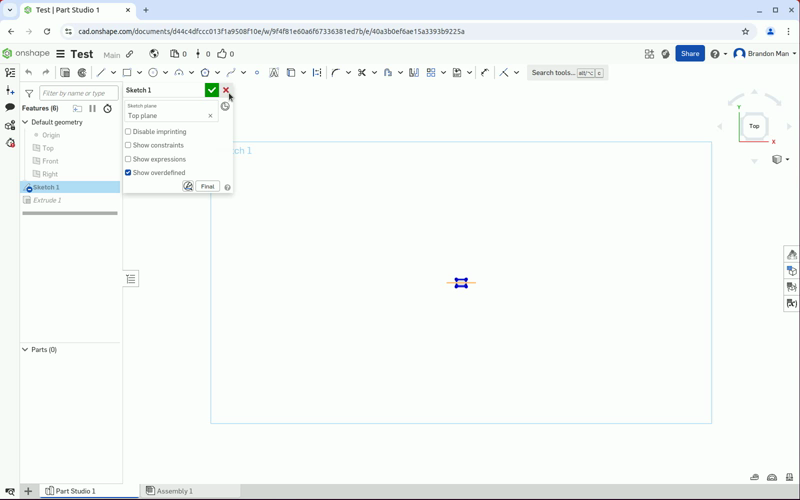
click(229, 92)
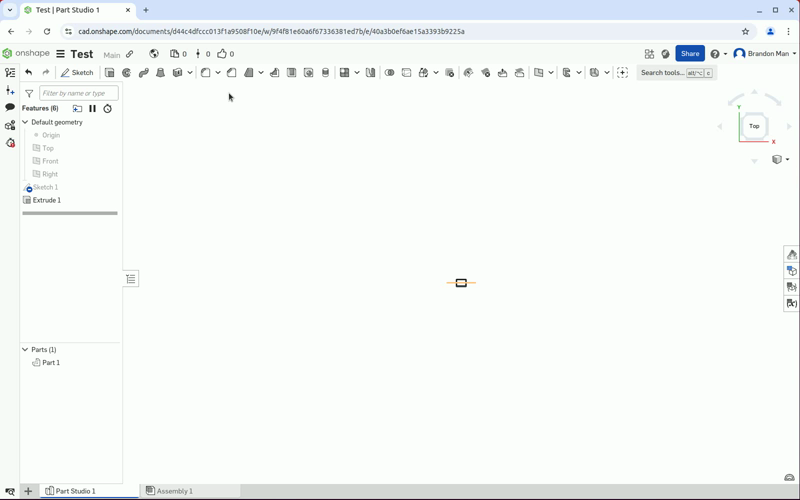
mouse_move(73, 352)
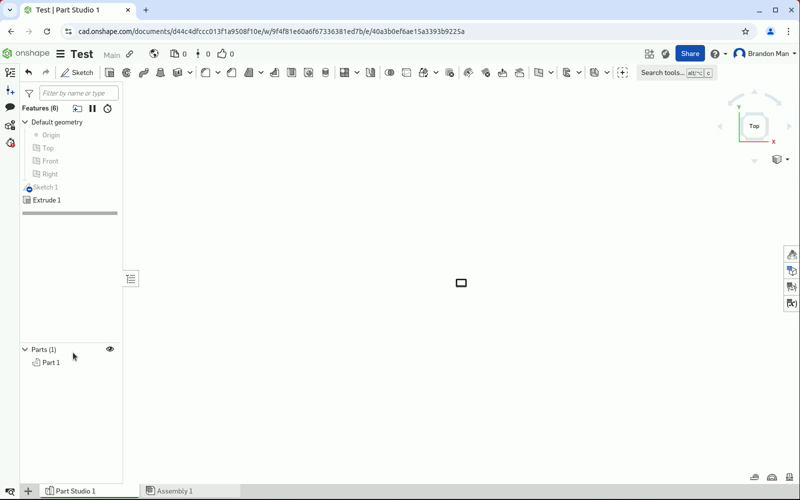
key(y)
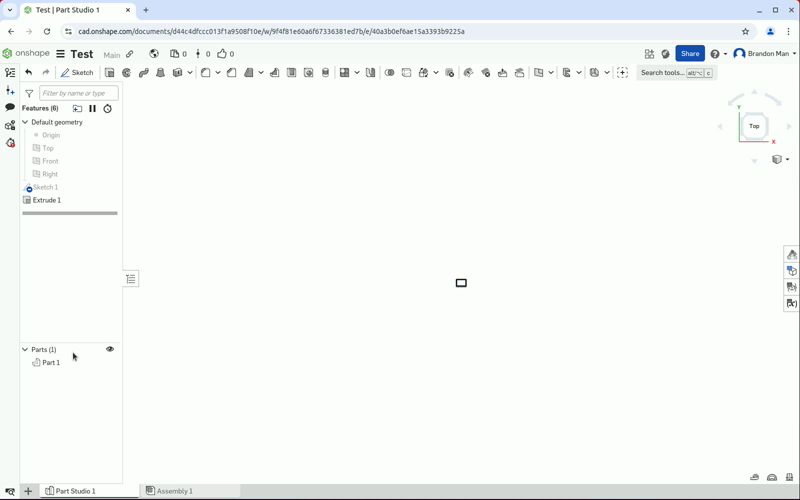
key(shift+p)
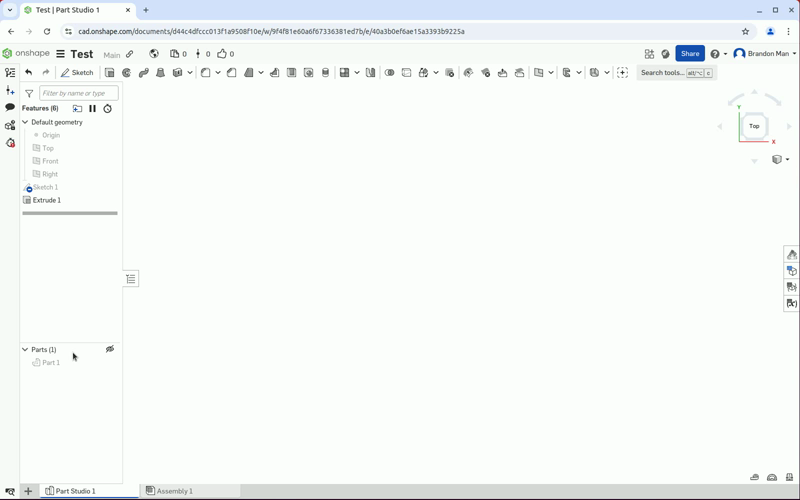
key(space)
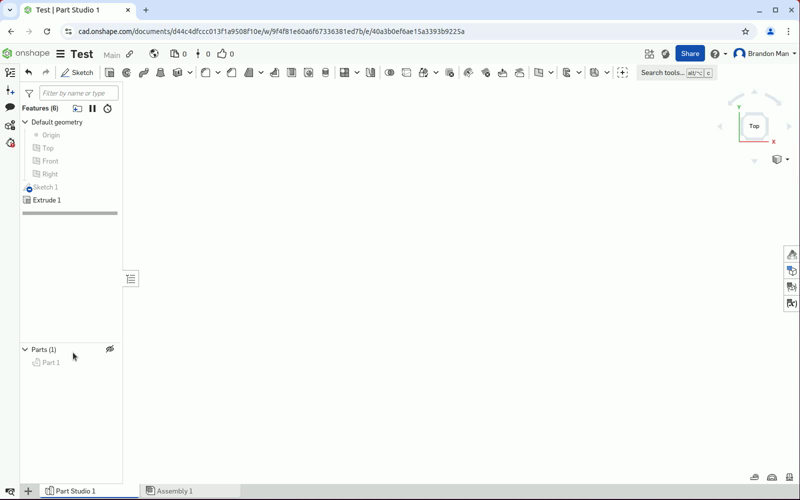
key_down(shift)
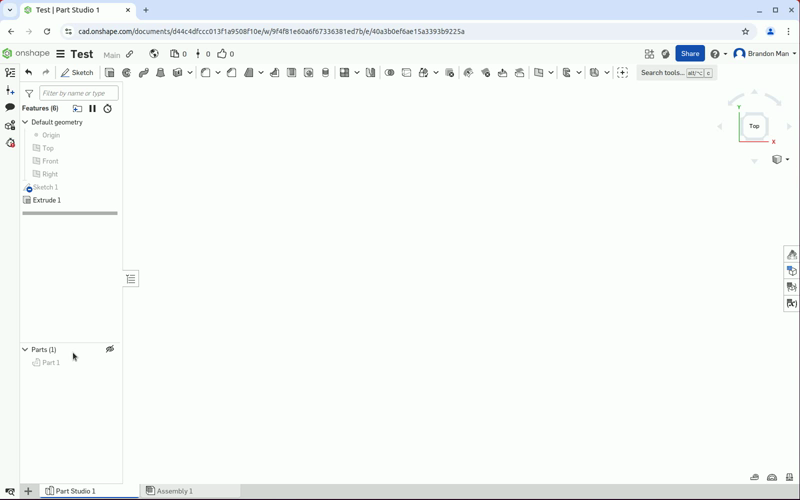
key(up)
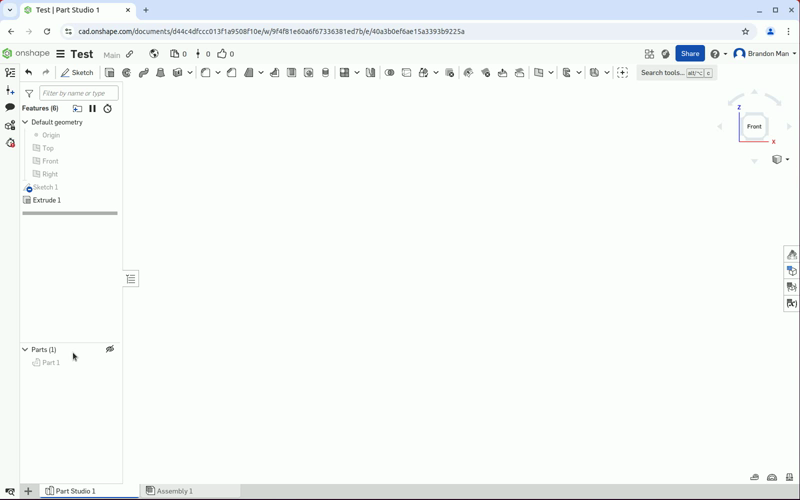
key_up(shift)
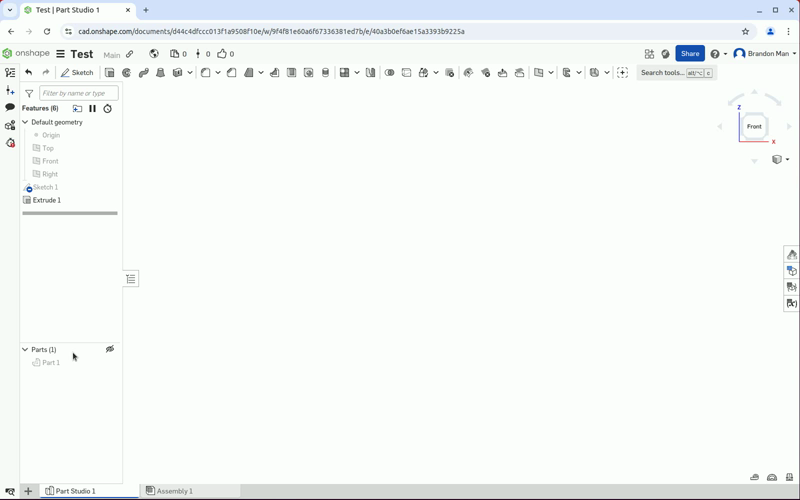
mouse_move(73, 352)
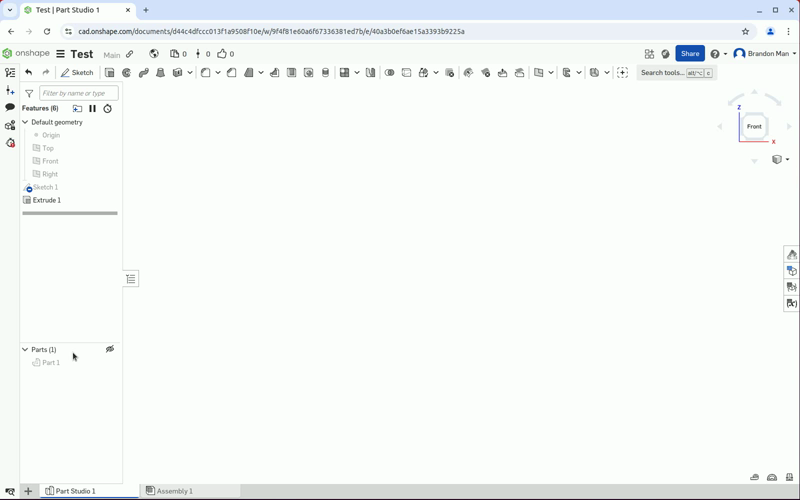
key(shift+y)
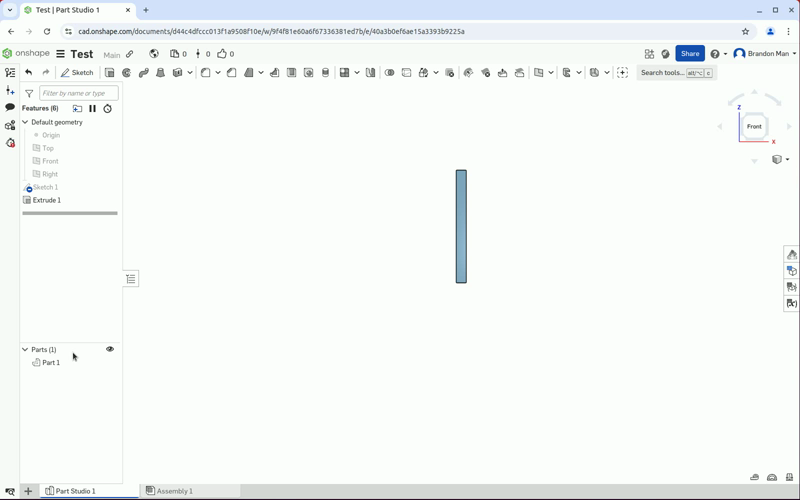
mouse_move(541, 75)
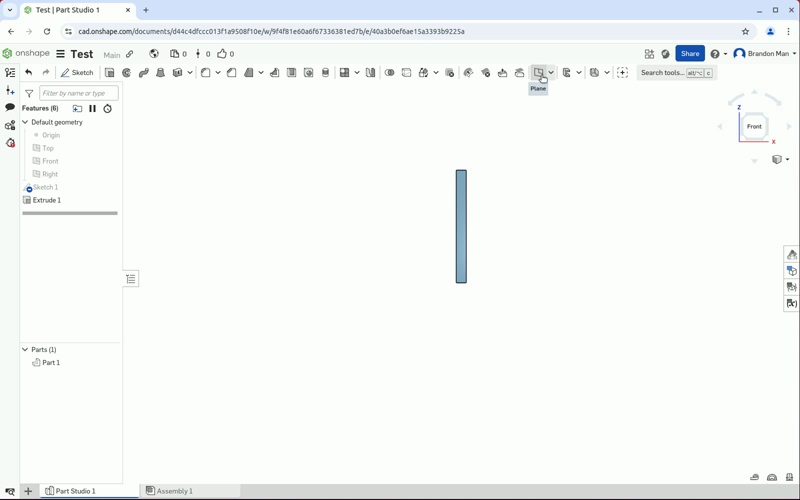
click(541, 75)
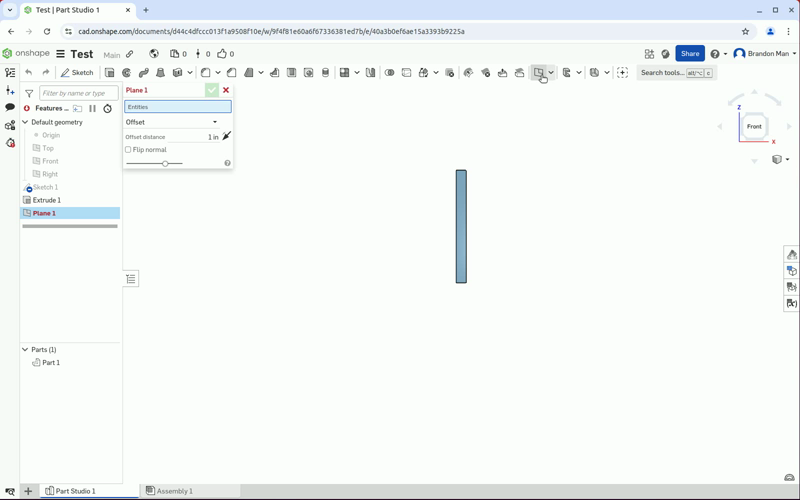
mouse_move(73, 163)
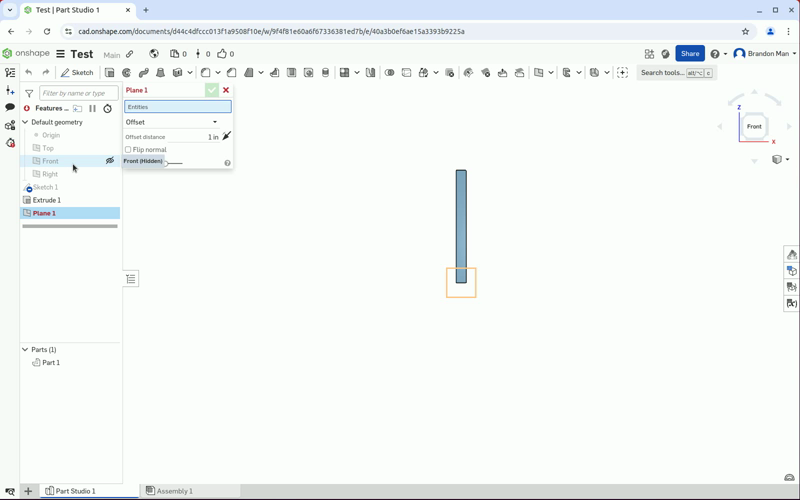
click(73, 163)
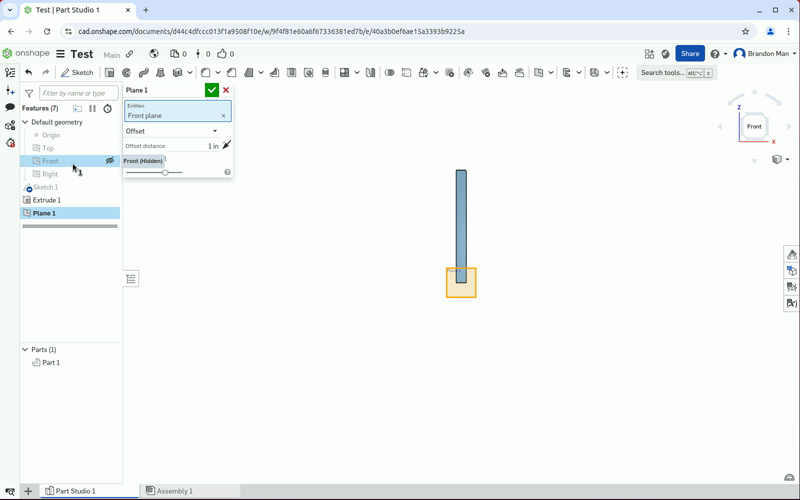
key(tab, 2)
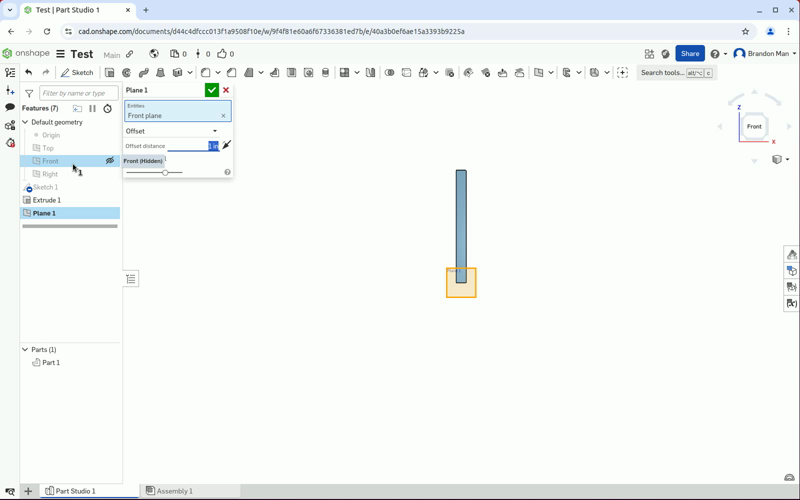
text(0.709)
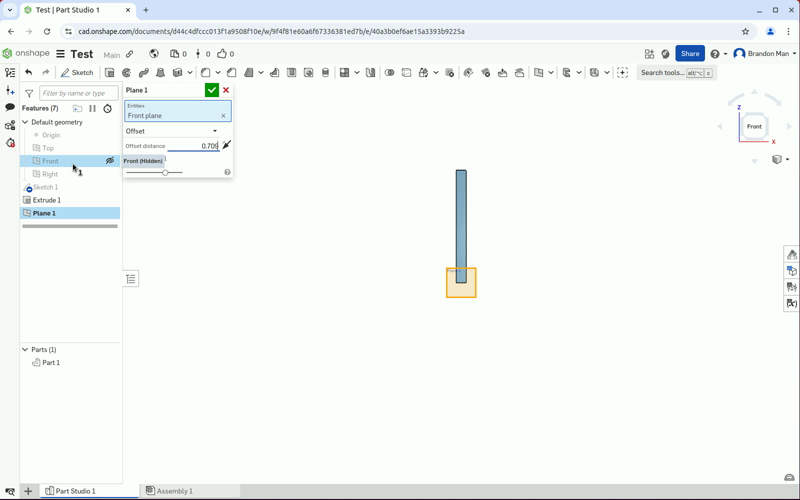
key(enter, 2)
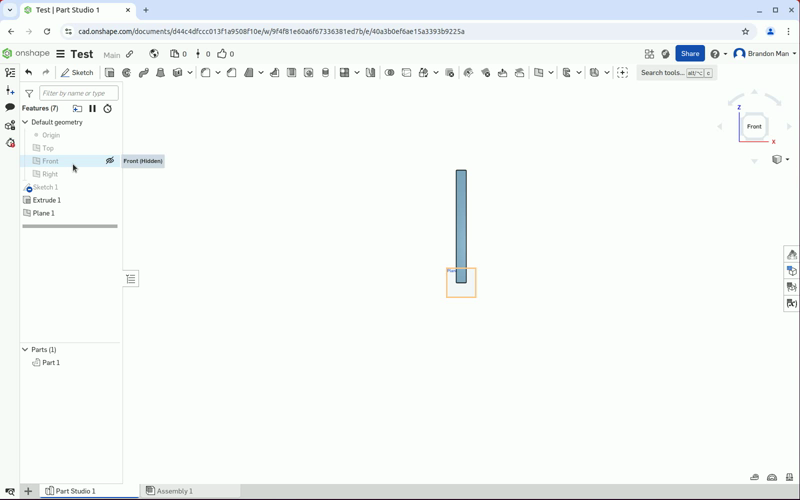
key(shift+s)
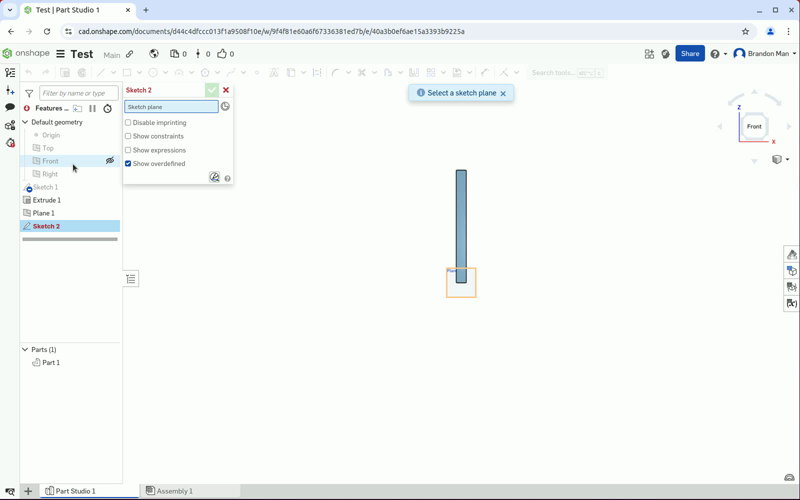
mouse_move(73, 215)
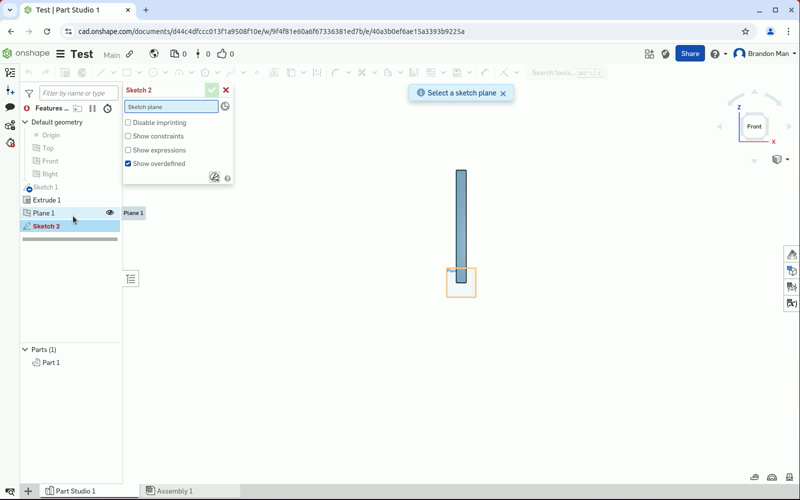
click(73, 215)
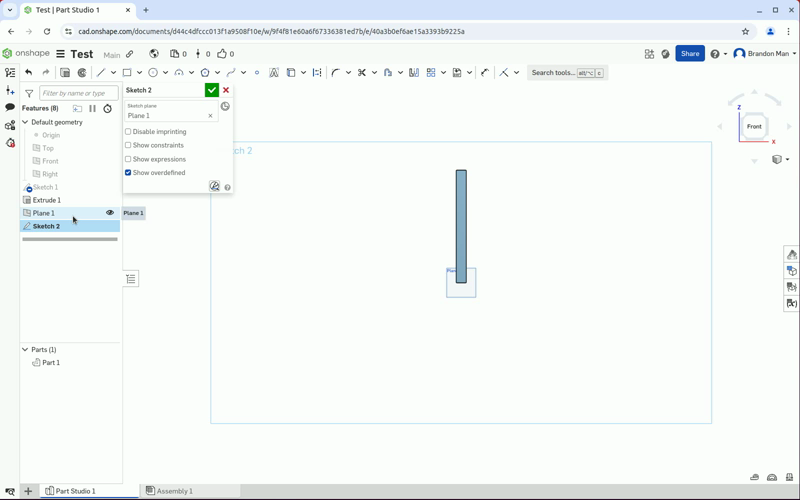
mouse_move(73, 352)
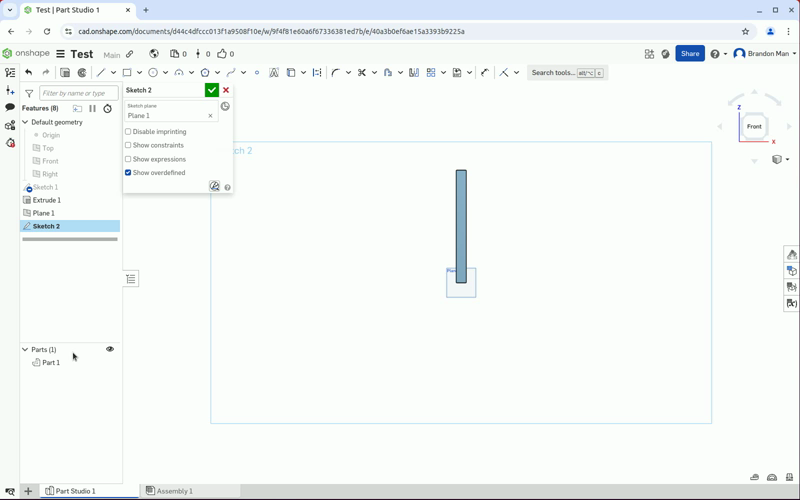
key(y)
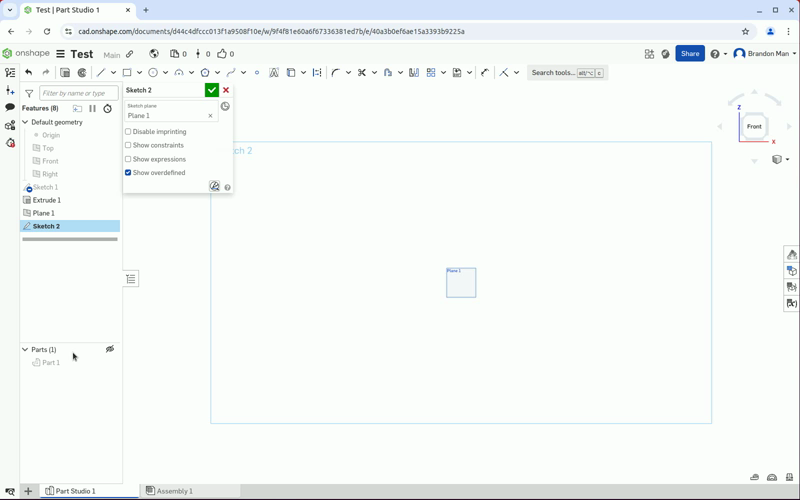
key(c)
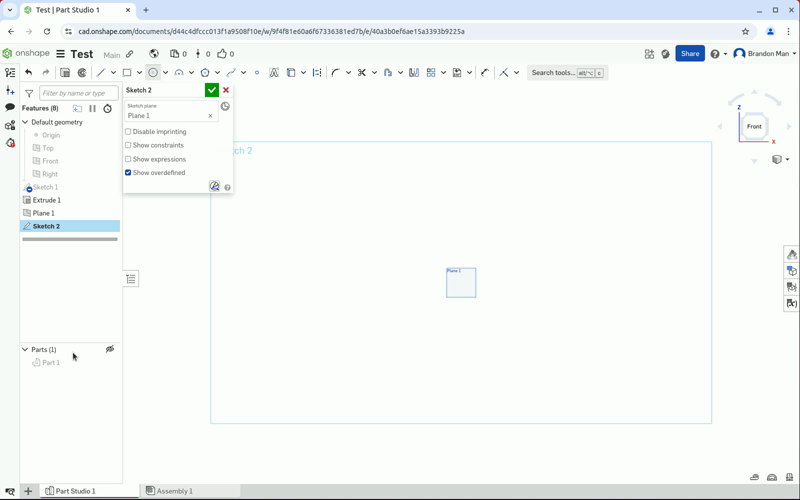
key_down(shift)
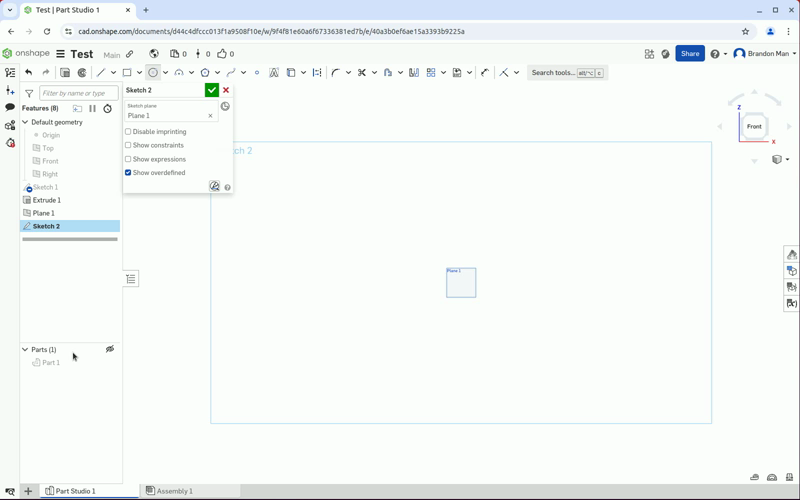
mouse_move(460, 239)
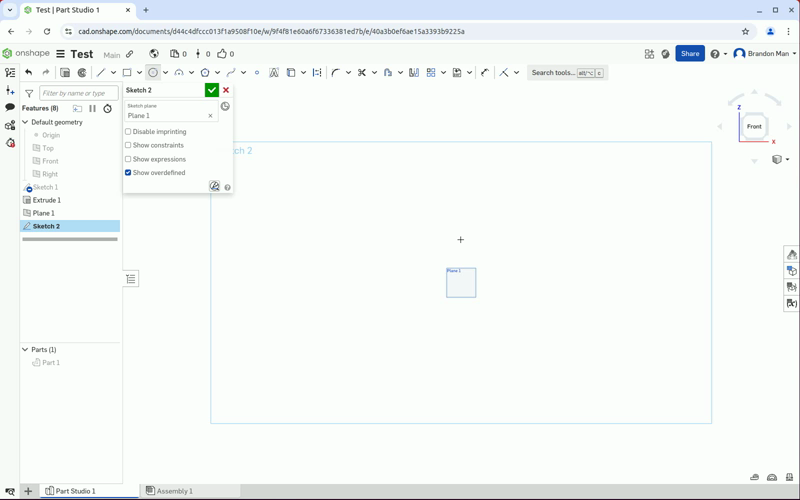
click(460, 239)
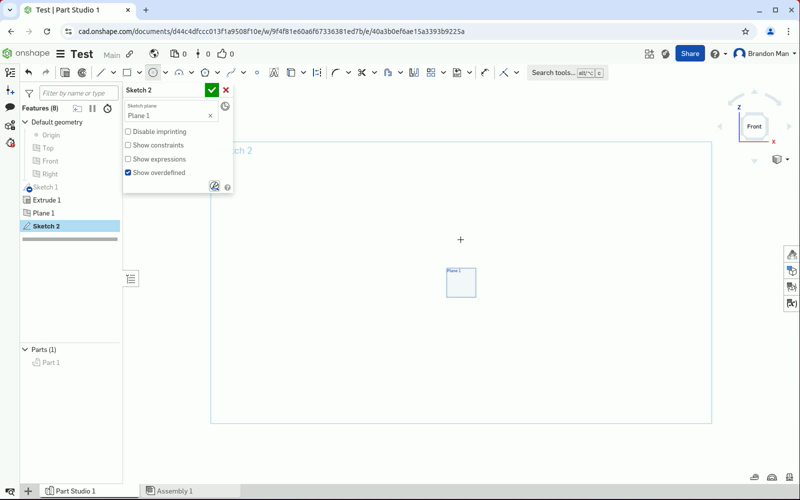
key_up(shift)
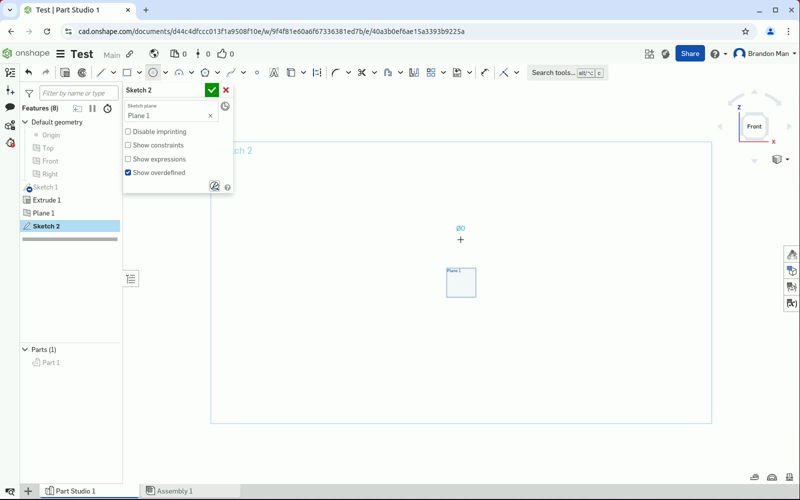
mouse_move(461, 239)
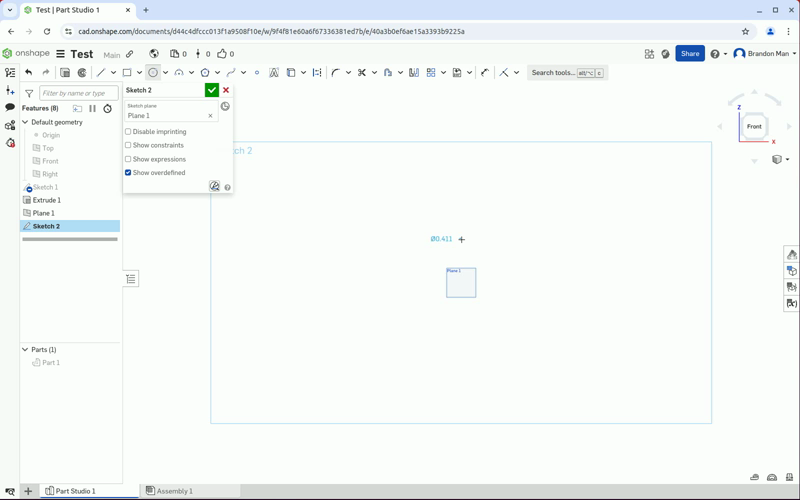
scroll(6)
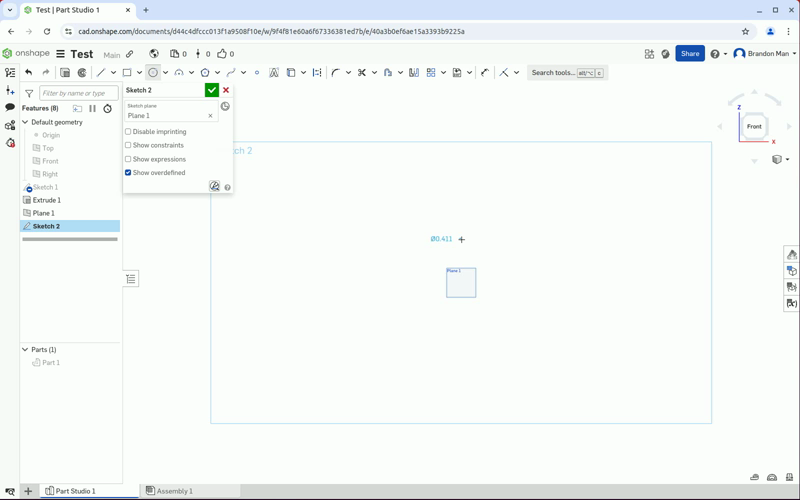
scroll(6)
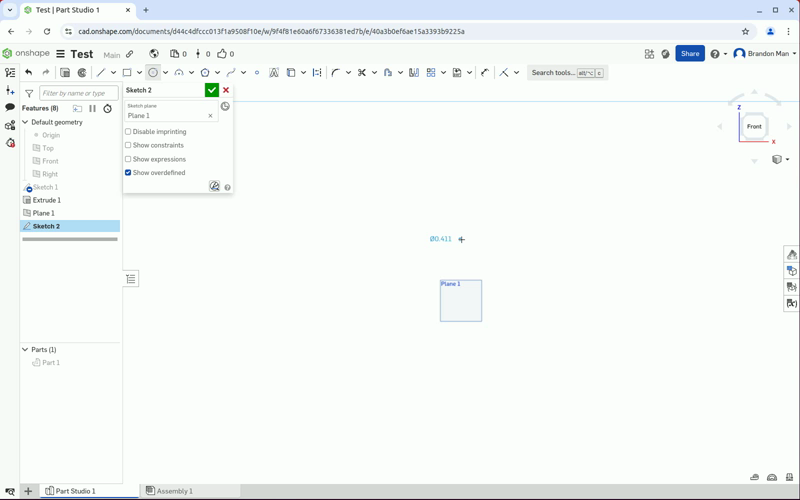
scroll(6)
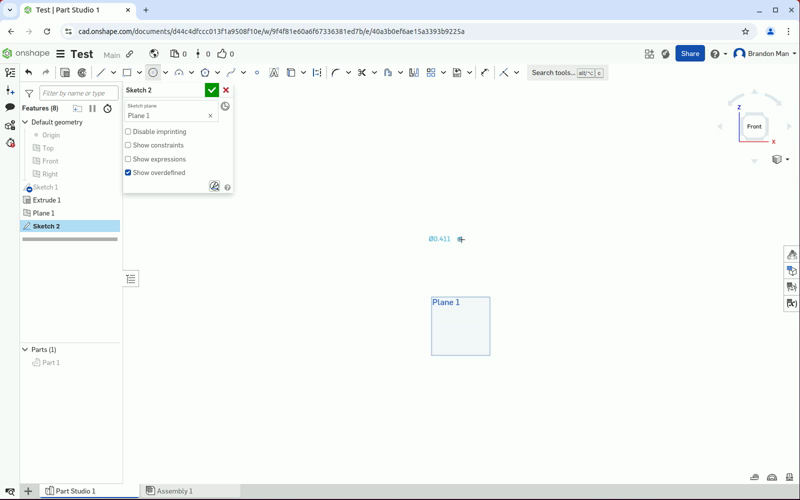
scroll(6)
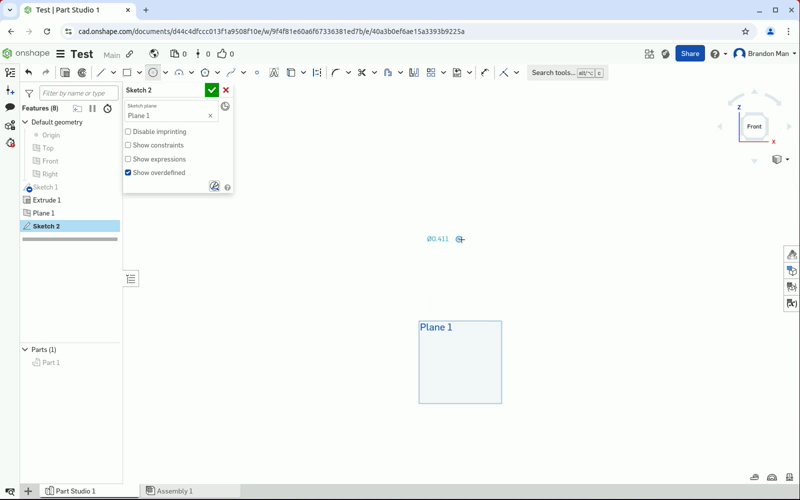
scroll(6)
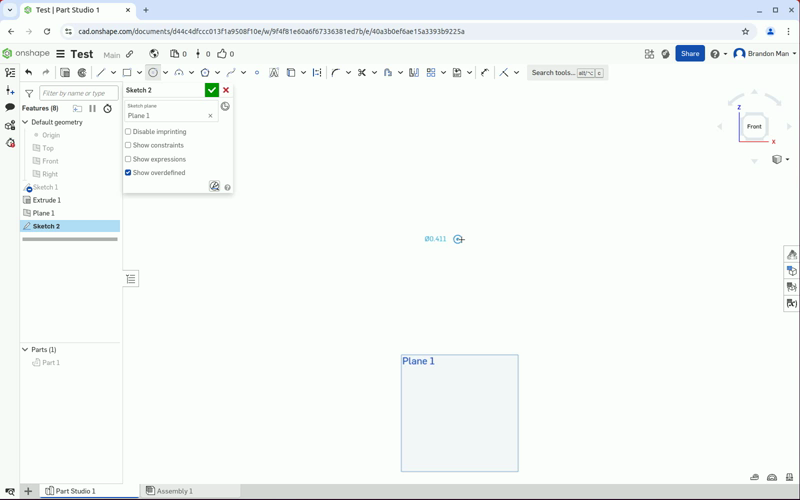
scroll(6)
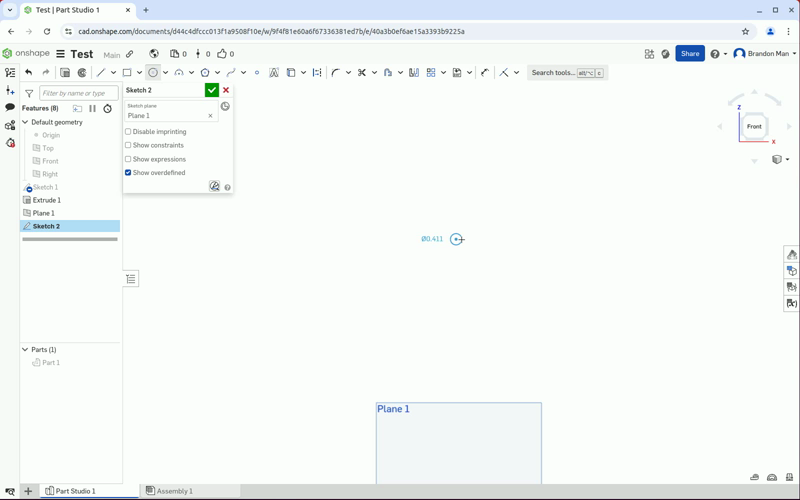
scroll(6)
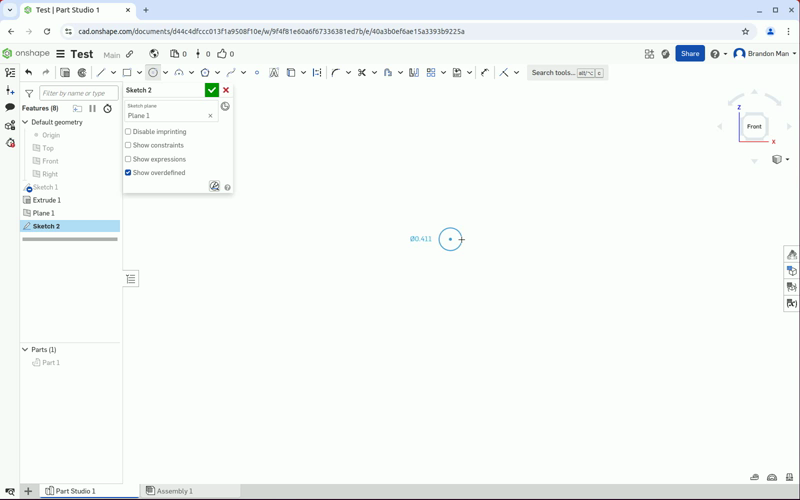
click(461, 239)
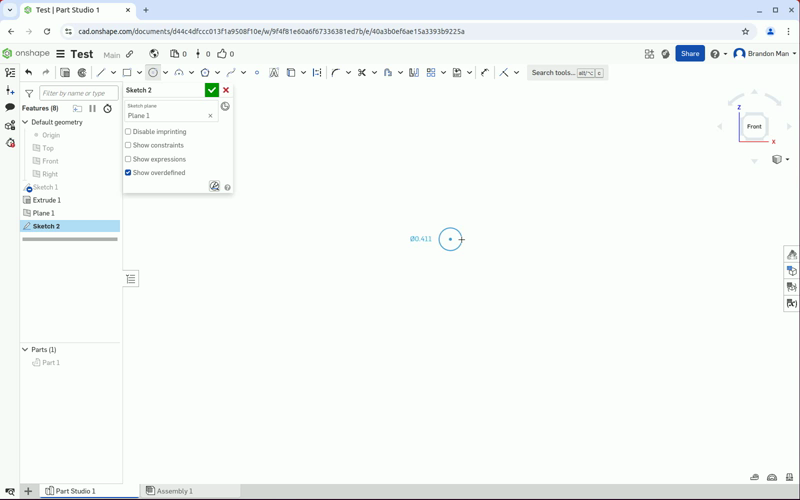
scroll(-6)
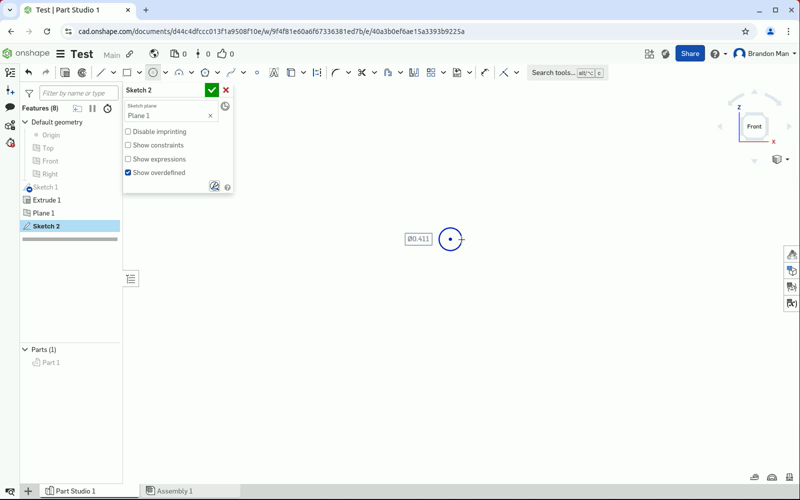
scroll(-6)
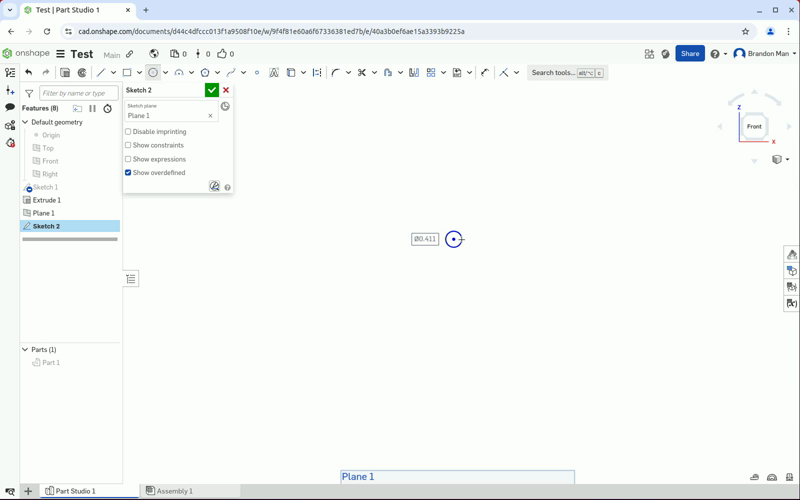
scroll(-6)
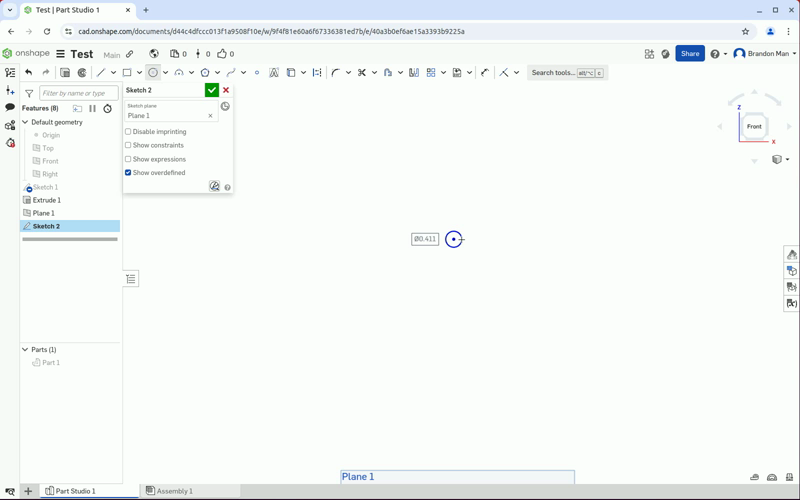
scroll(-6)
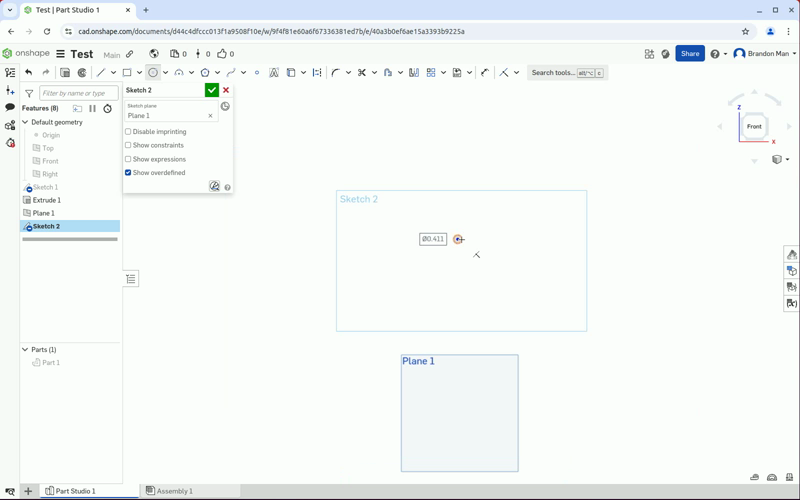
scroll(-6)
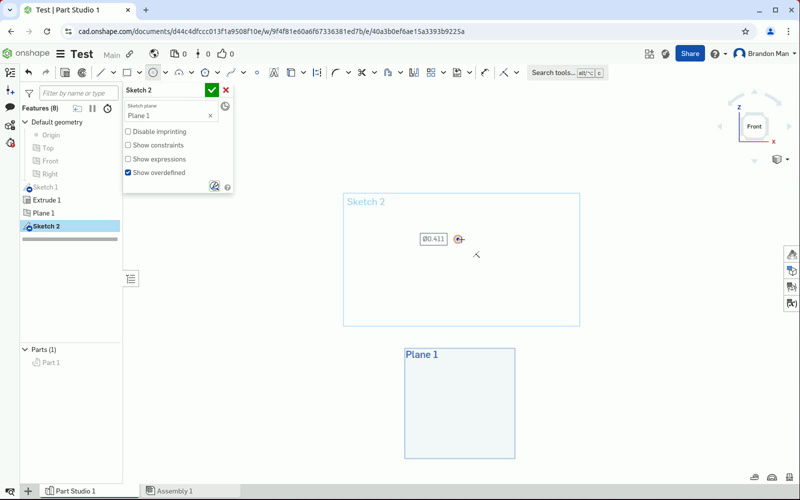
scroll(-6)
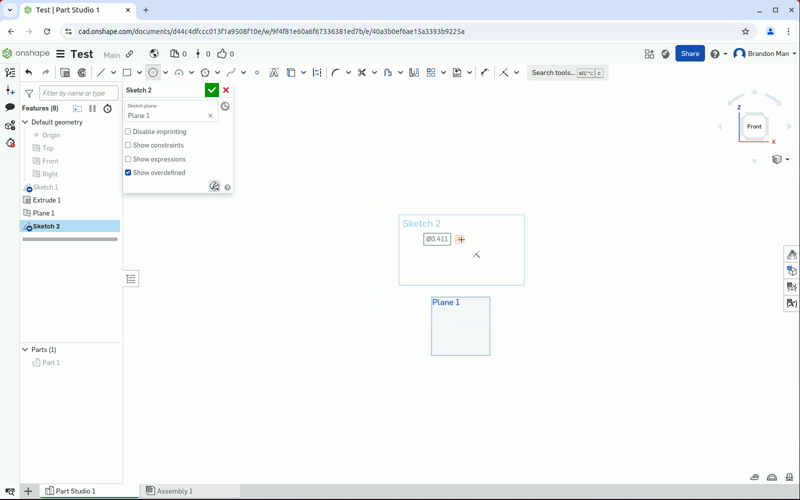
scroll(-6)
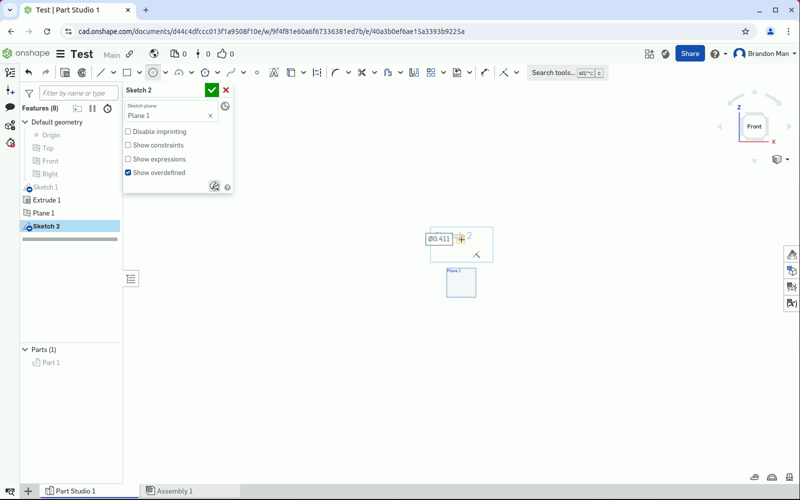
key(esc)
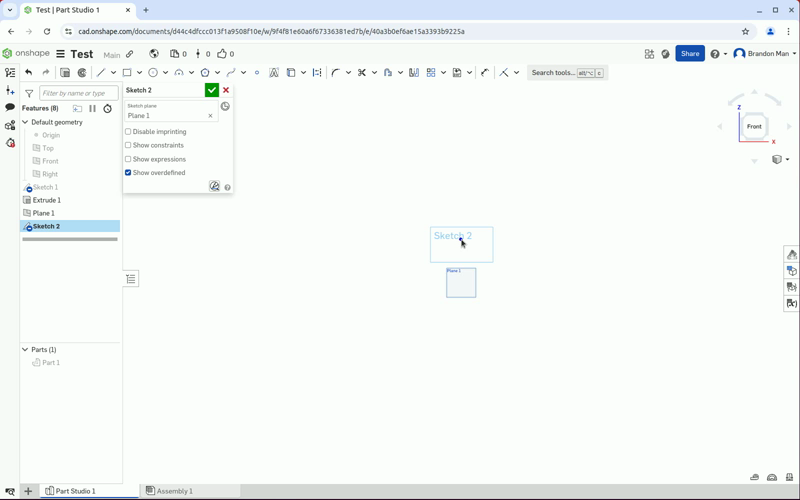
mouse_move(461, 239)
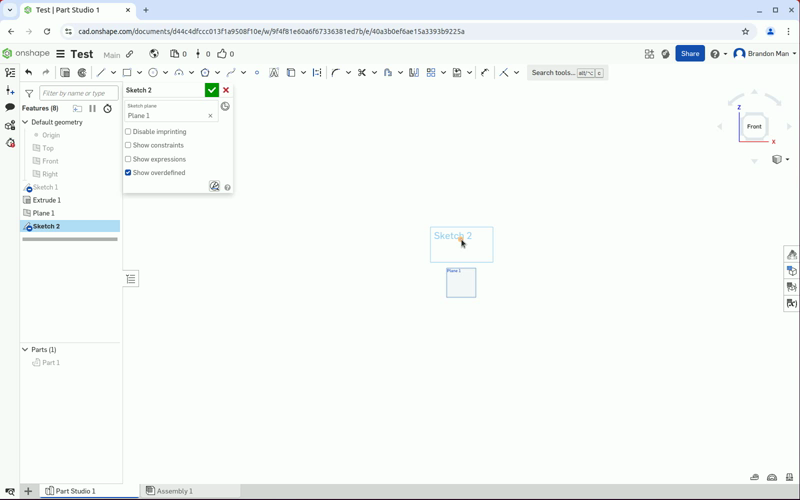
scroll(6)
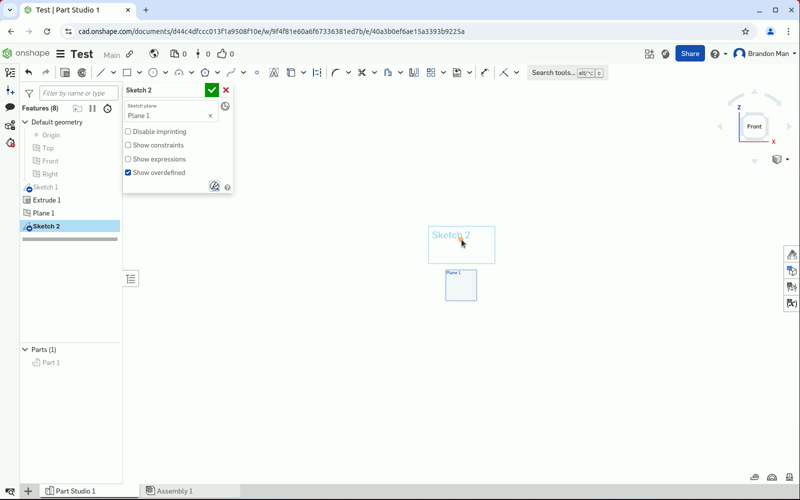
scroll(6)
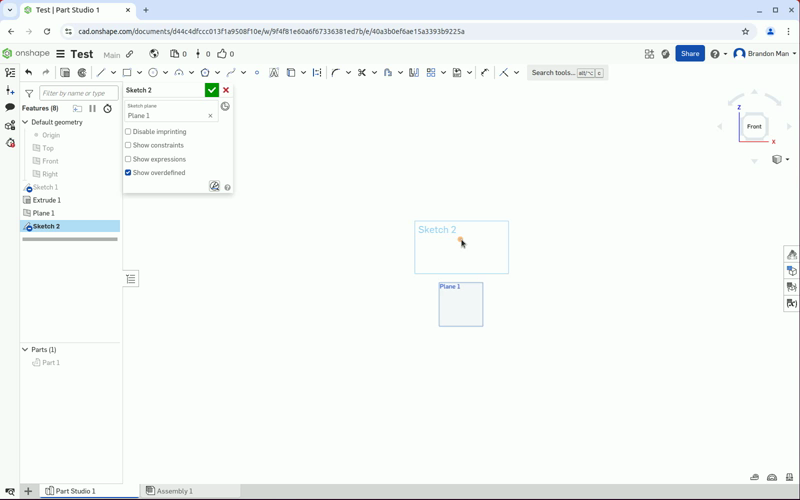
scroll(6)
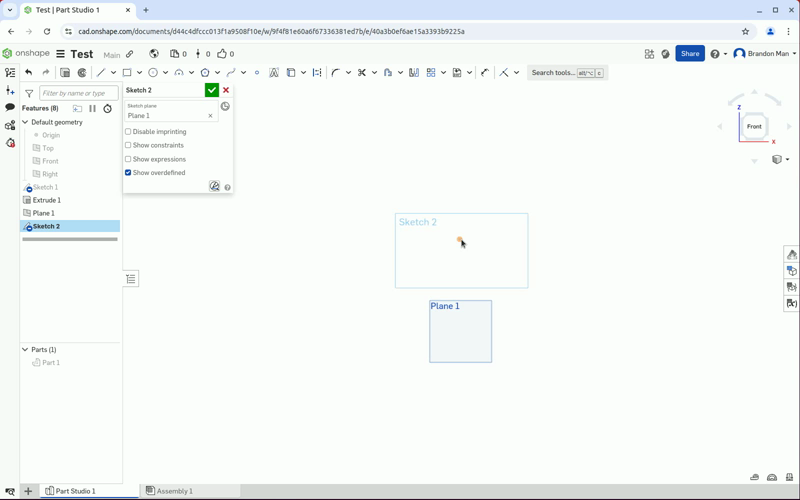
scroll(6)
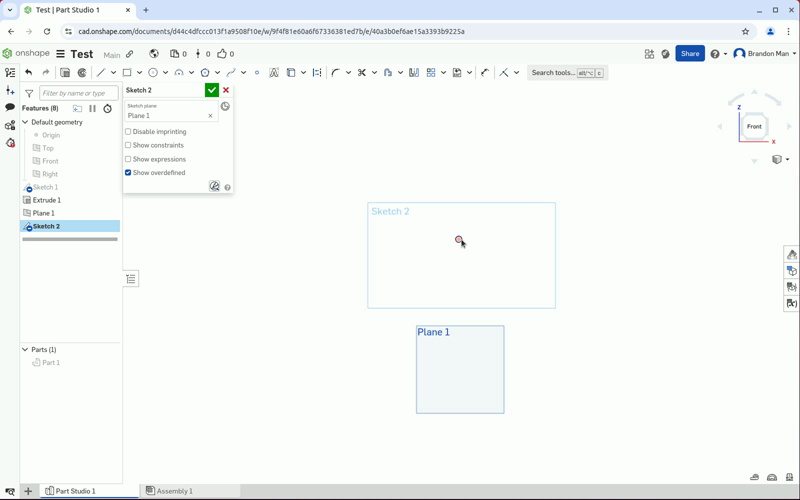
scroll(6)
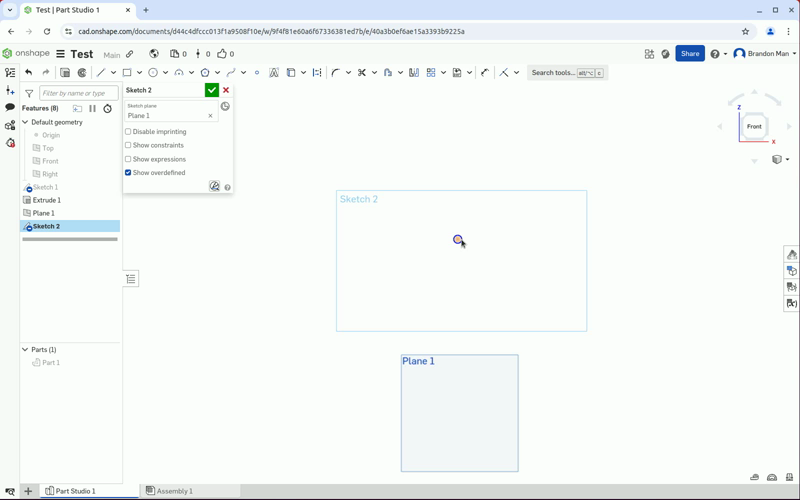
scroll(6)
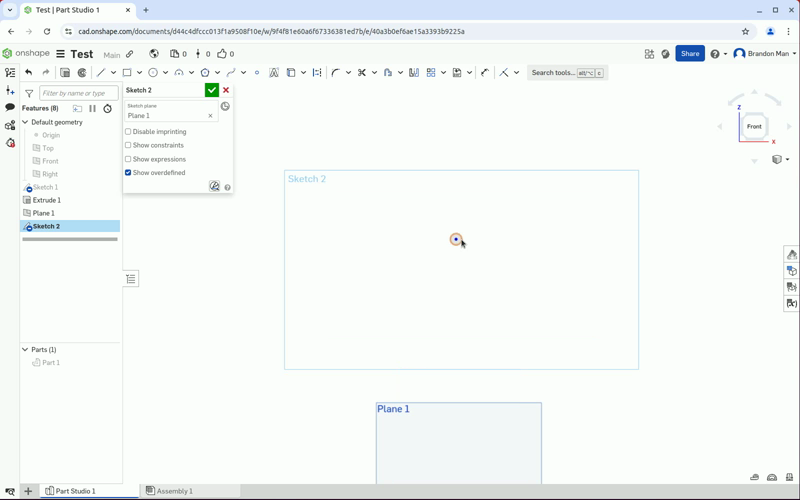
scroll(6)
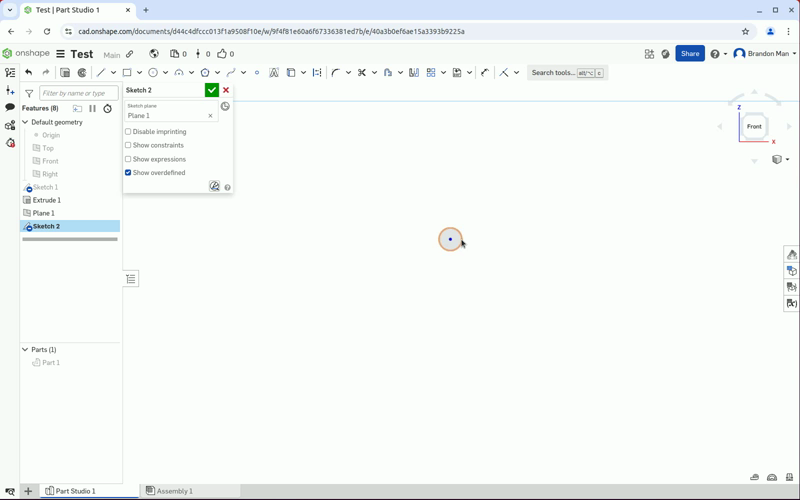
click(461, 239)
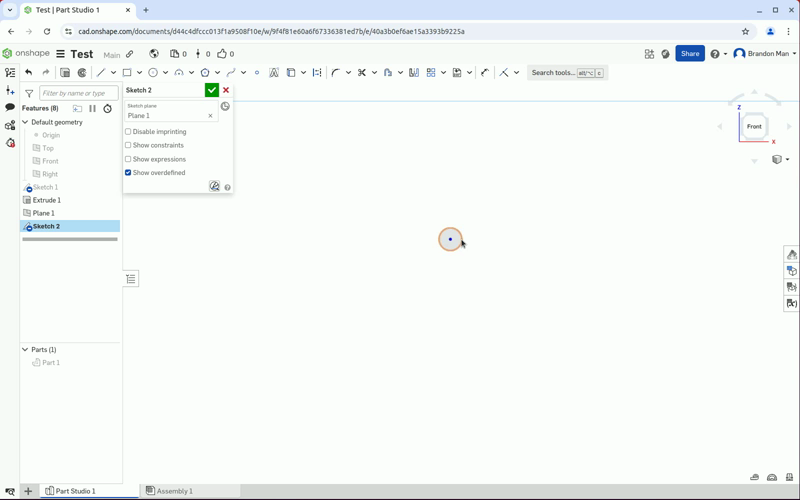
scroll(-6)
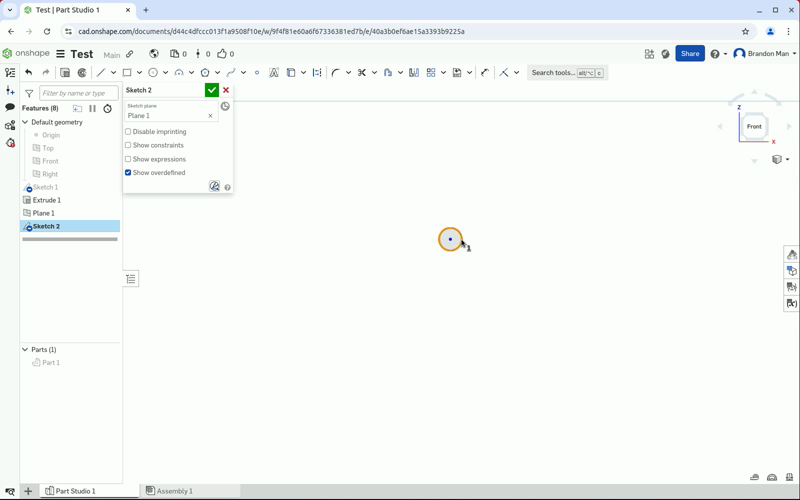
scroll(-6)
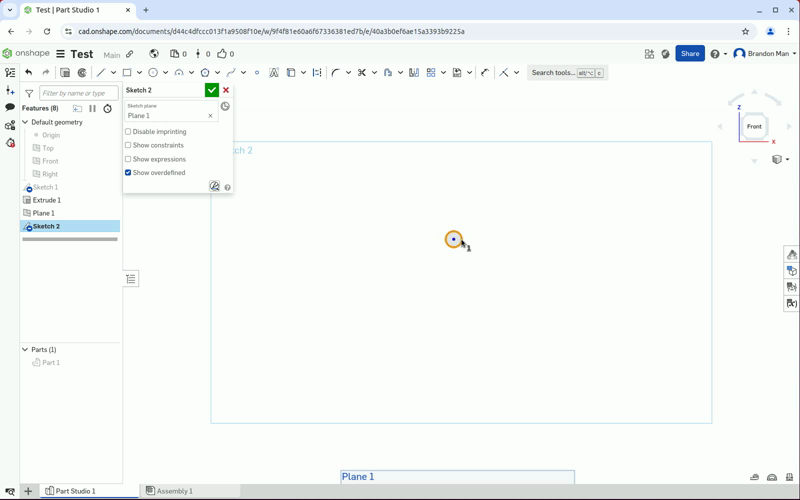
scroll(-6)
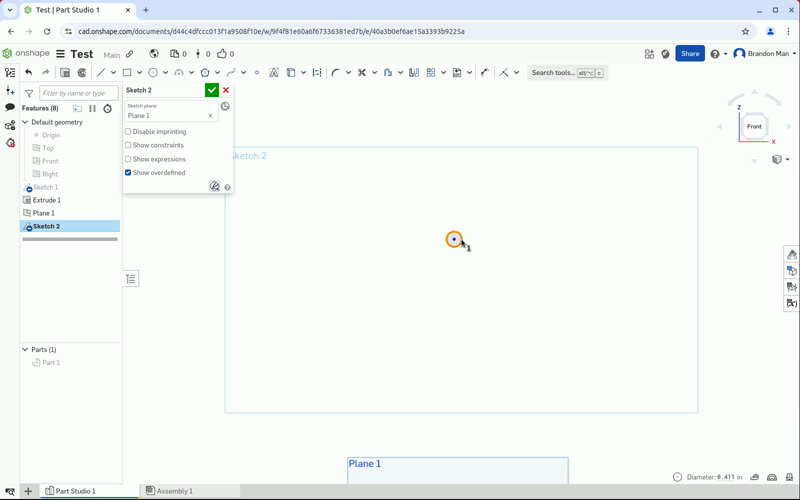
scroll(-6)
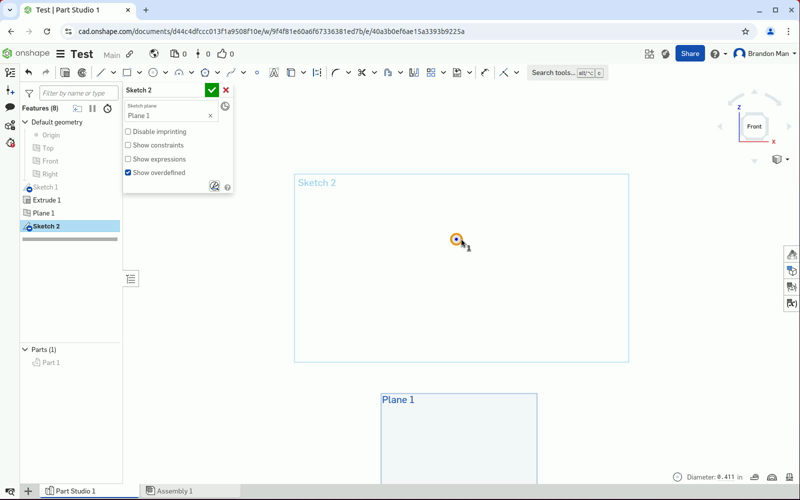
scroll(-6)
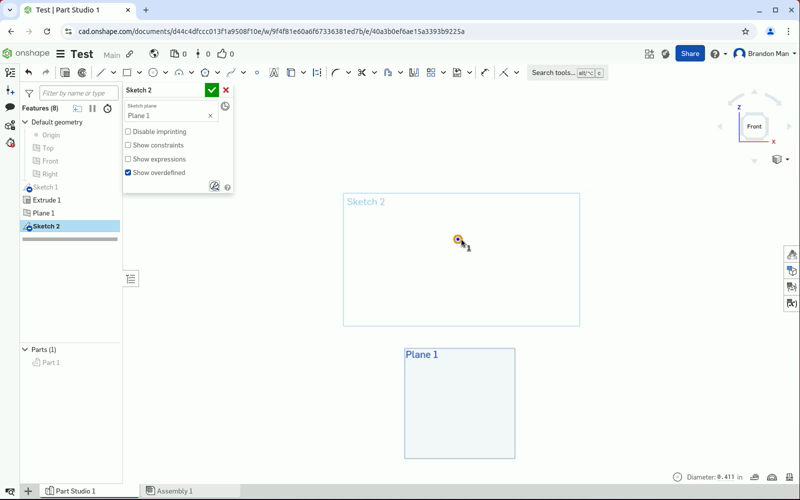
scroll(-6)
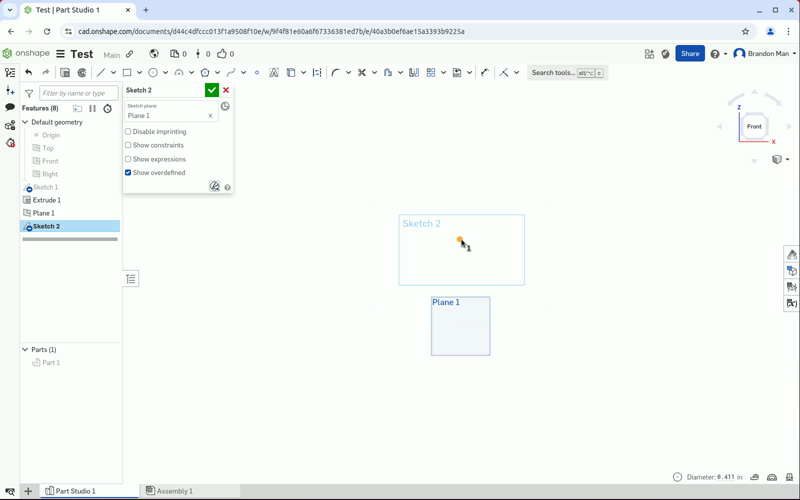
scroll(-6)
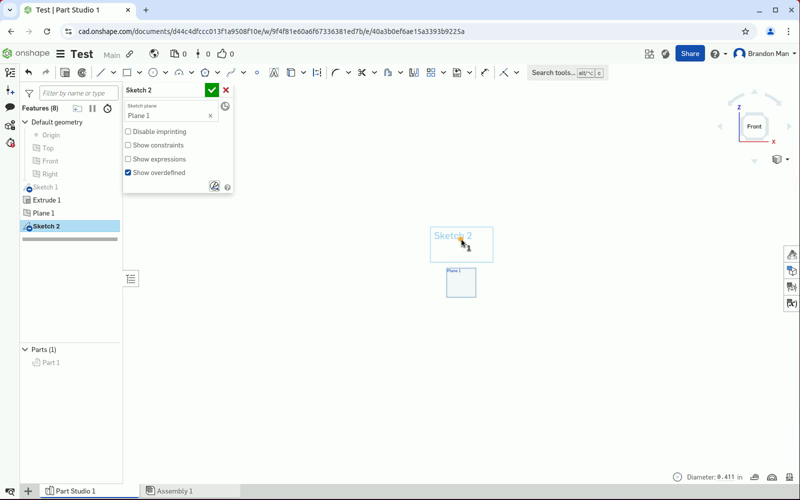
mouse_move(73, 352)
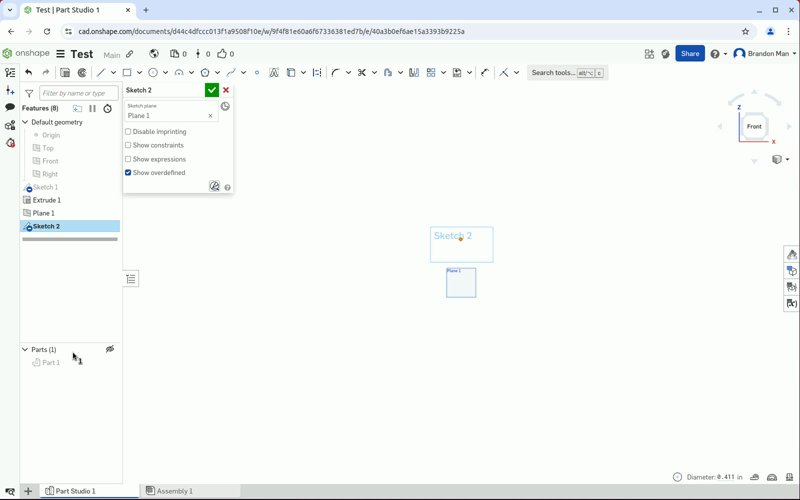
key(shift+y)
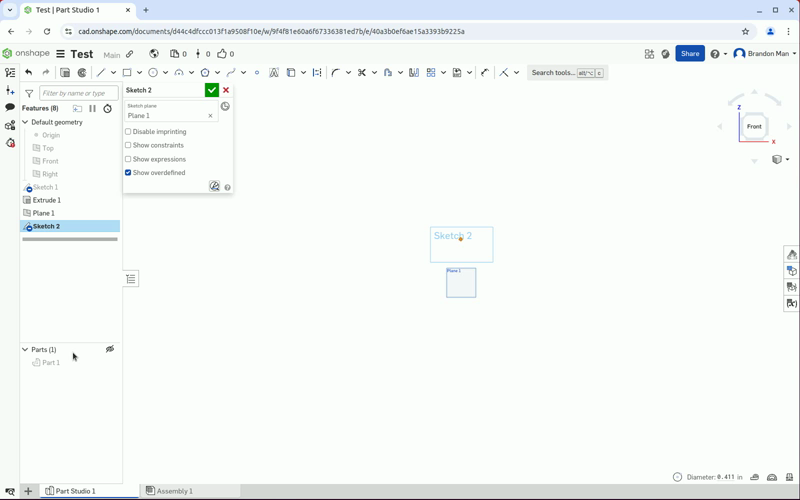
key(shift+e)
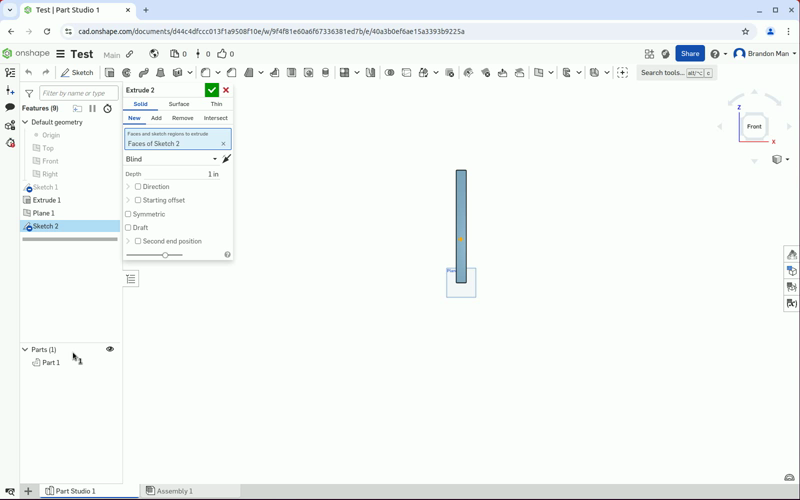
mouse_move(143, 106)
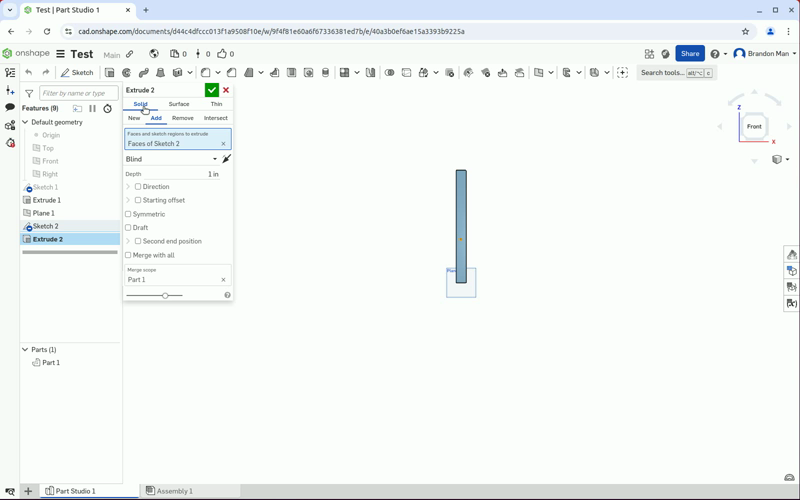
click(143, 106)
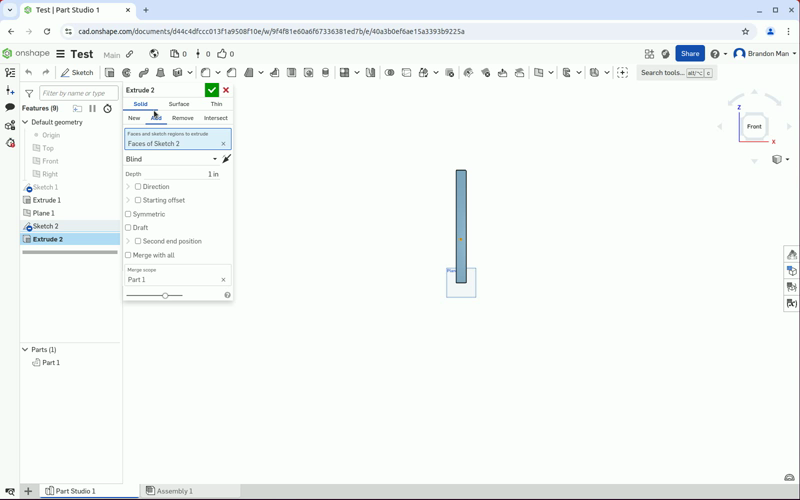
mouse_move(186, 120)
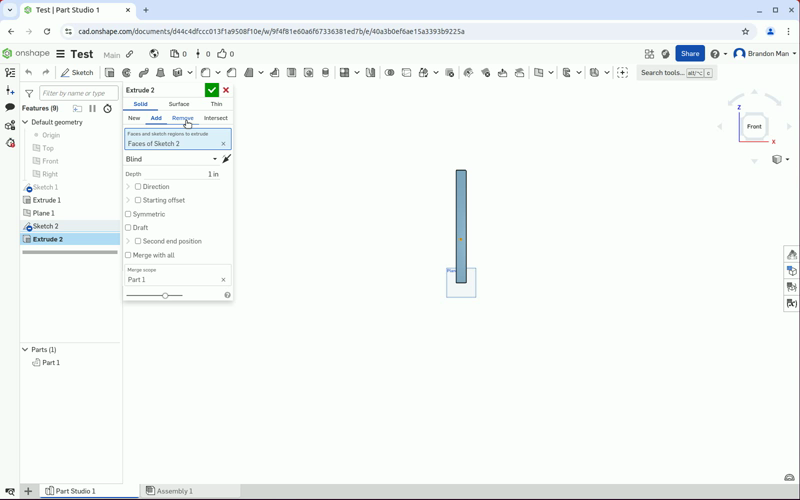
click(186, 120)
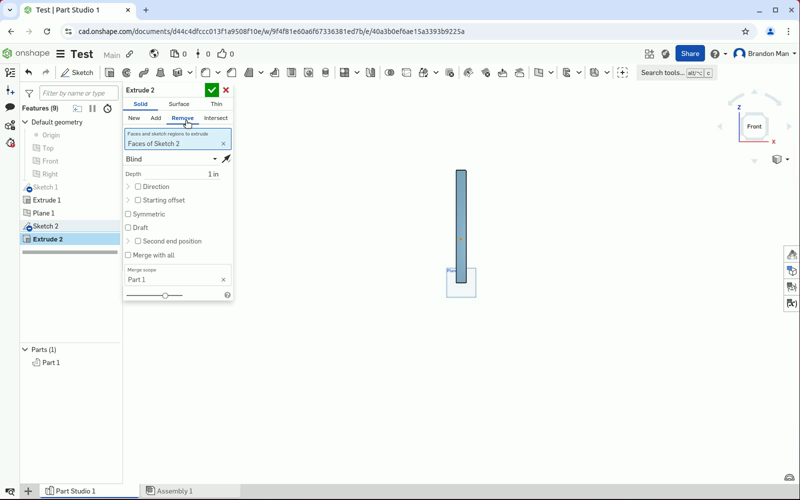
key(tab, 4)
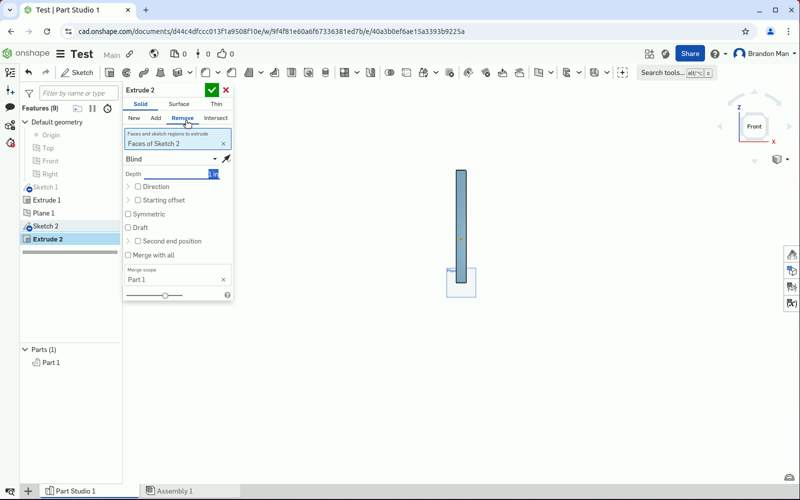
text(1.204)
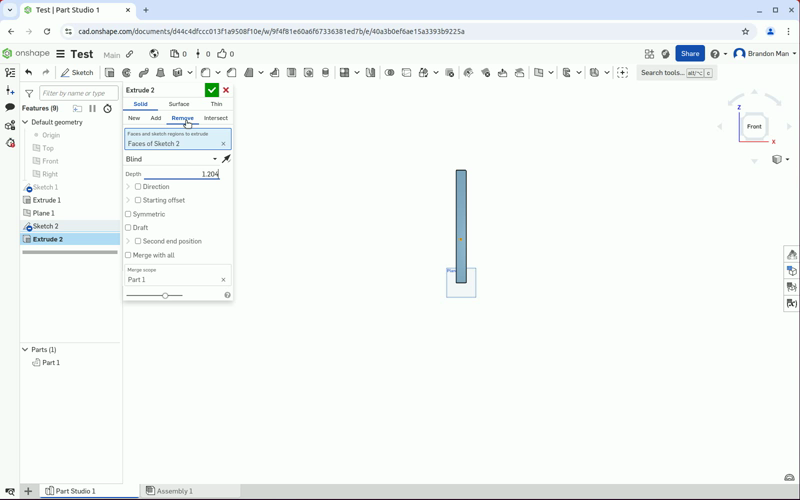
key(tab, 6)
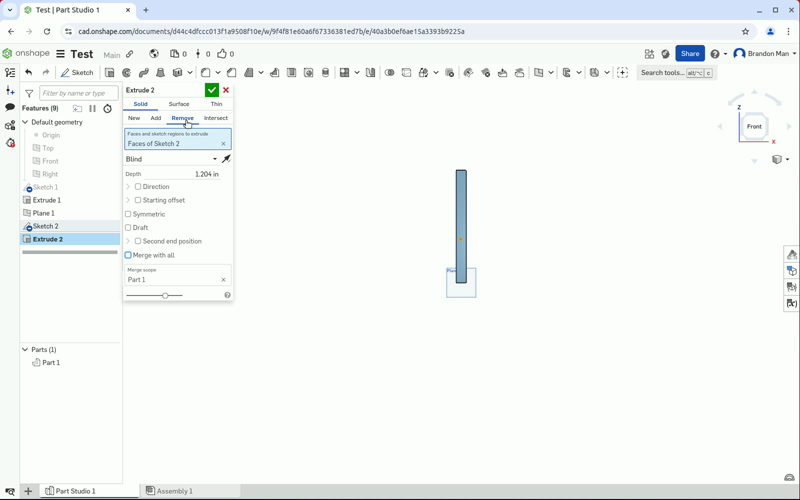
key(space)
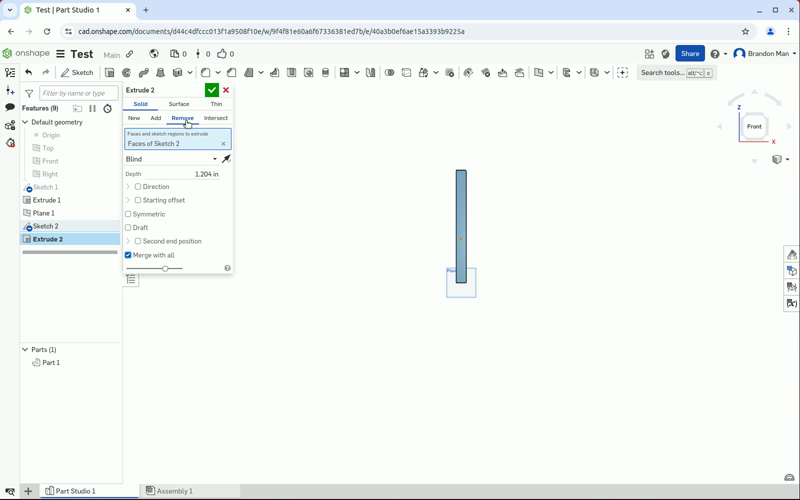
key(enter)
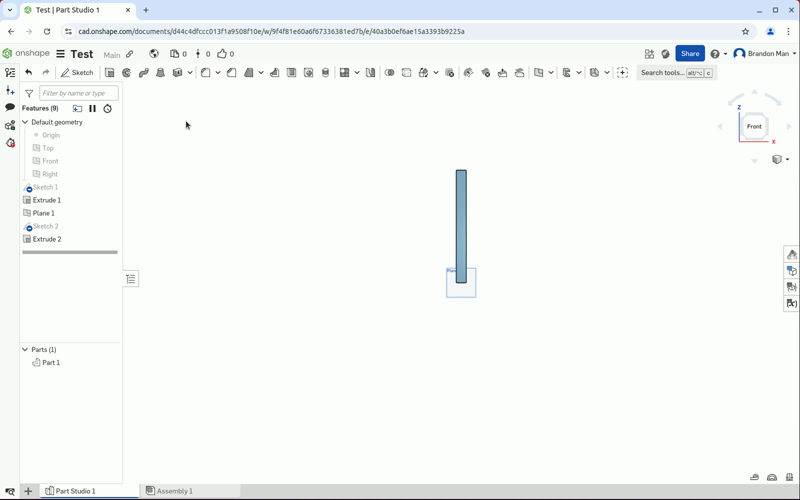
key(shift+h)
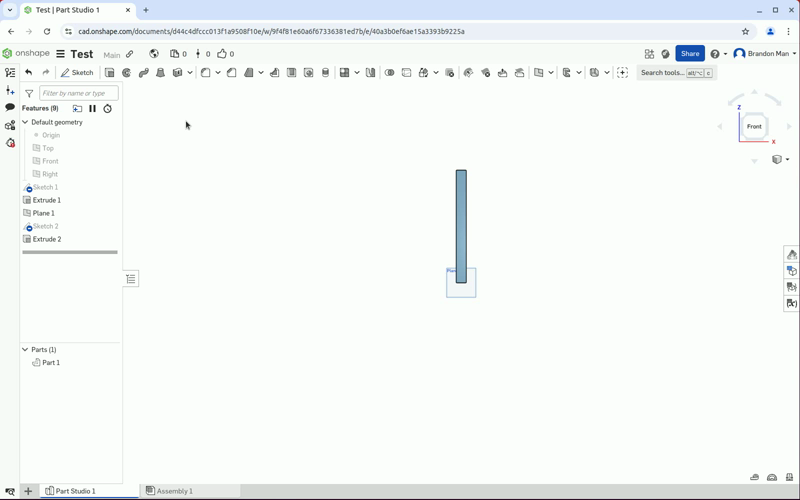
key(shift+h)
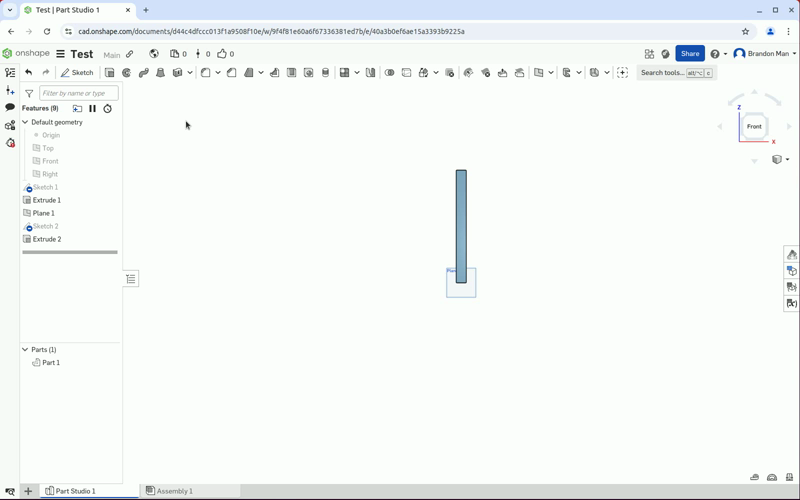
mouse_move(73, 189)
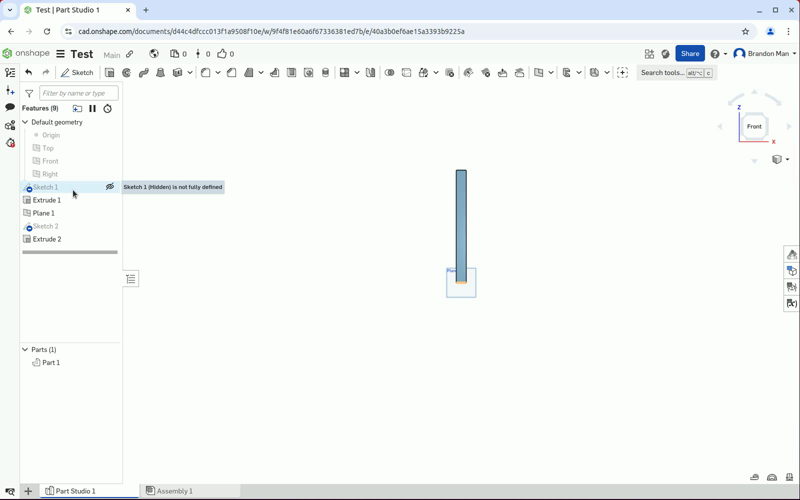
click(73, 189)
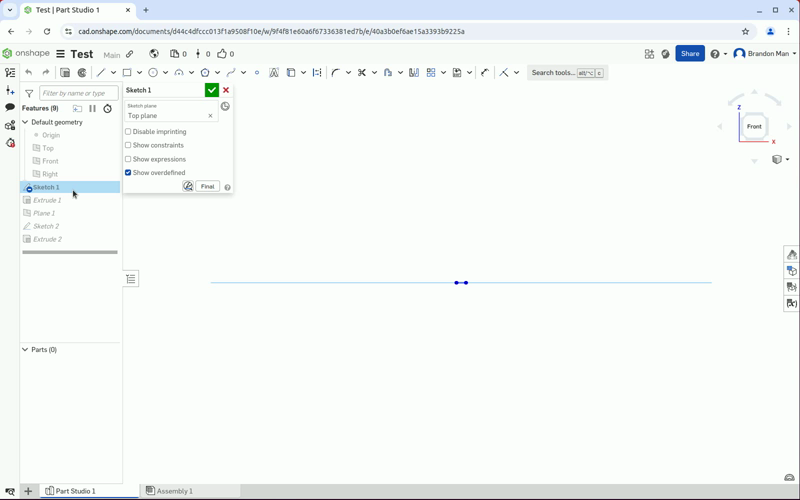
mouse_move(229, 92)
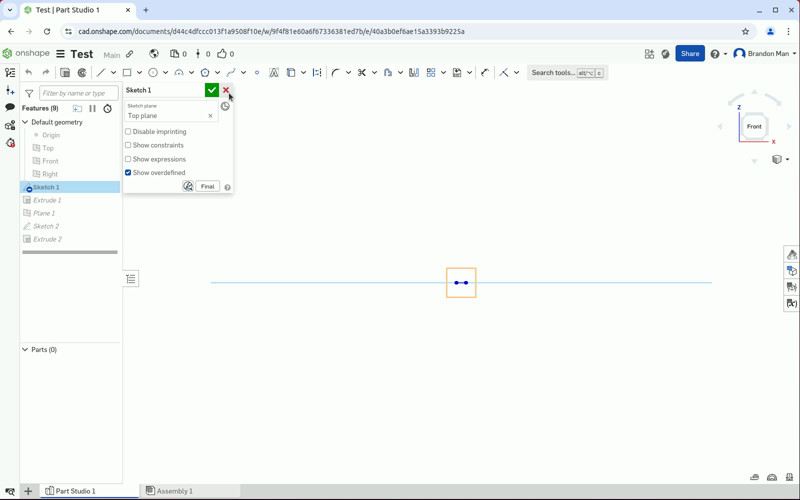
click(229, 92)
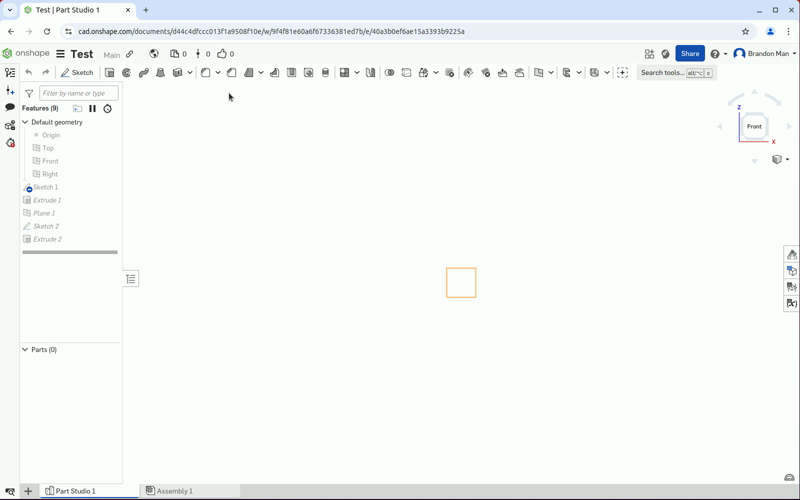
key(shift+s)
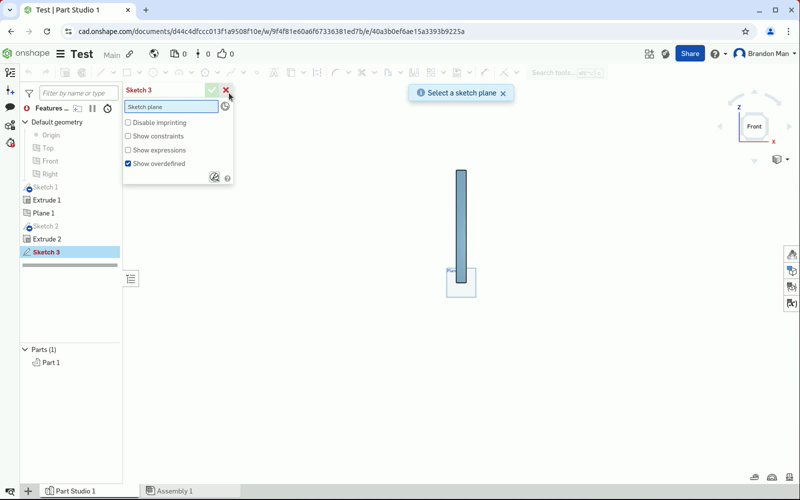
mouse_move(73, 215)
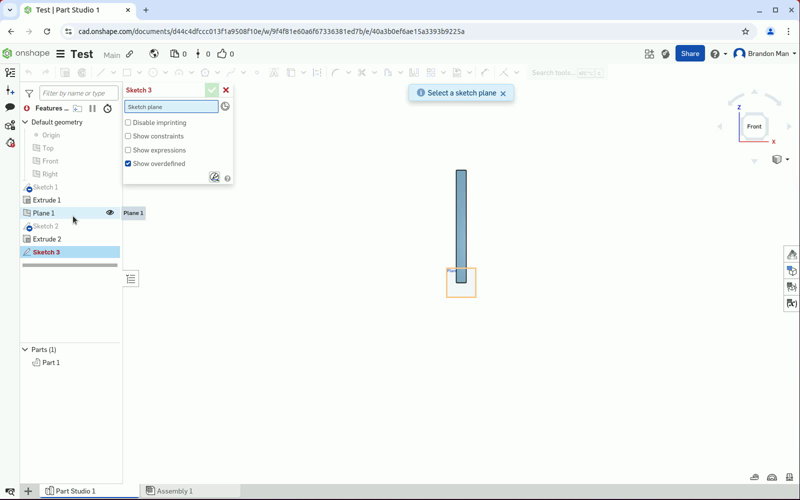
click(73, 215)
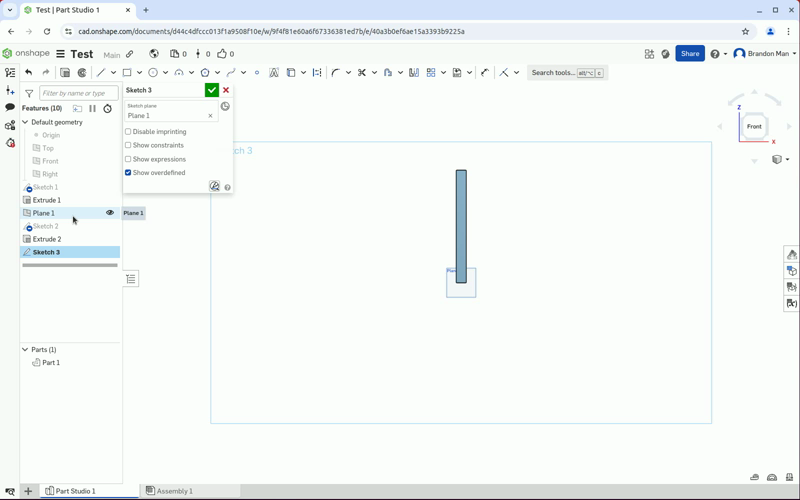
mouse_move(73, 352)
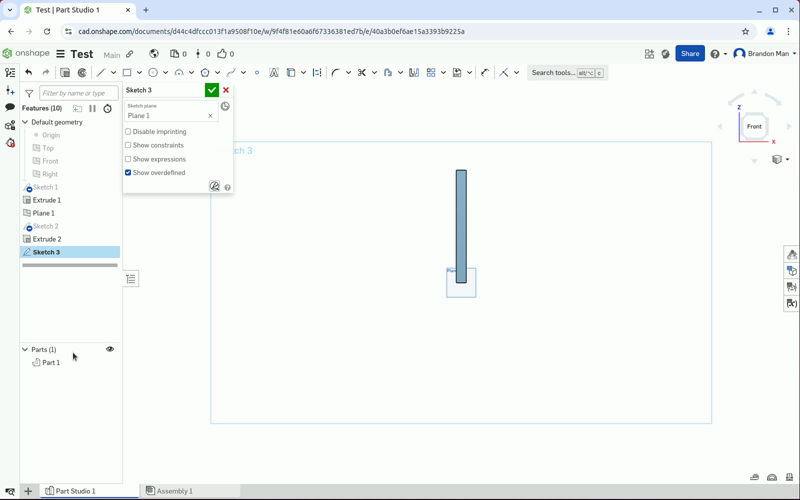
key(y)
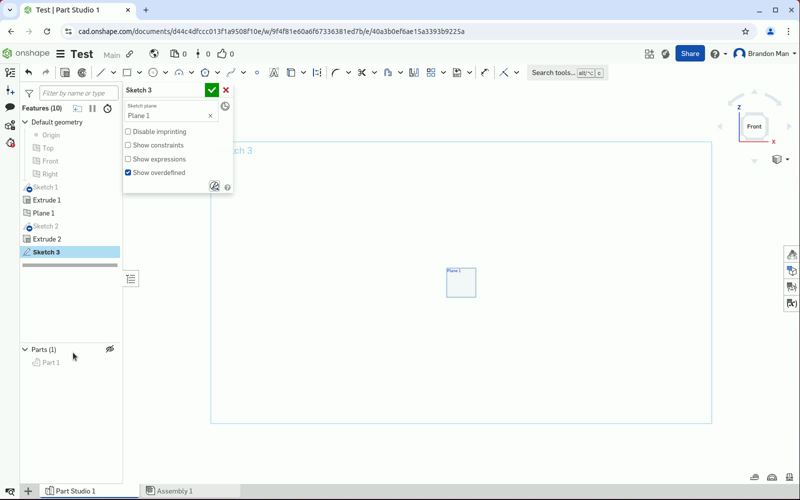
key(c)
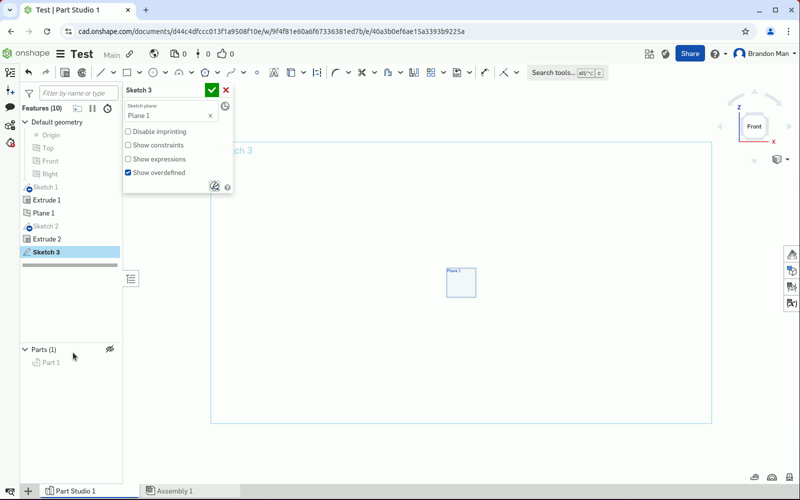
key_down(shift)
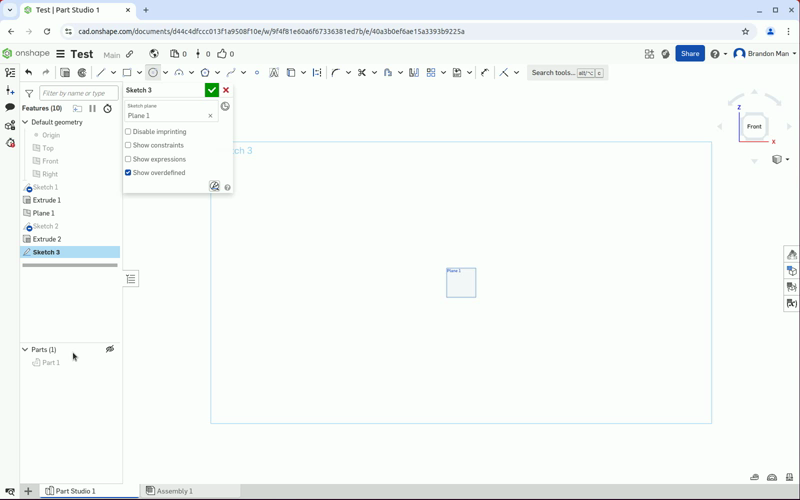
mouse_move(460, 201)
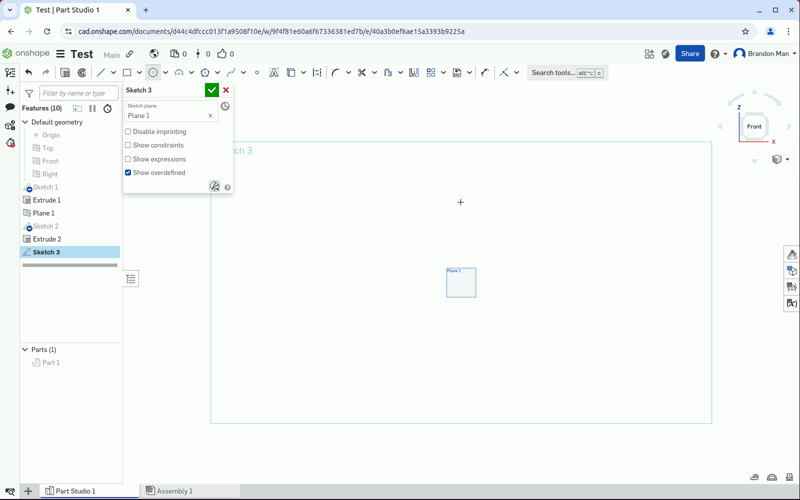
click(460, 201)
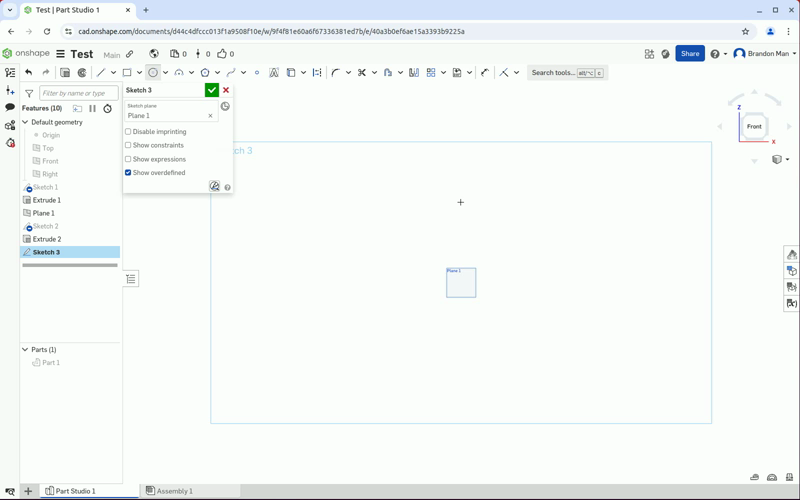
key_up(shift)
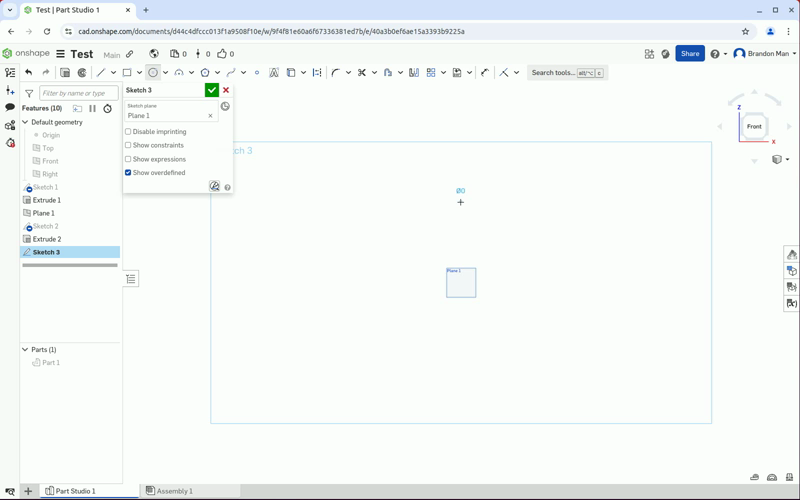
mouse_move(461, 201)
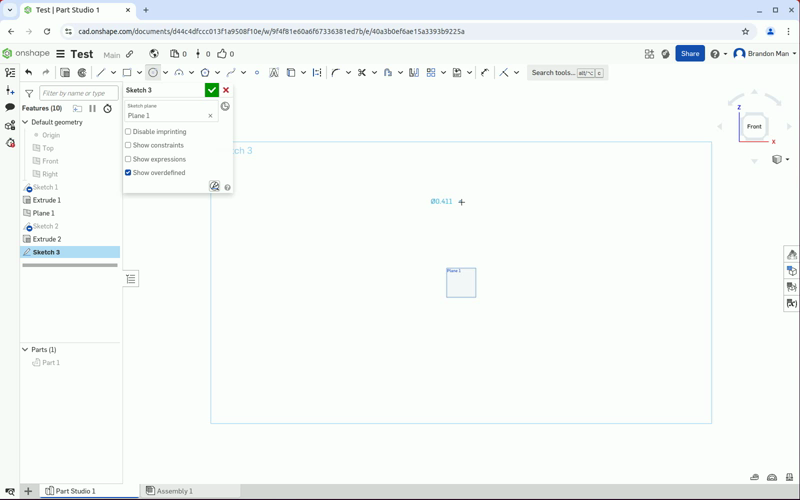
scroll(6)
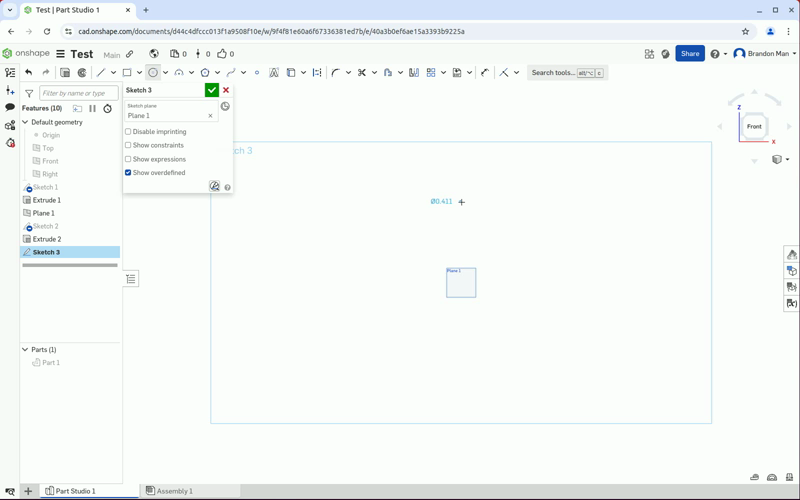
scroll(6)
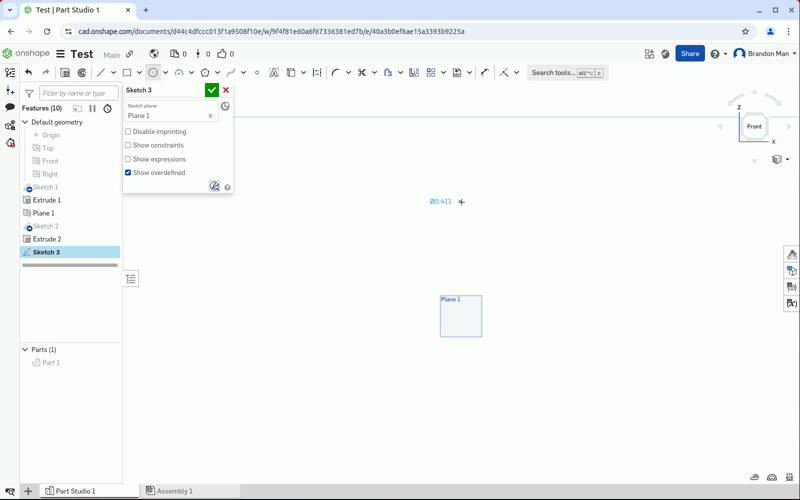
scroll(6)
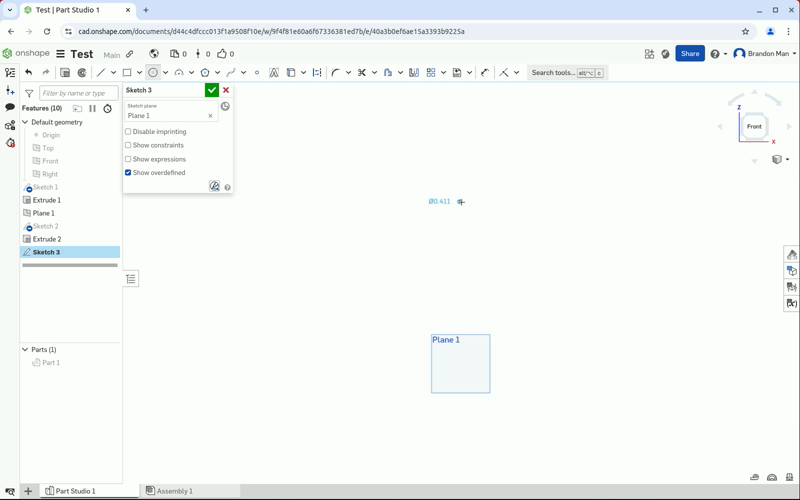
scroll(6)
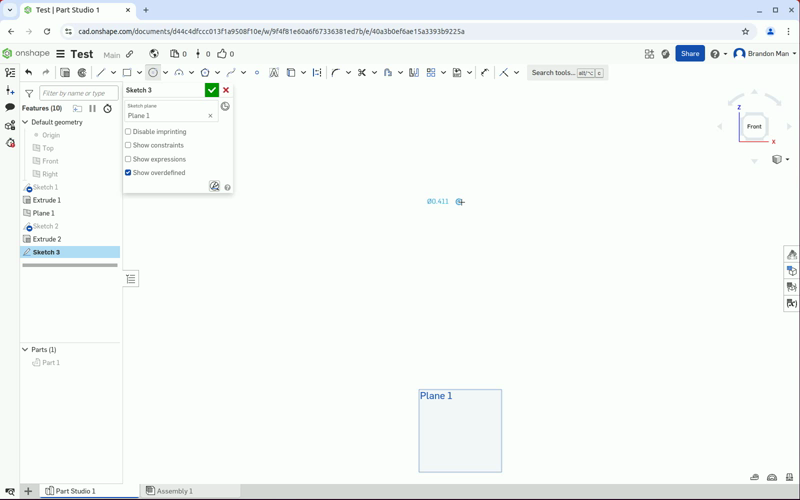
scroll(6)
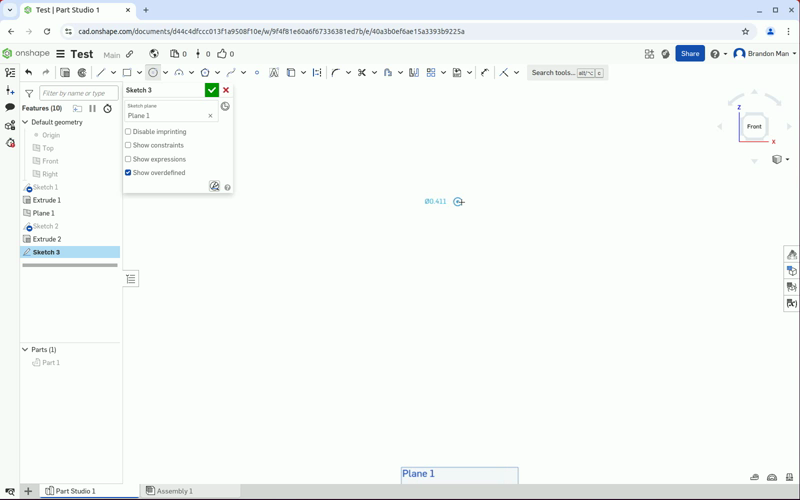
scroll(6)
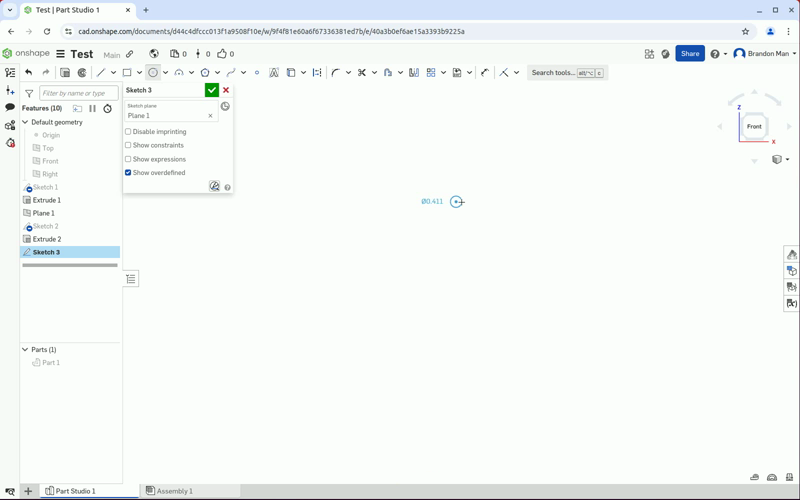
scroll(6)
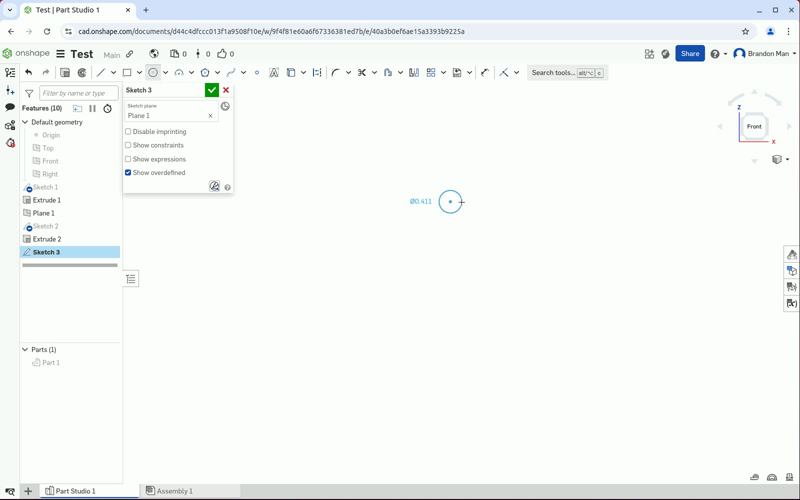
click(461, 201)
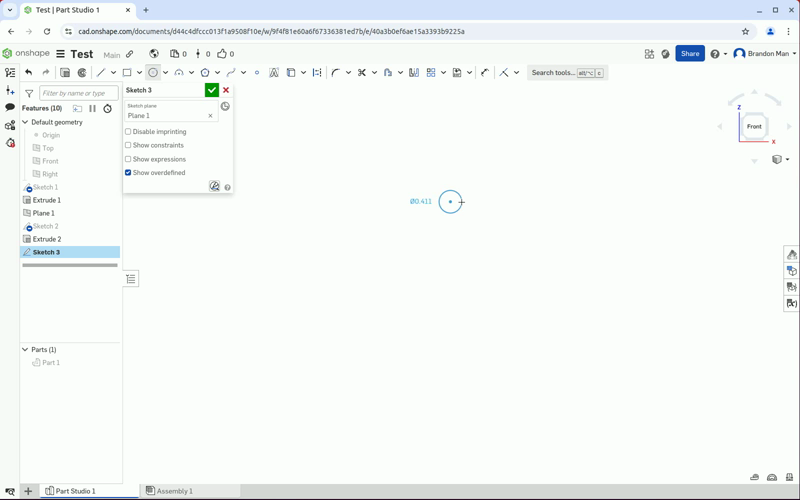
scroll(-6)
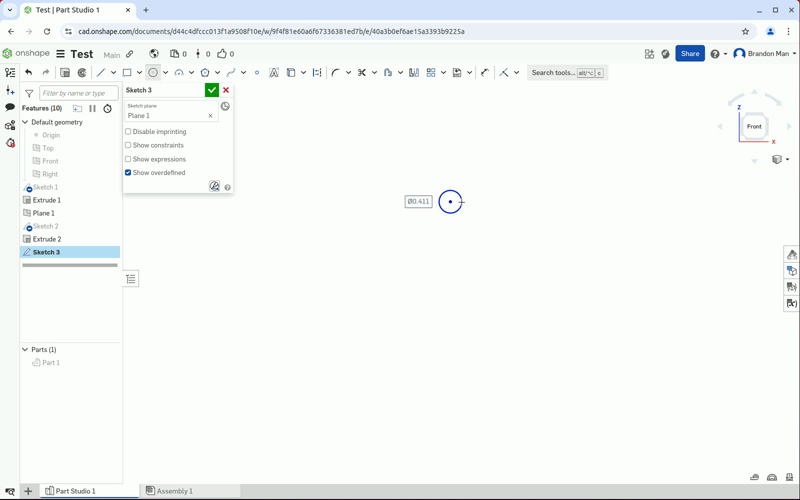
scroll(-6)
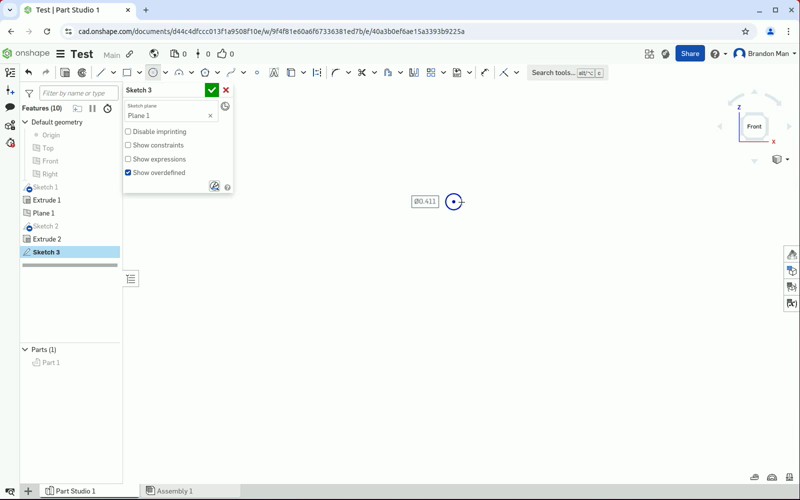
scroll(-6)
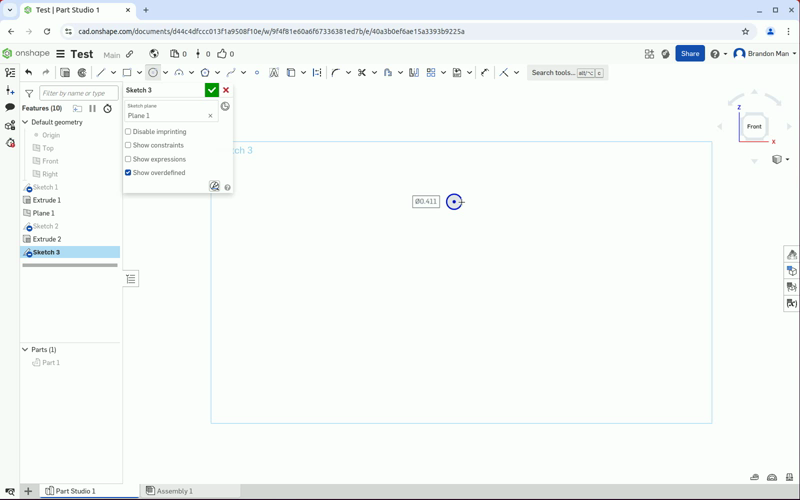
scroll(-6)
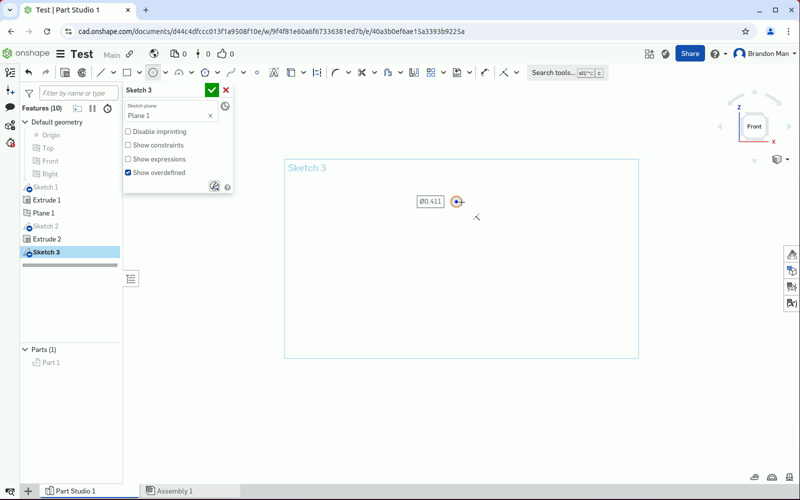
scroll(-6)
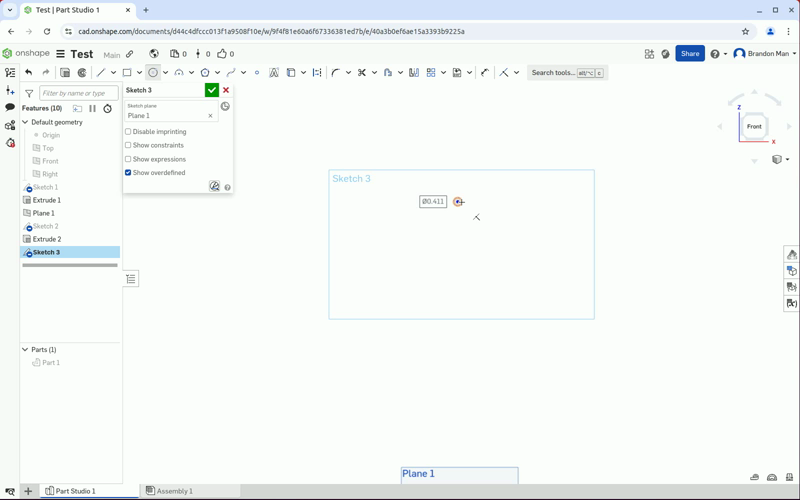
scroll(-6)
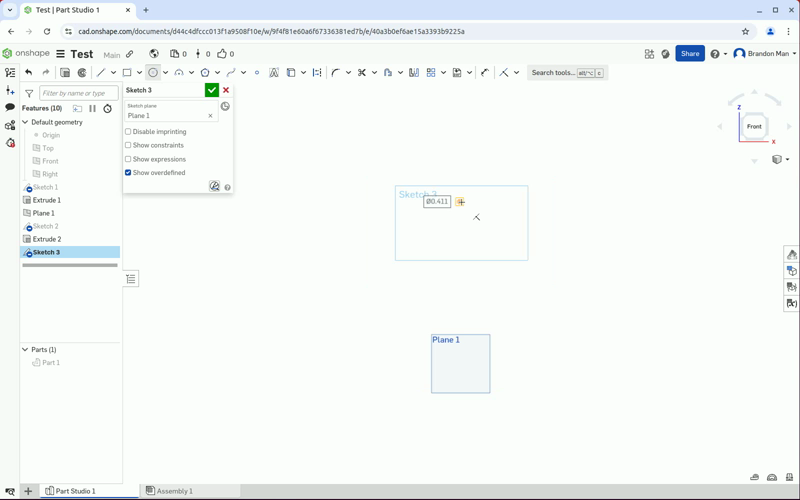
scroll(-6)
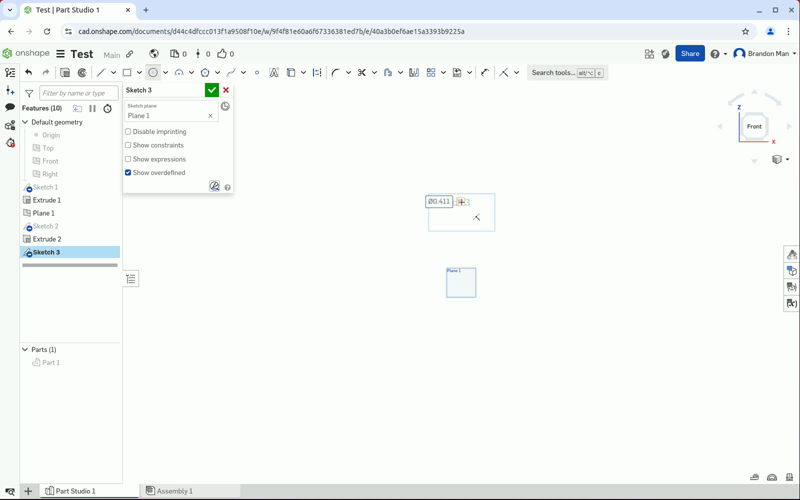
key(esc)
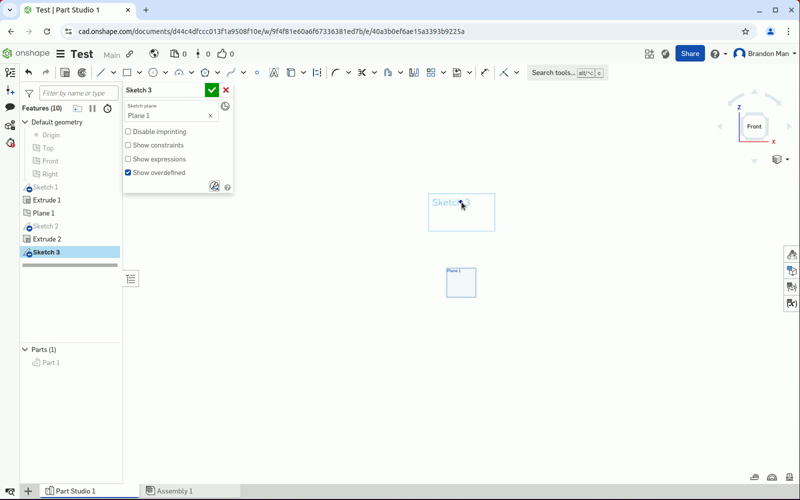
mouse_move(460, 201)
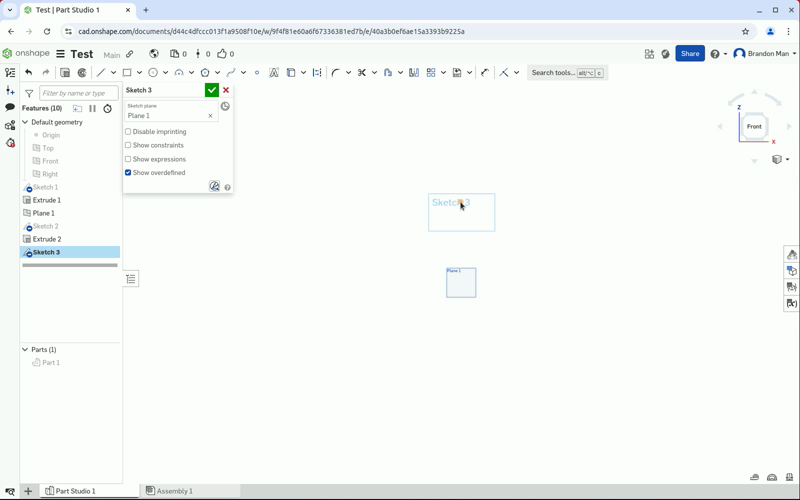
scroll(6)
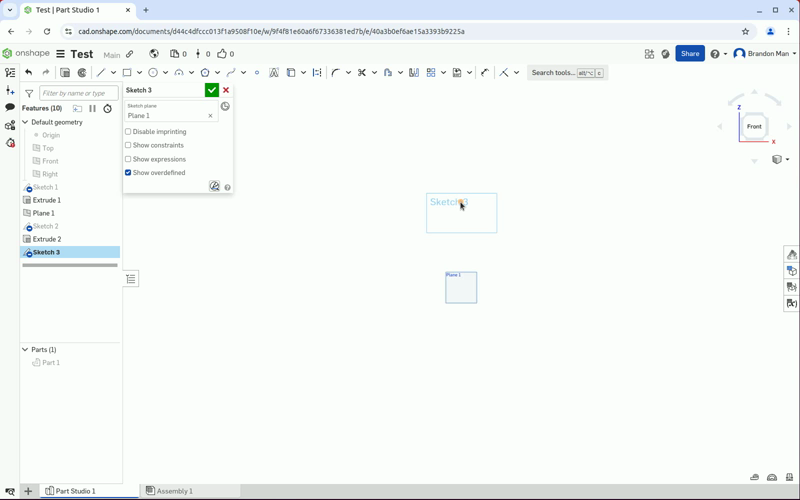
scroll(6)
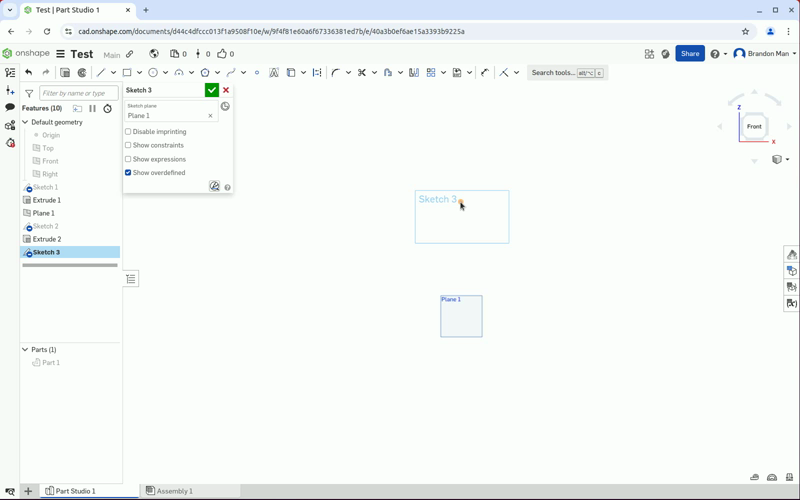
scroll(6)
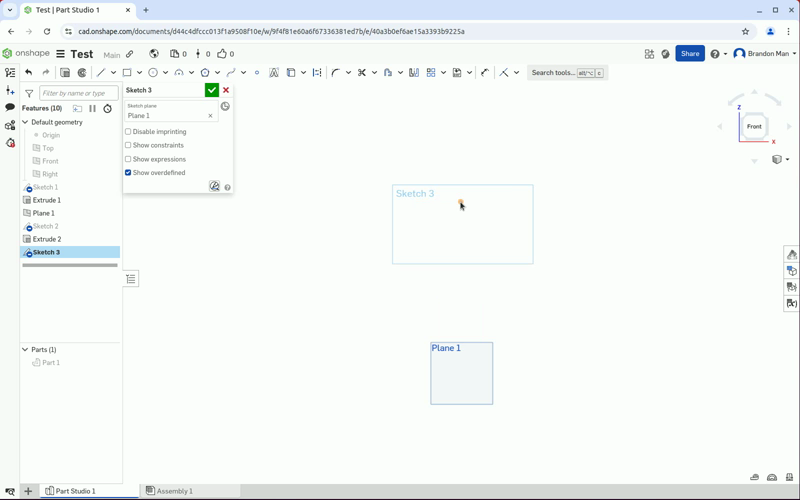
scroll(6)
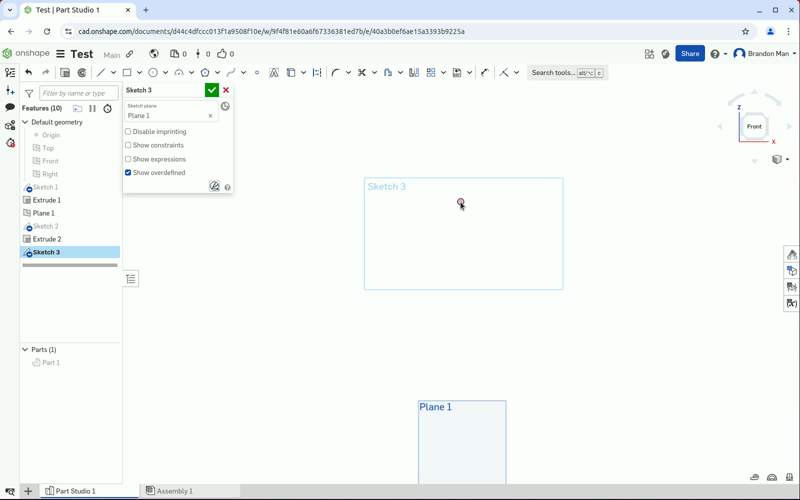
scroll(6)
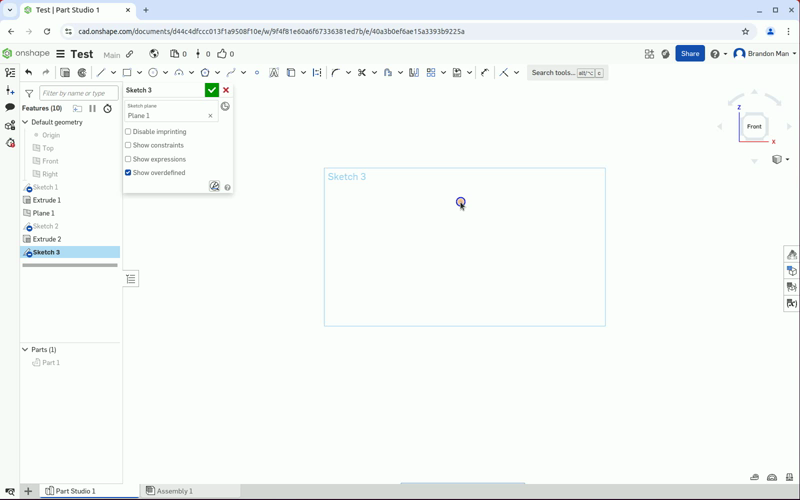
scroll(6)
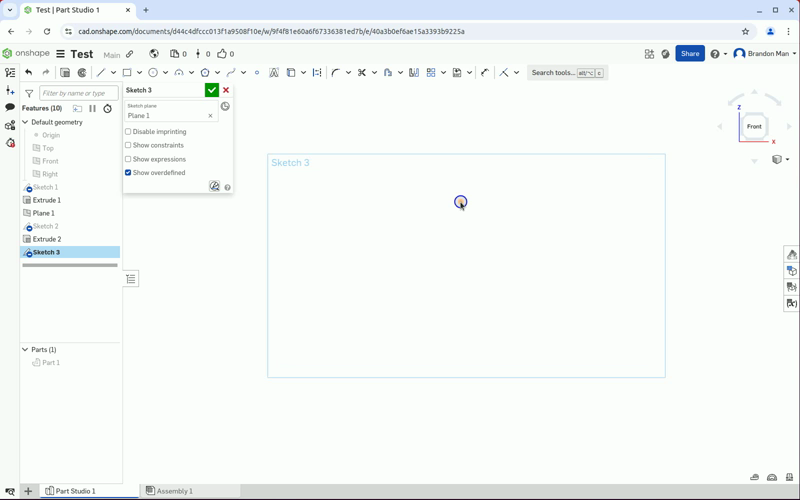
scroll(6)
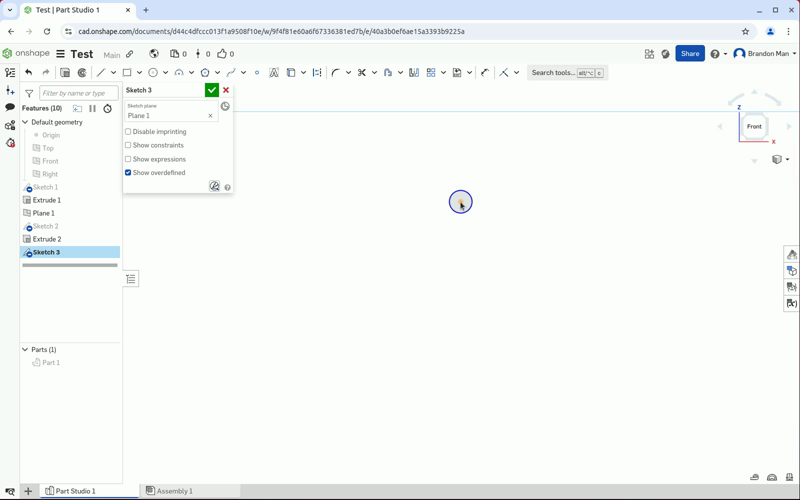
click(460, 201)
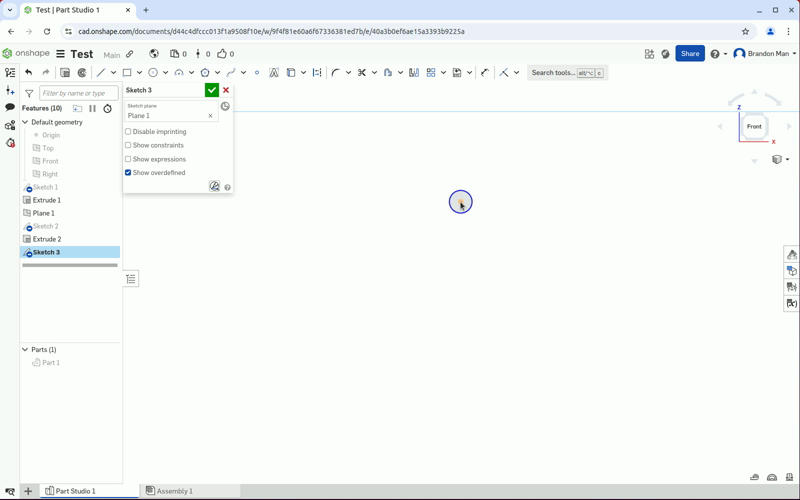
scroll(-6)
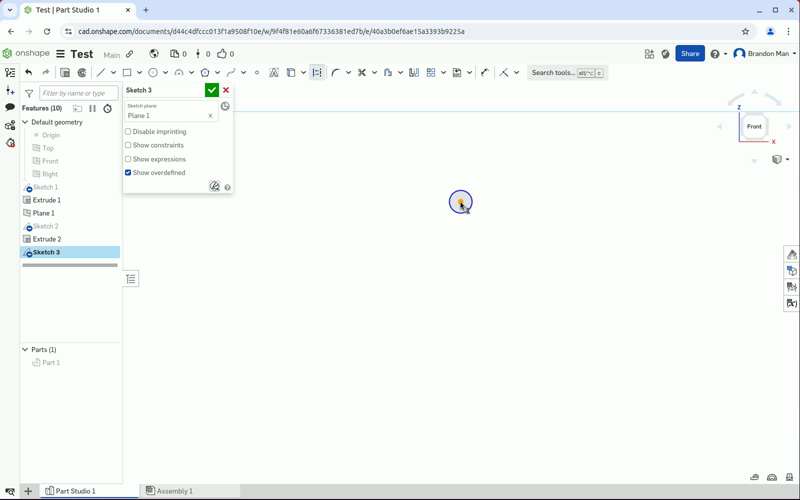
scroll(-6)
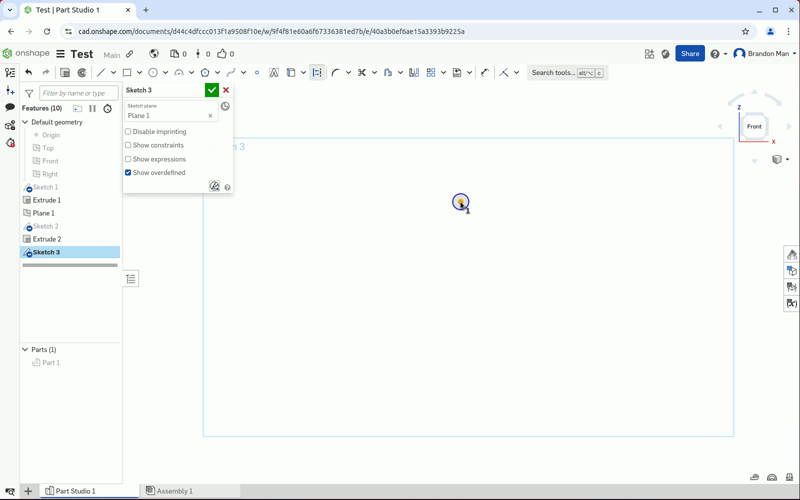
scroll(-6)
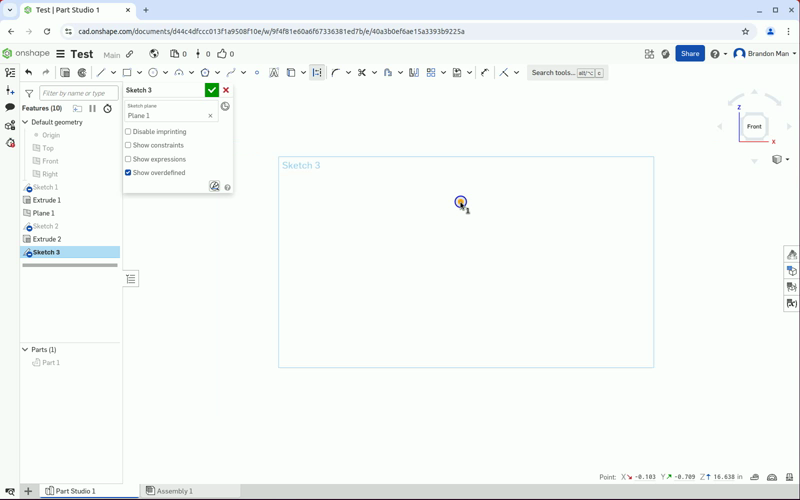
scroll(-6)
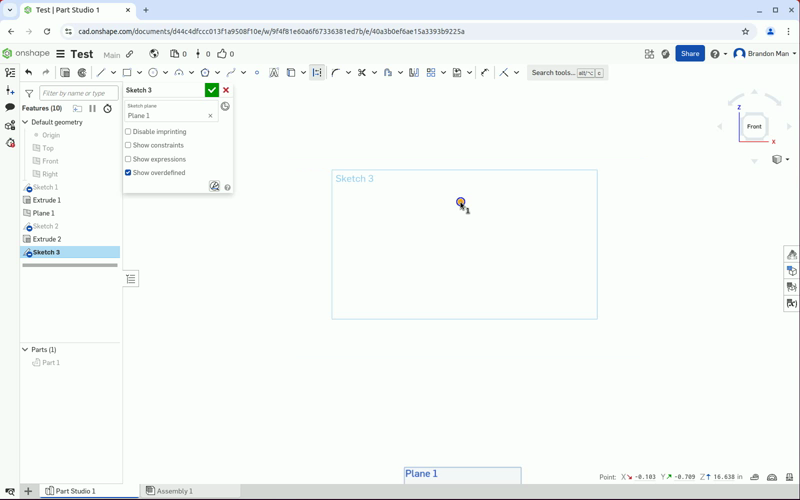
scroll(-6)
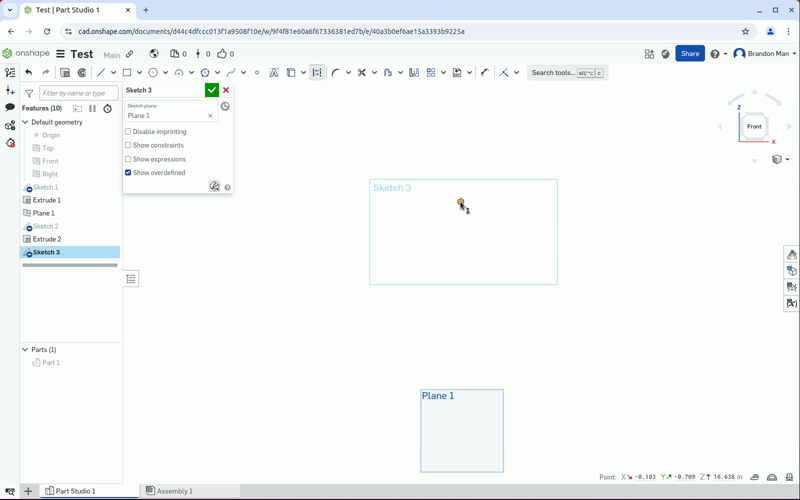
scroll(-6)
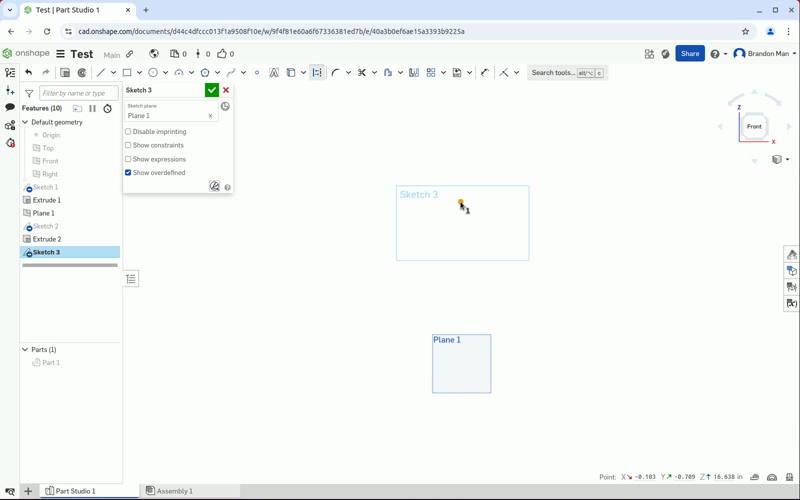
scroll(-6)
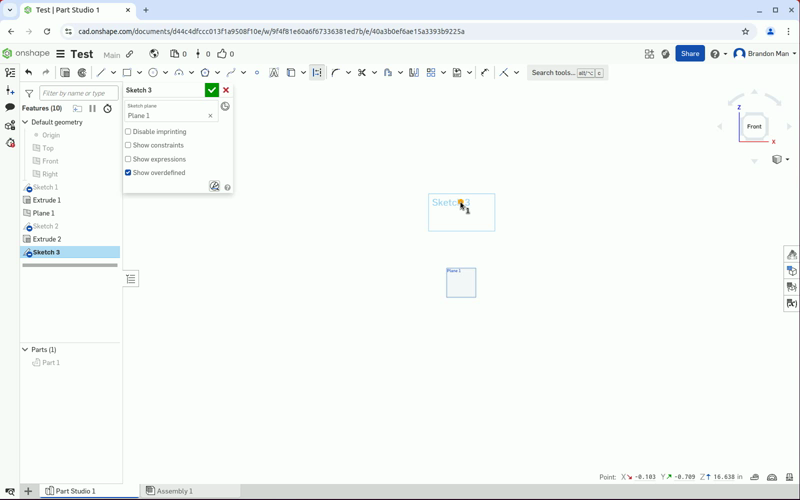
mouse_move(73, 352)
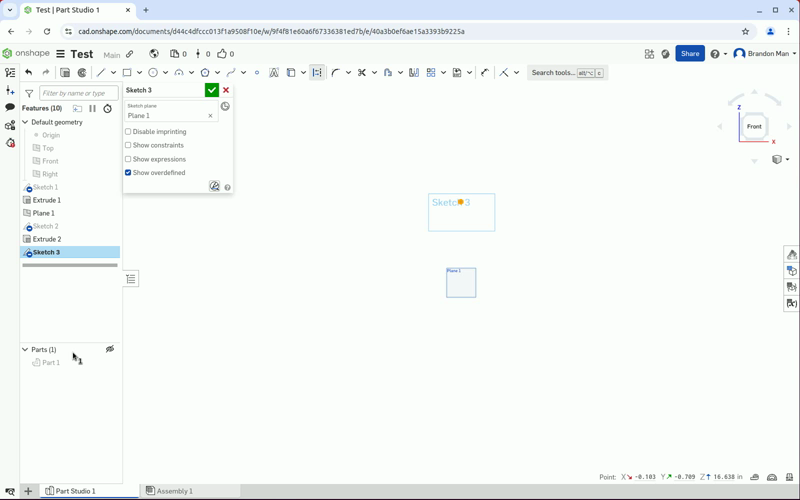
key(shift+y)
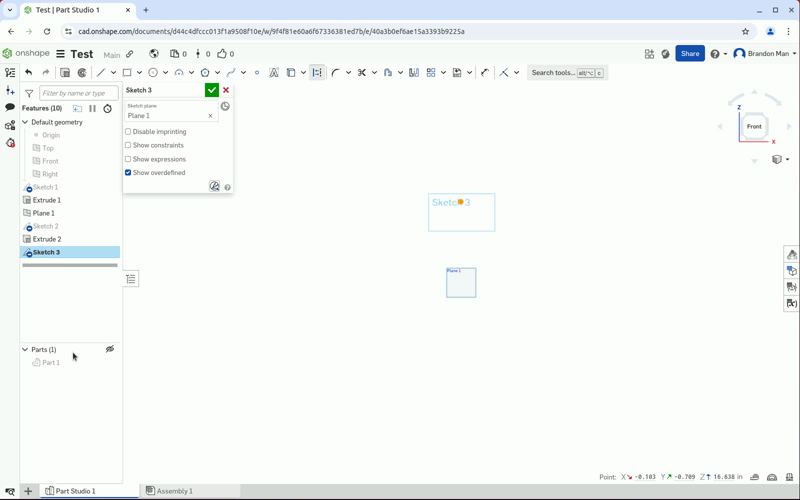
key(shift+e)
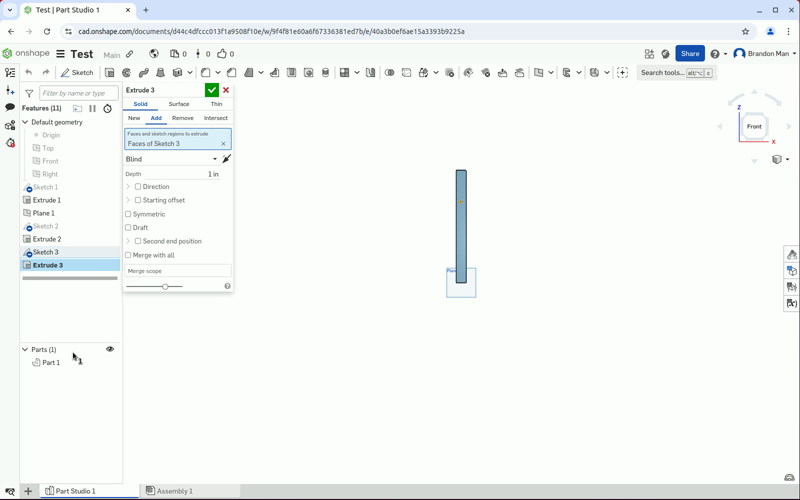
mouse_move(143, 106)
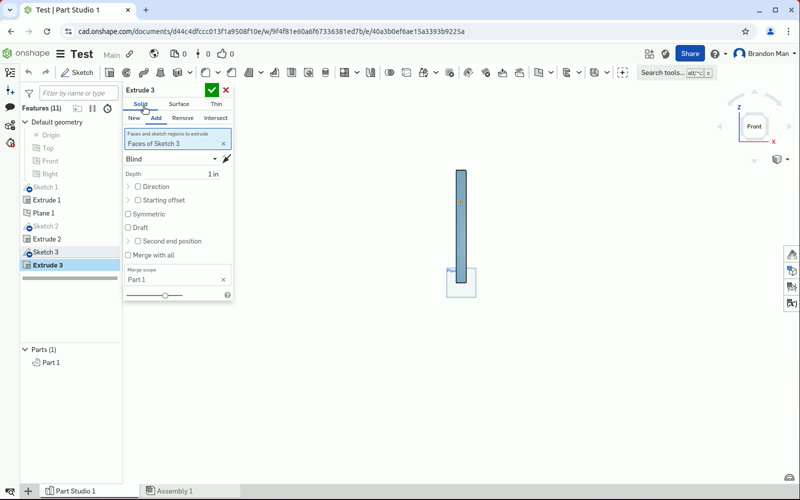
click(143, 106)
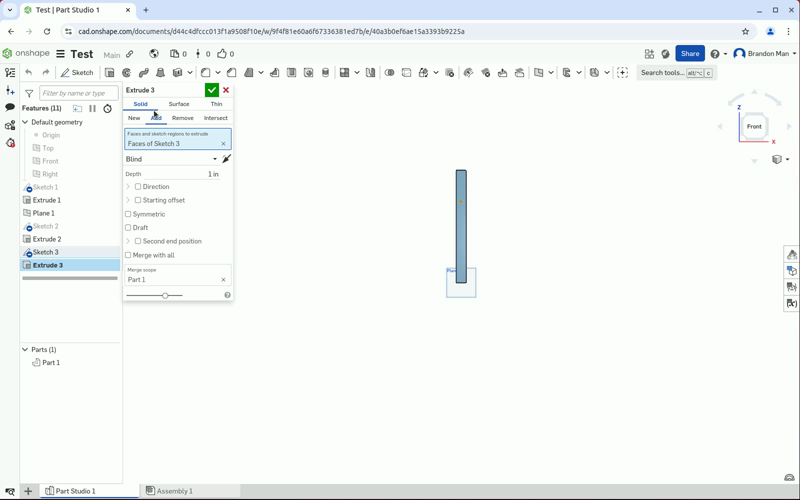
mouse_move(186, 120)
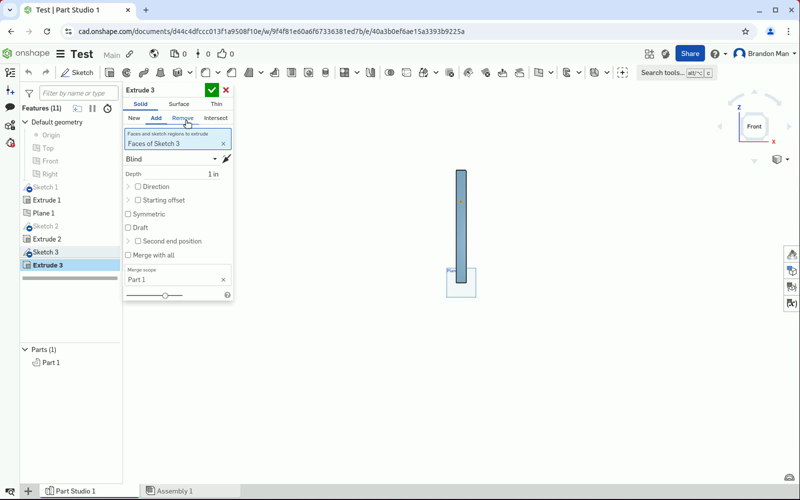
click(186, 120)
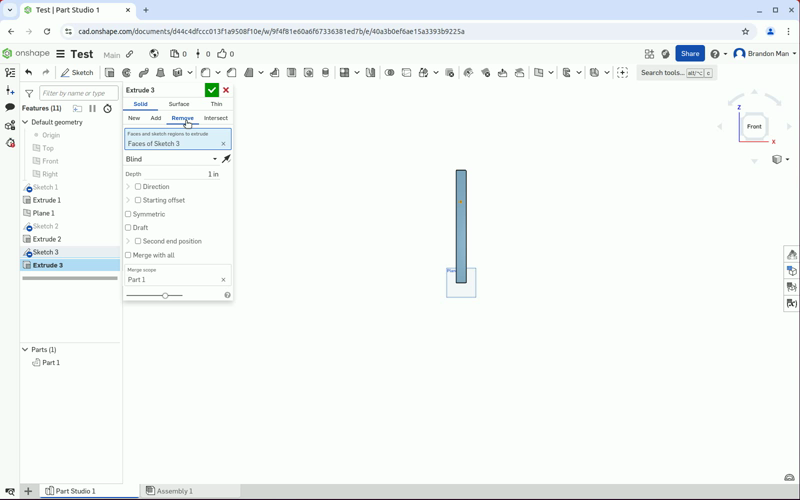
key(tab, 4)
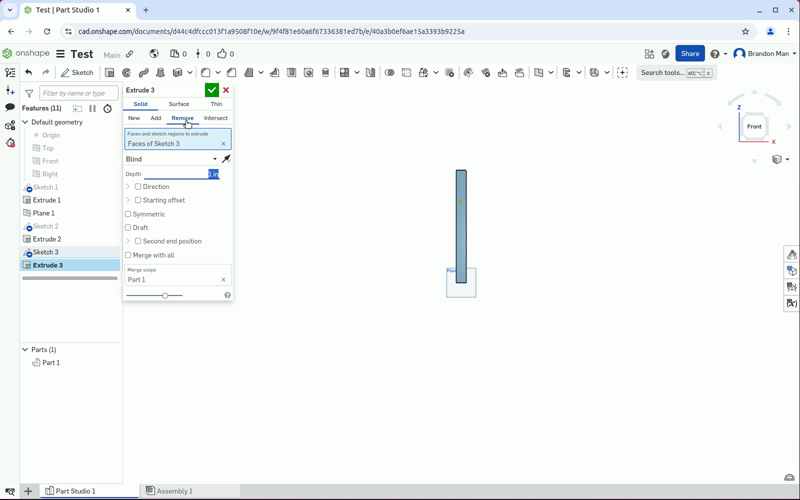
text(1.204)
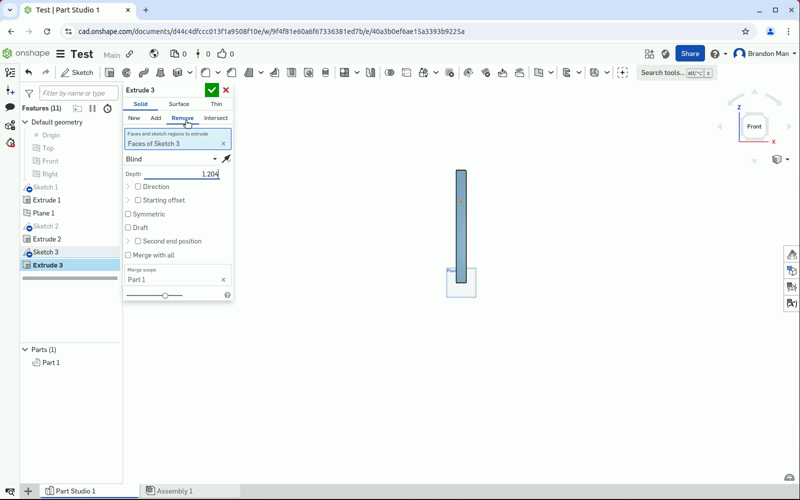
key(tab, 6)
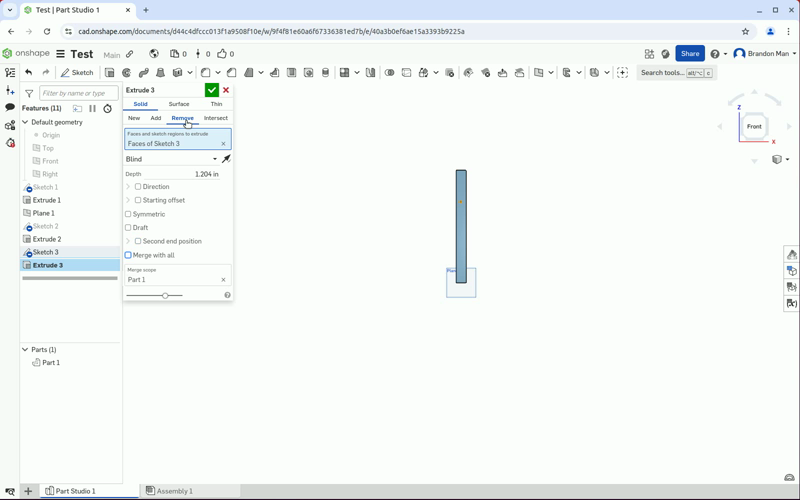
key(space)
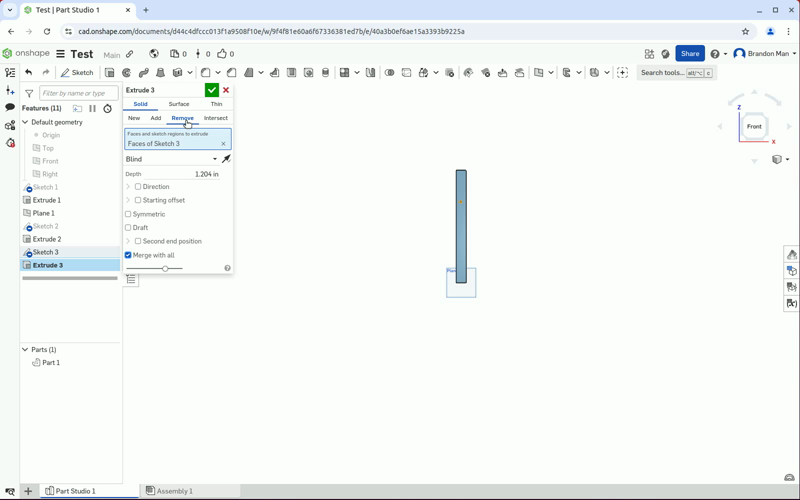
key(enter)
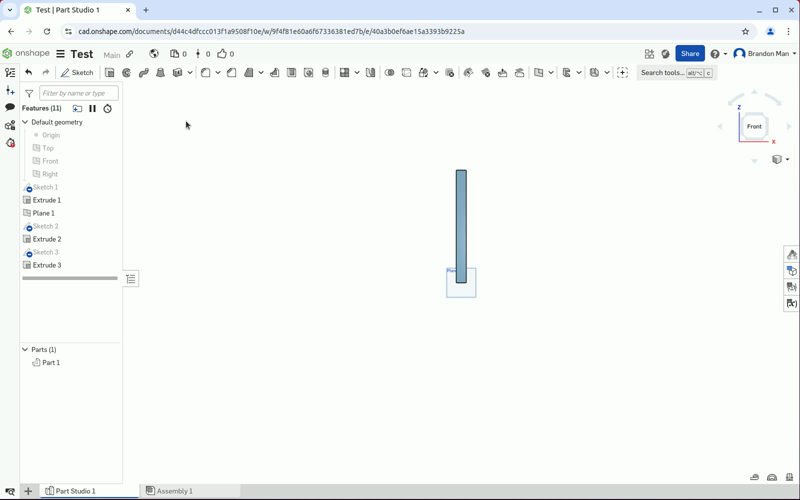
key(shift+h)
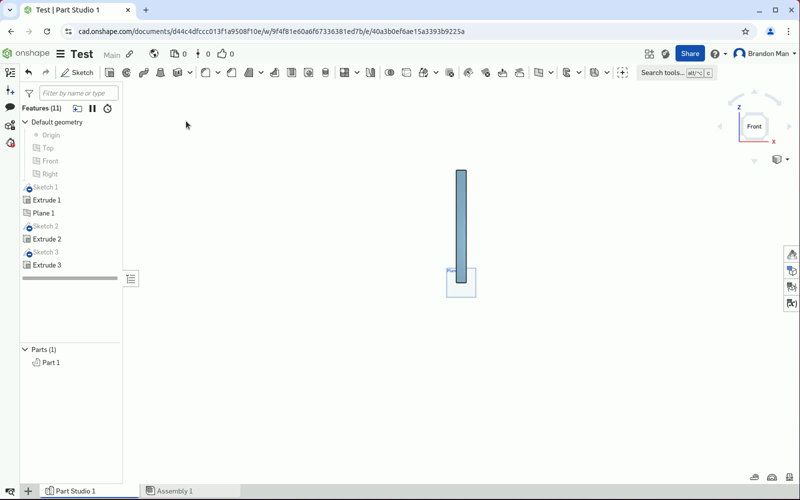
key(shift+h)
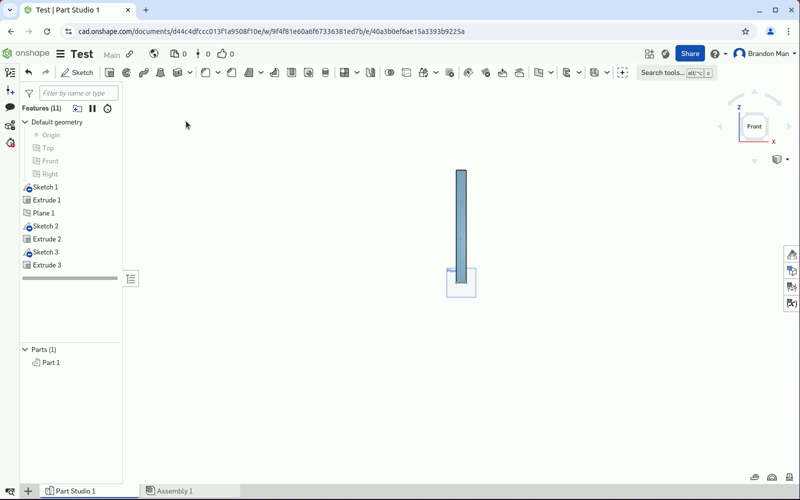
key(shift+7)
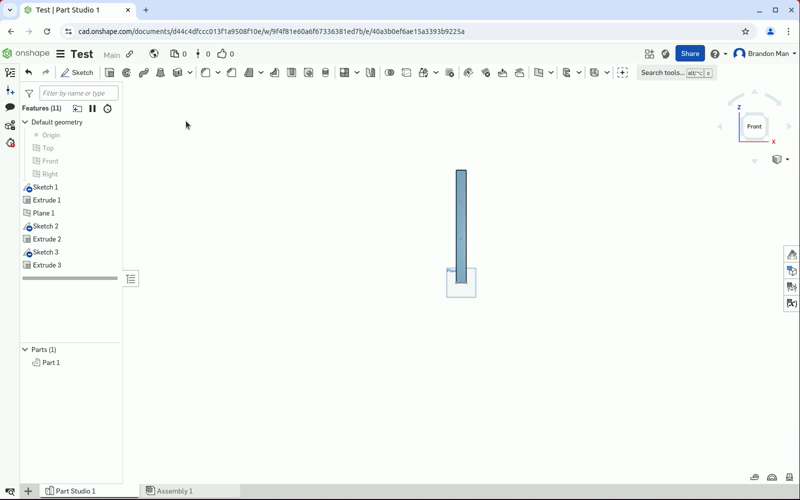
key(left, 2)
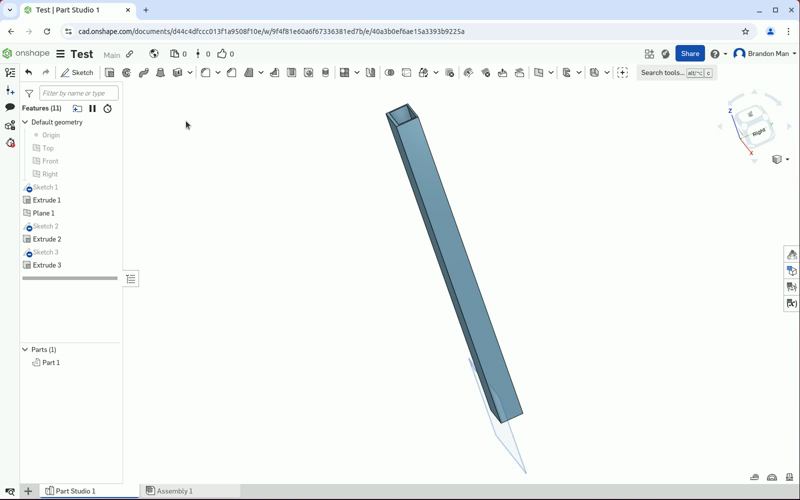
key(down, 2)
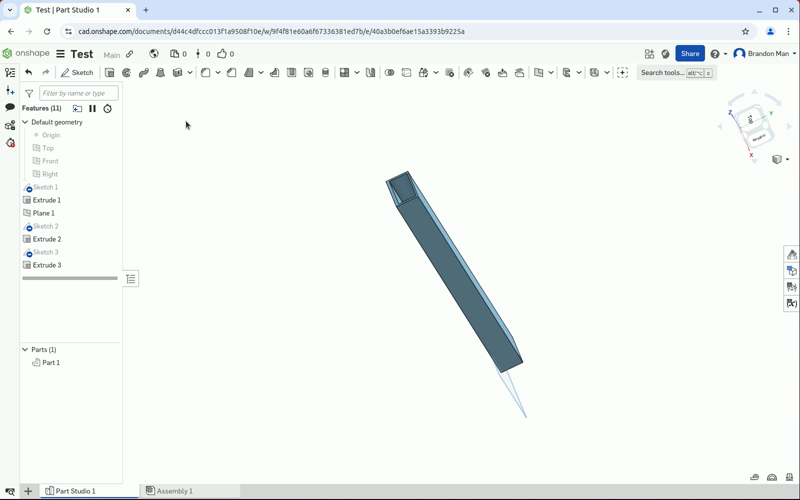
key(up, 2)
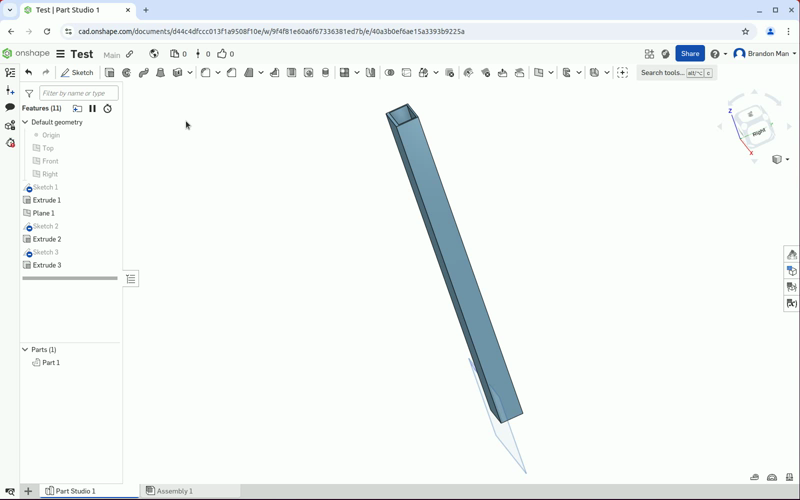
key(right, 2)
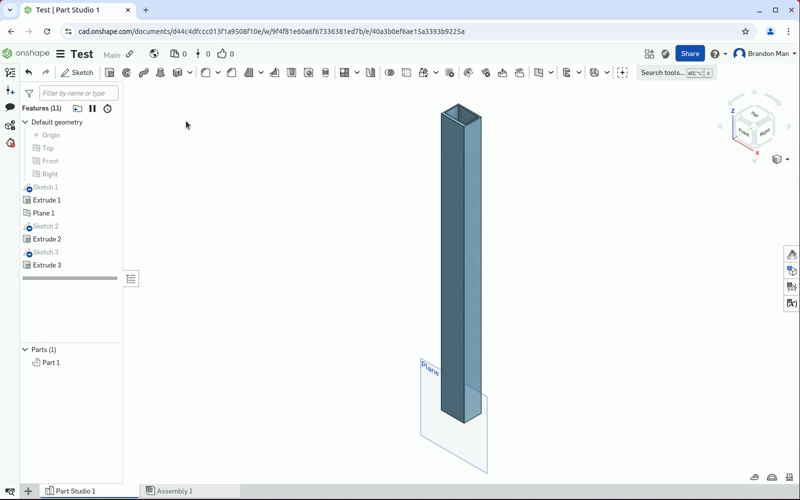
mouse_move(73, 189)
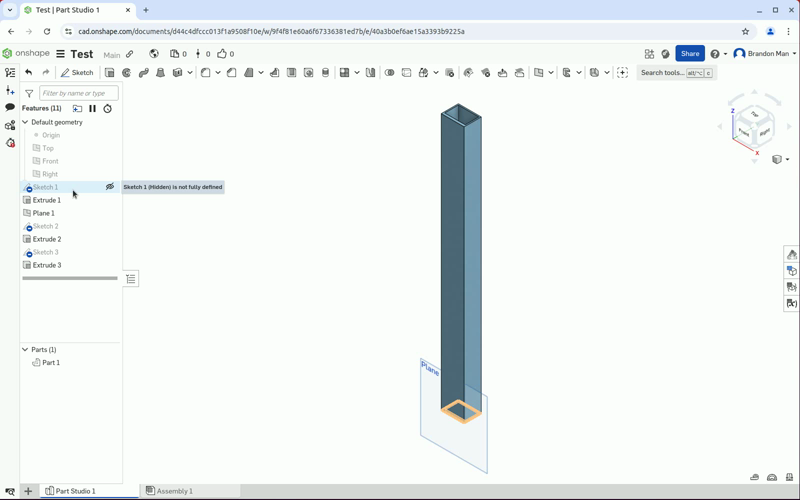
click(73, 189)